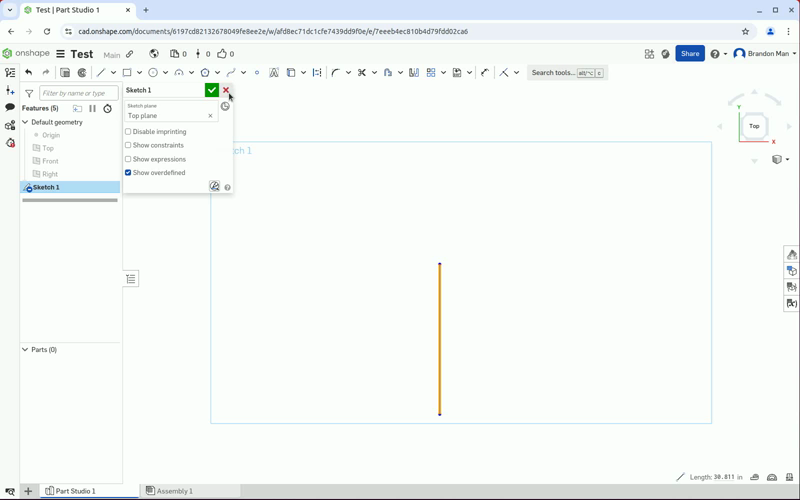
key(shift+h)
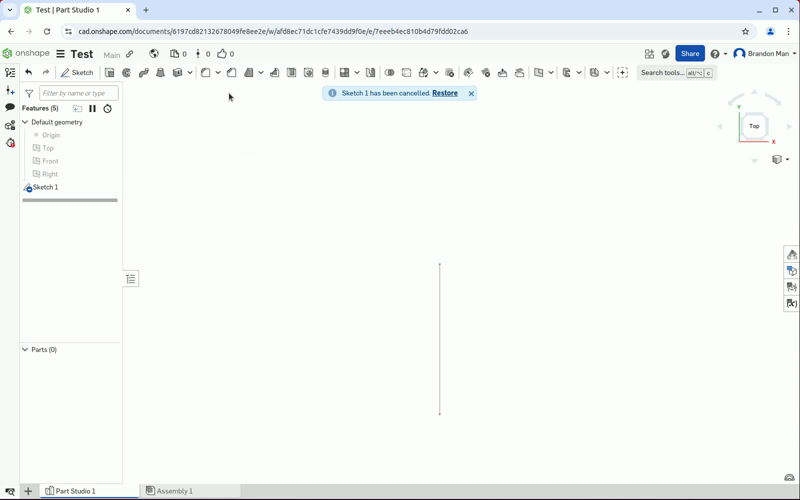
key(shift+s)
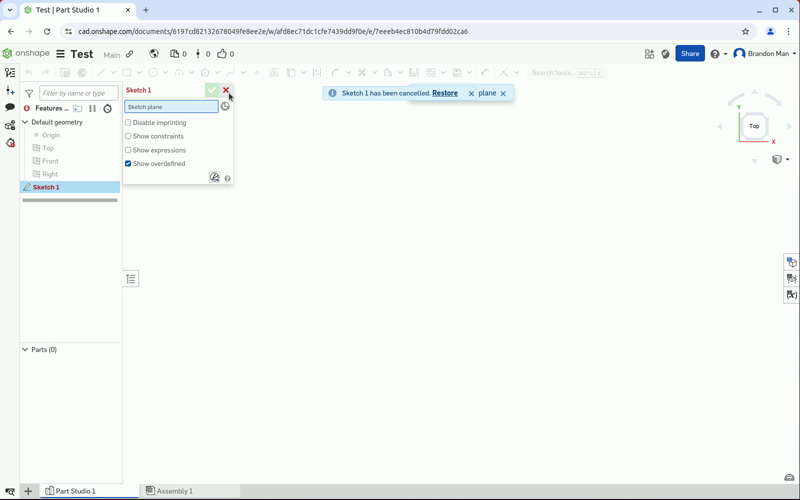
mouse_move(73, 150)
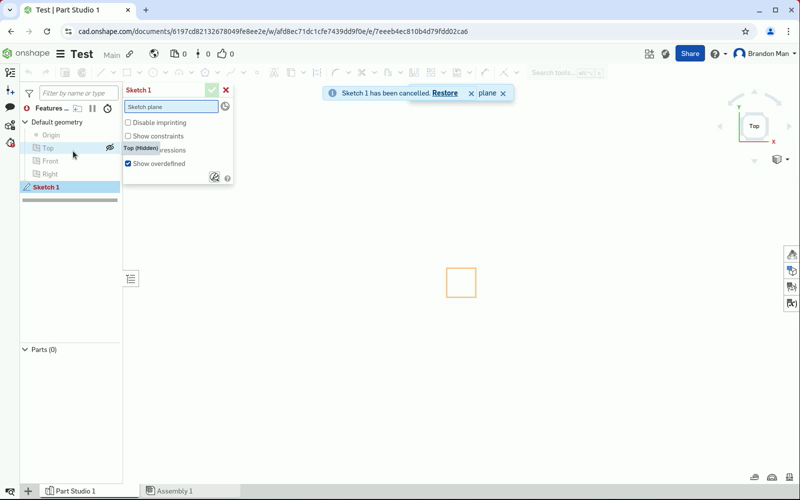
click(73, 150)
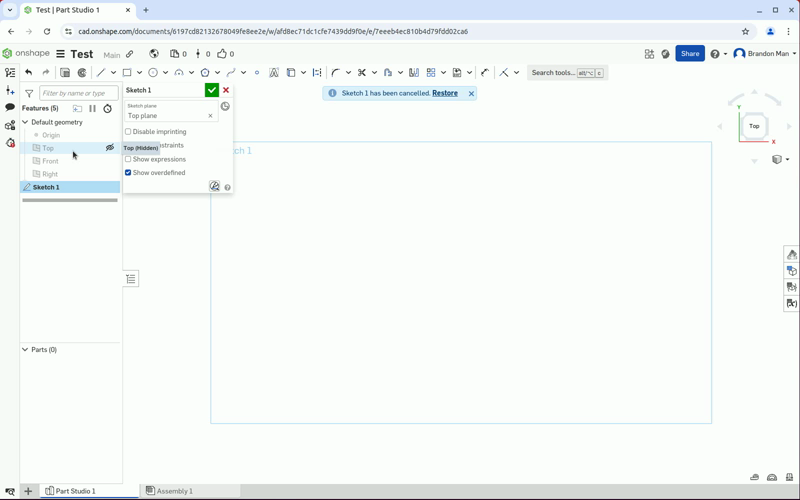
mouse_move(73, 352)
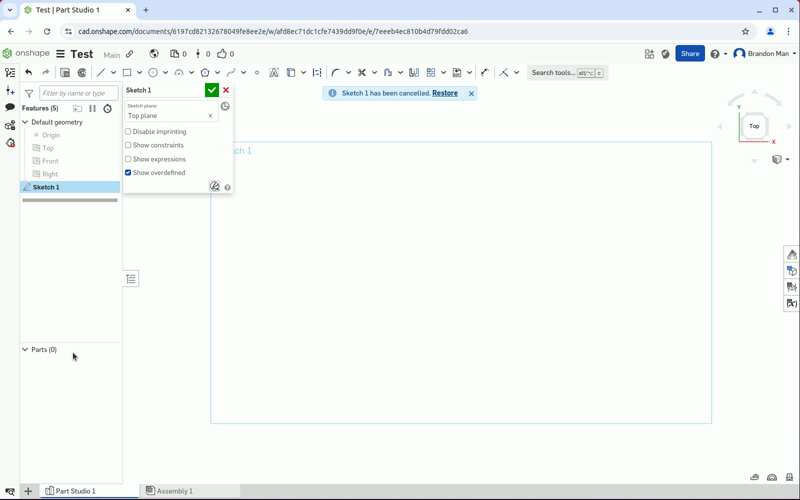
key(y)
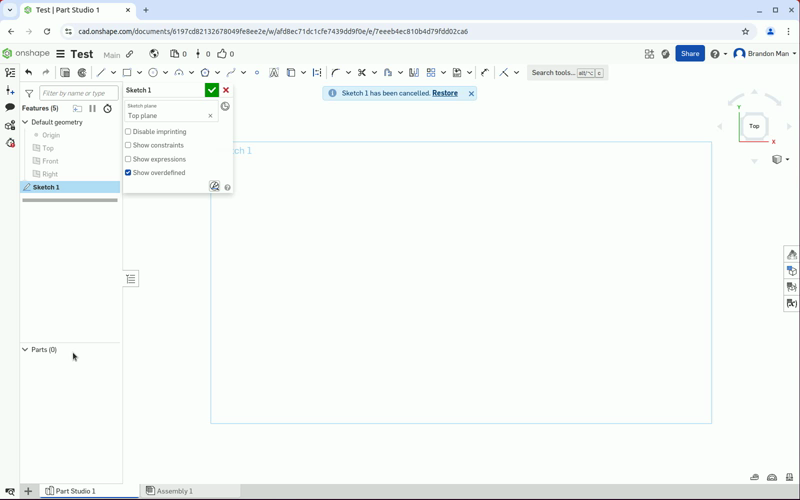
key(l)
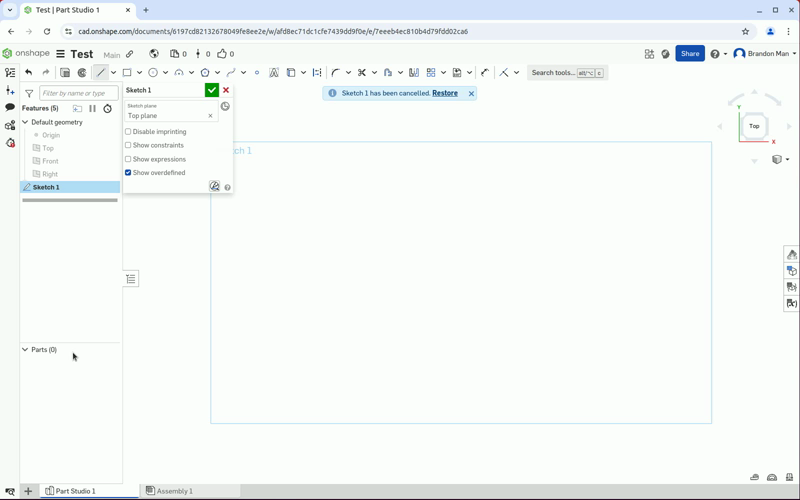
key_down(shift)
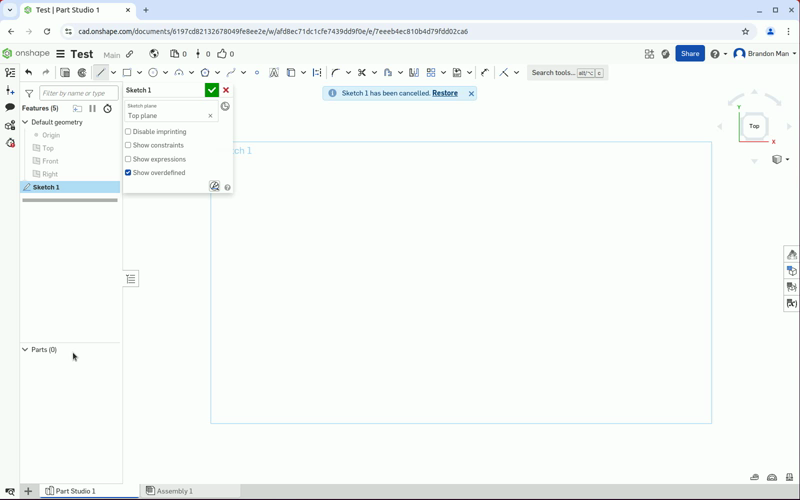
mouse_move(353, 395)
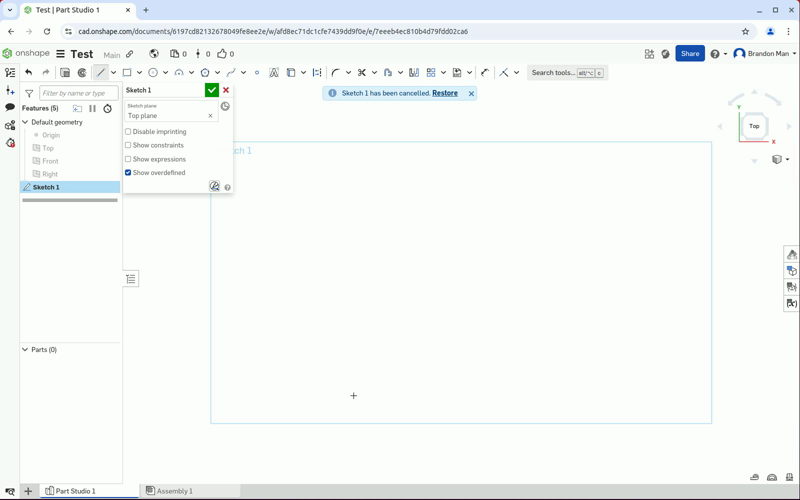
click(353, 395)
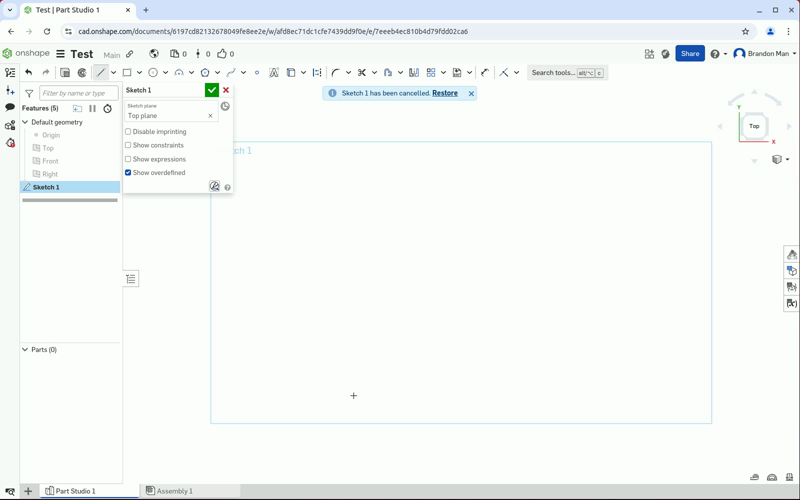
key_up(shift)
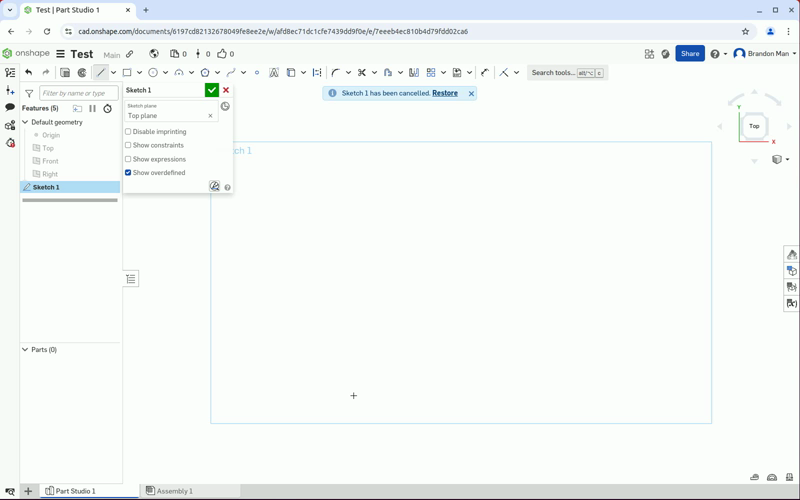
key_down(shift)
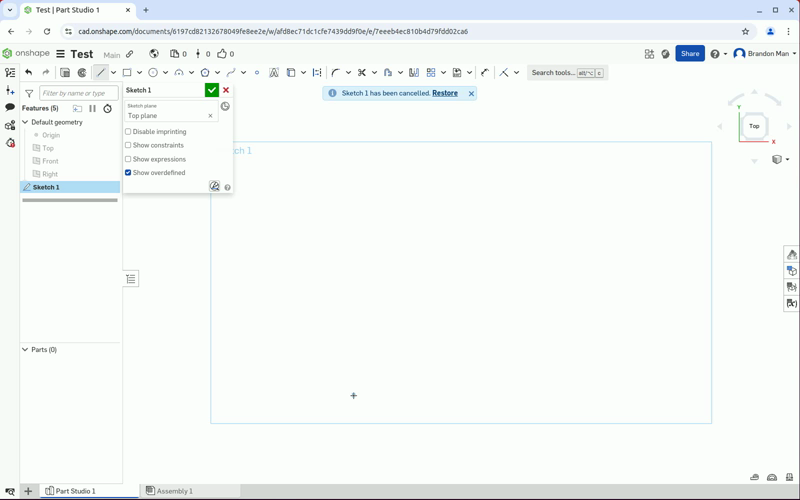
mouse_move(430, 395)
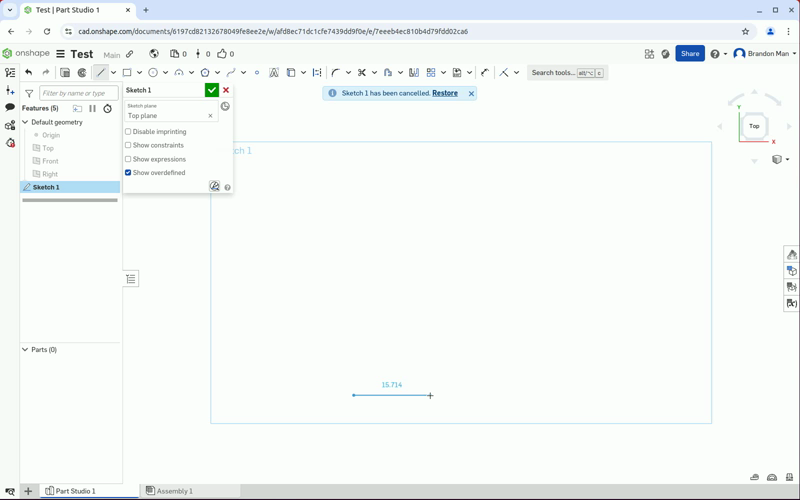
click(430, 395)
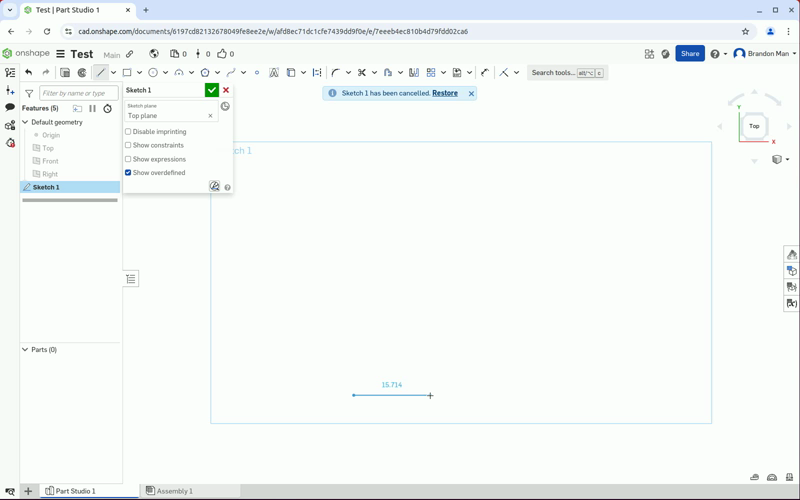
key_up(shift)
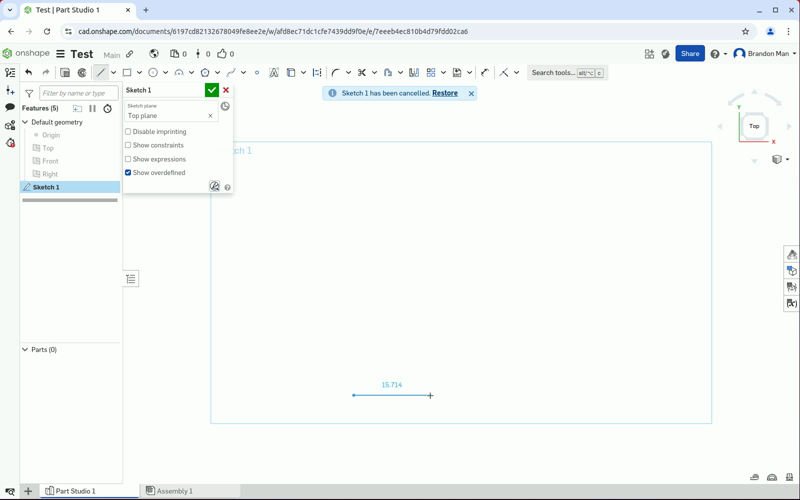
key_down(shift)
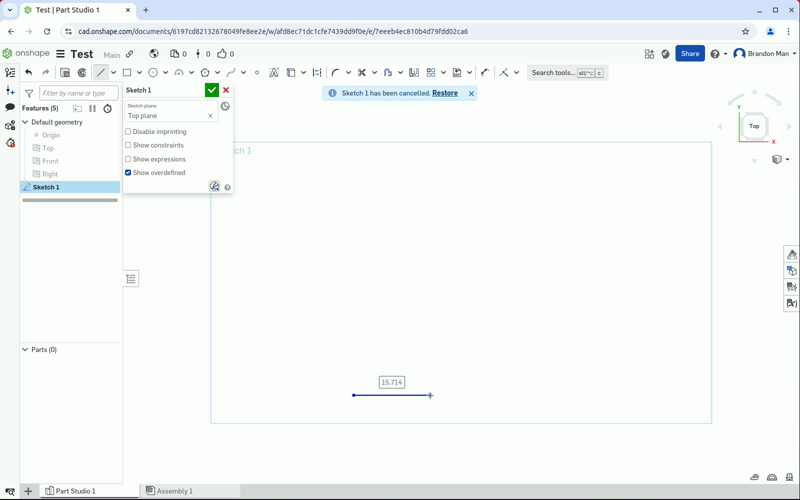
mouse_move(460, 395)
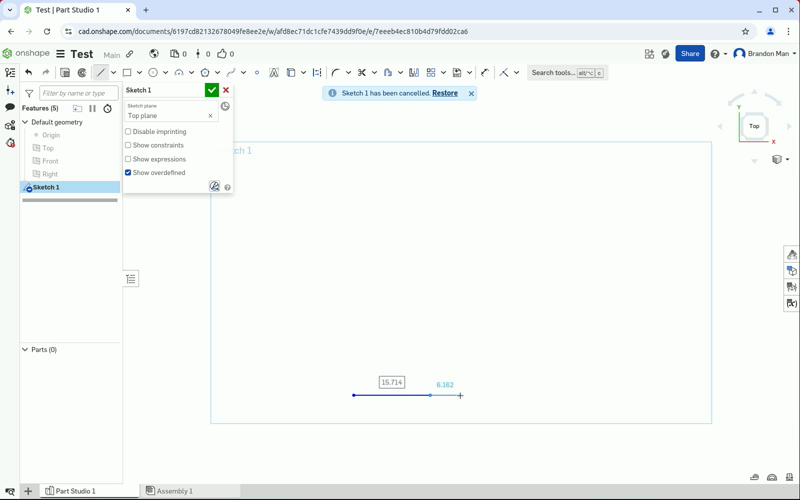
mouse_move(430, 357)
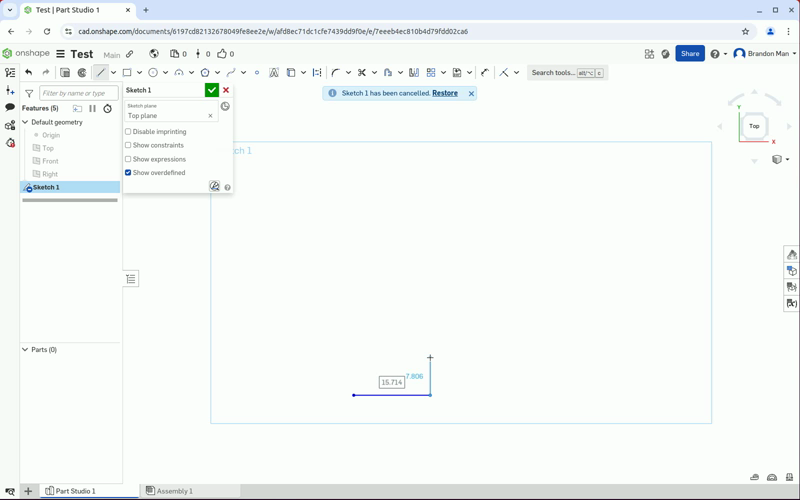
click(430, 357)
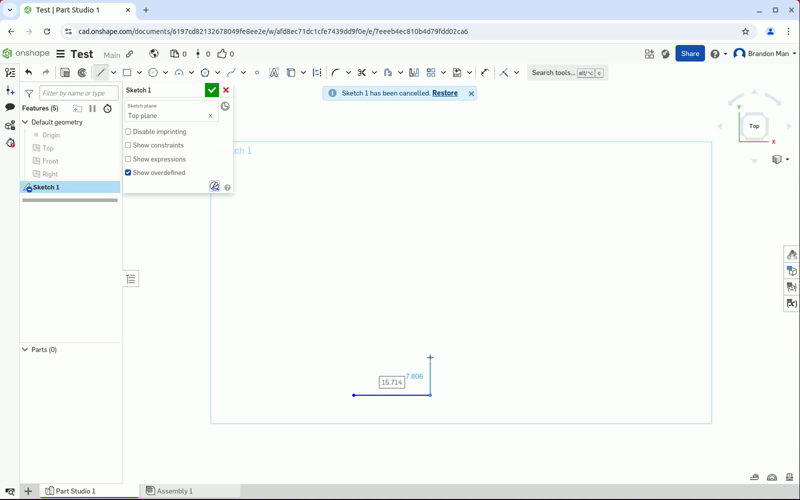
key_up(shift)
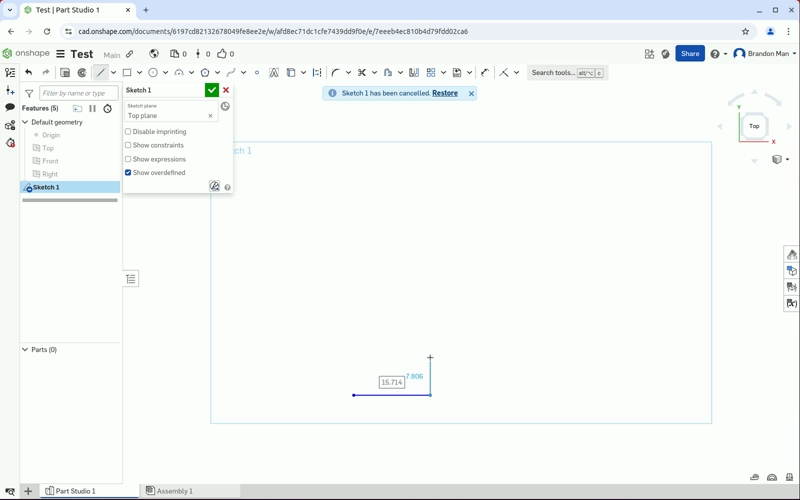
key_down(shift)
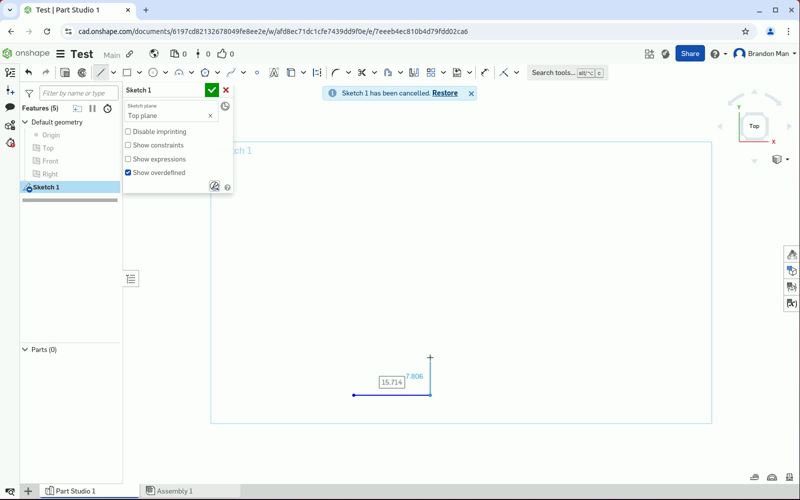
mouse_move(460, 357)
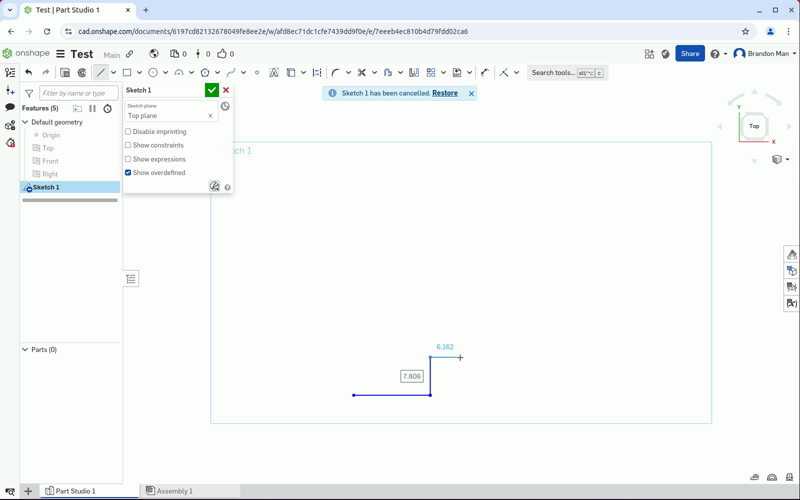
mouse_move(404, 357)
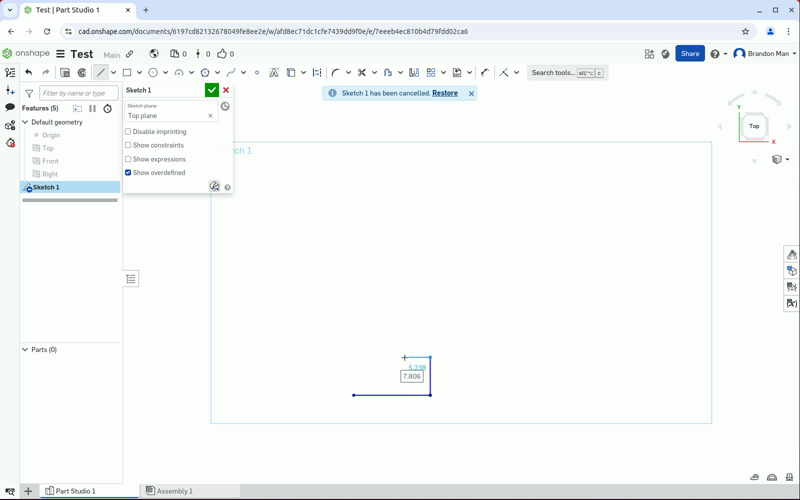
click(404, 357)
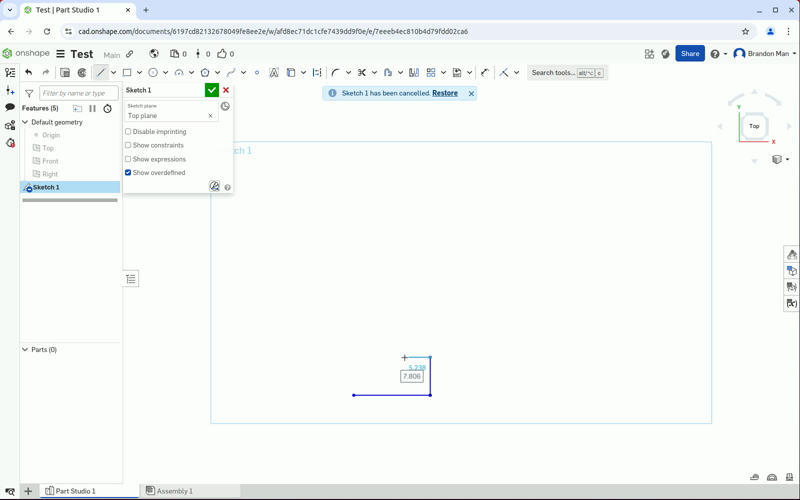
key_up(shift)
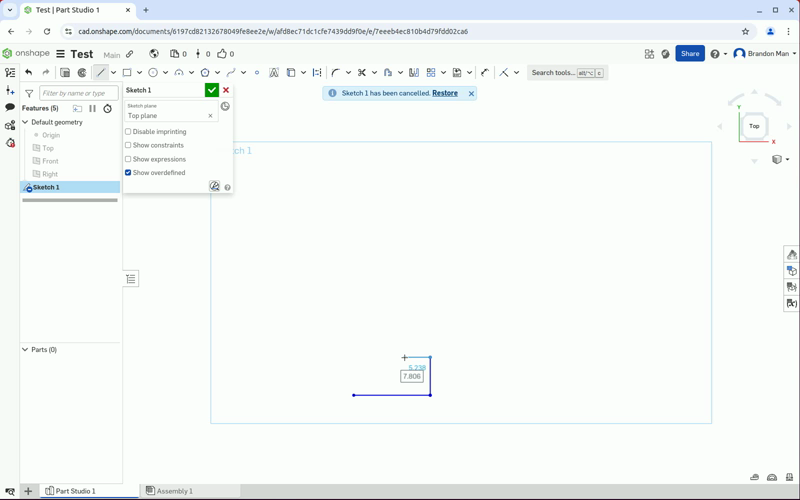
key_down(shift)
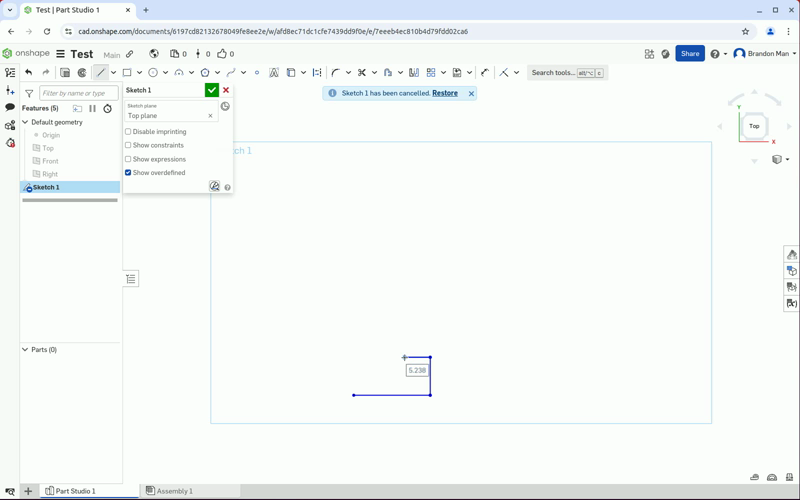
mouse_move(434, 357)
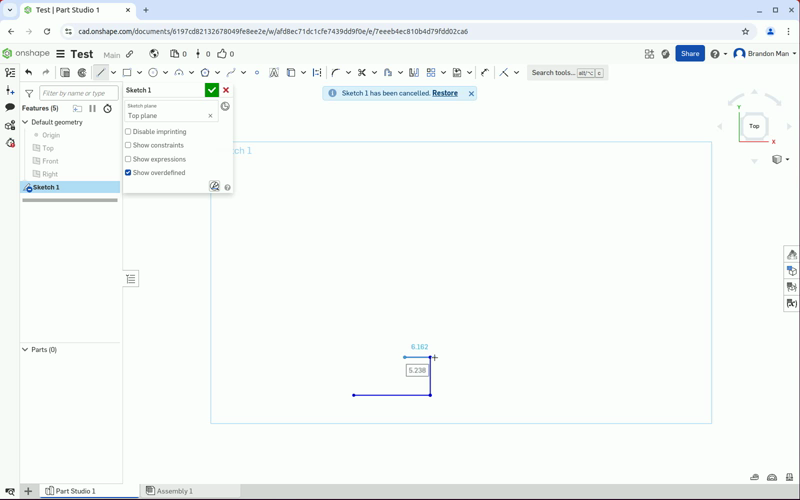
mouse_move(404, 306)
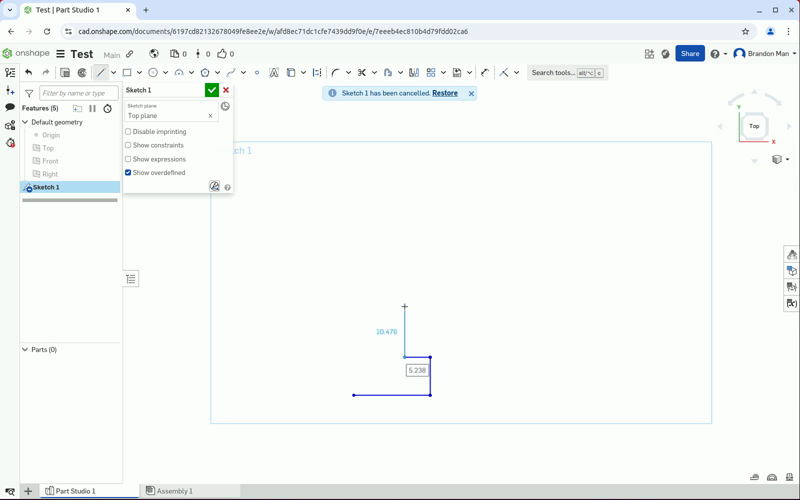
click(404, 306)
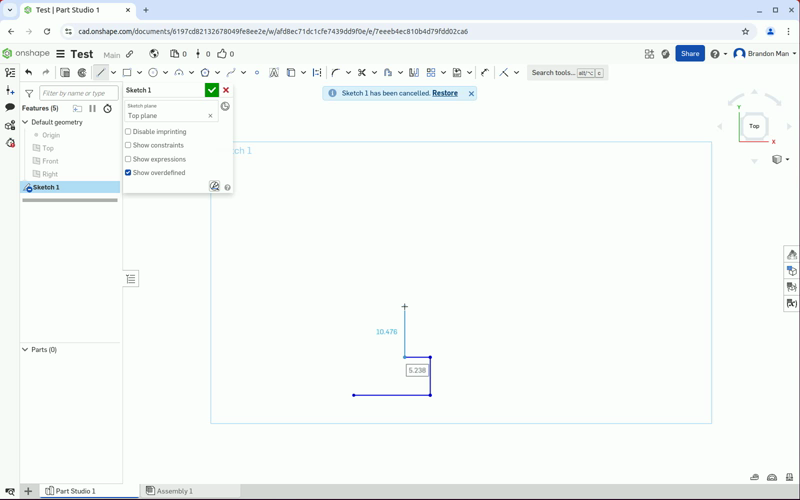
key_up(shift)
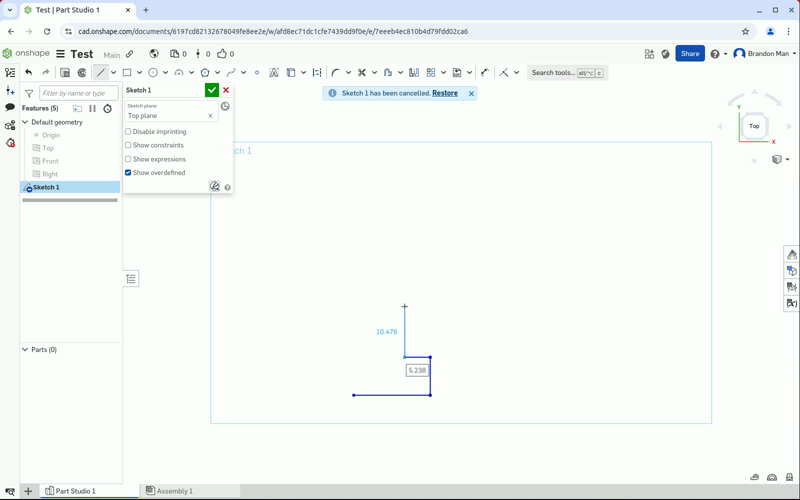
key_down(shift)
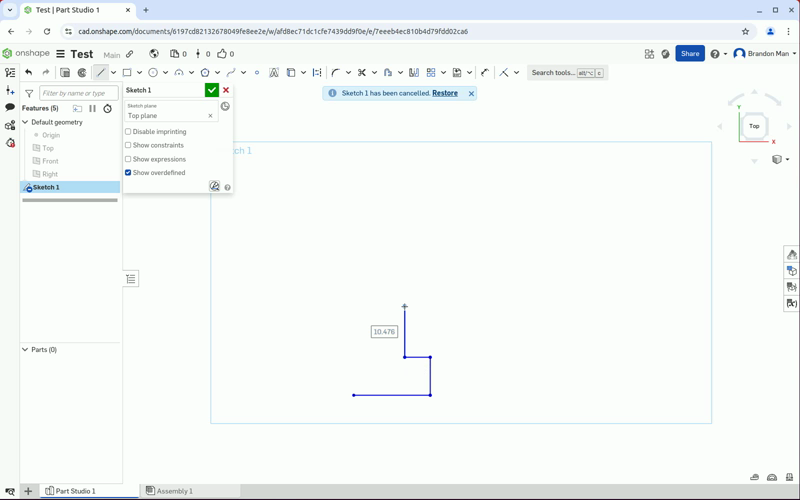
mouse_move(434, 306)
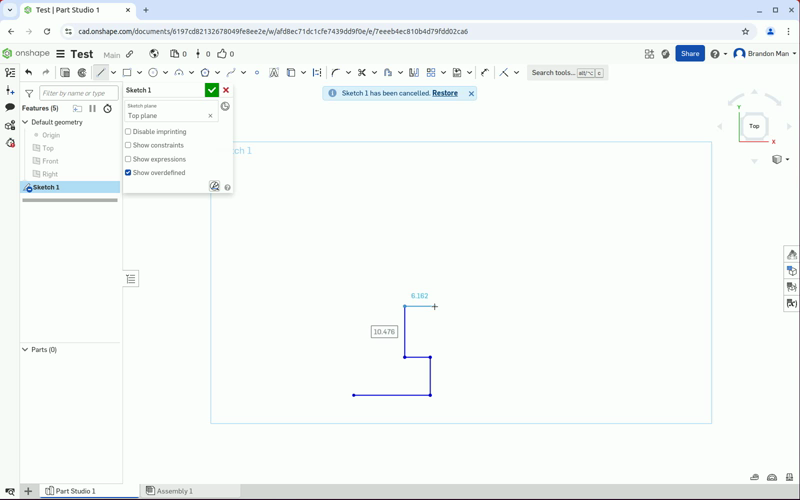
mouse_move(380, 306)
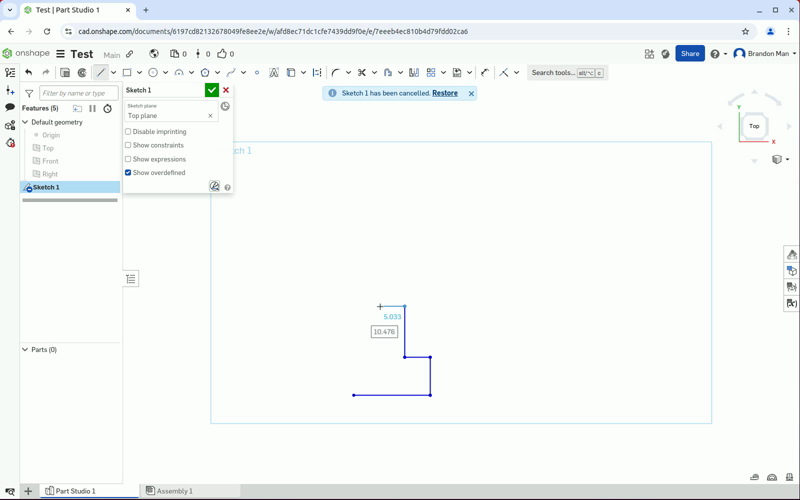
click(380, 306)
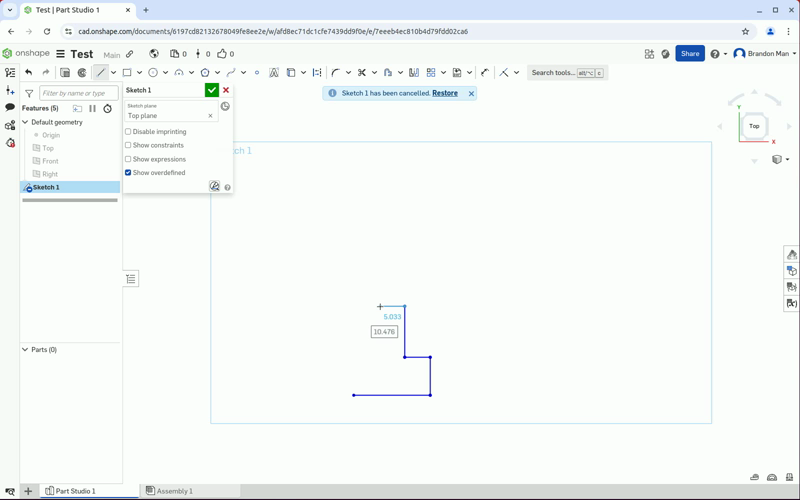
key_up(shift)
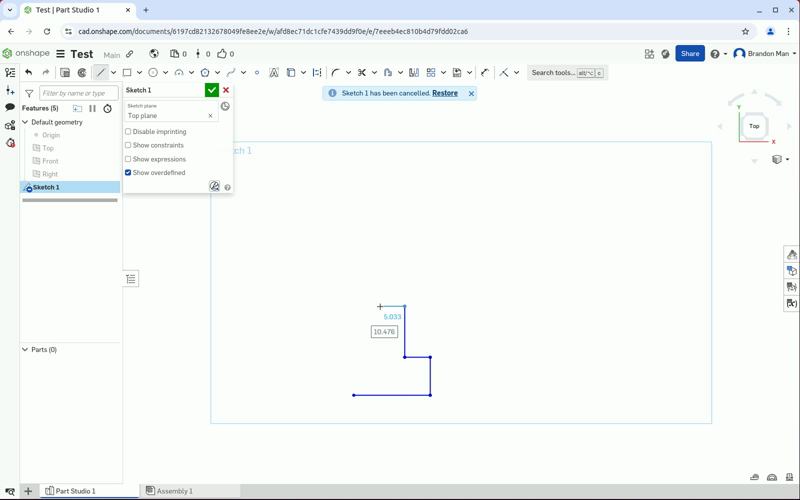
key_down(shift)
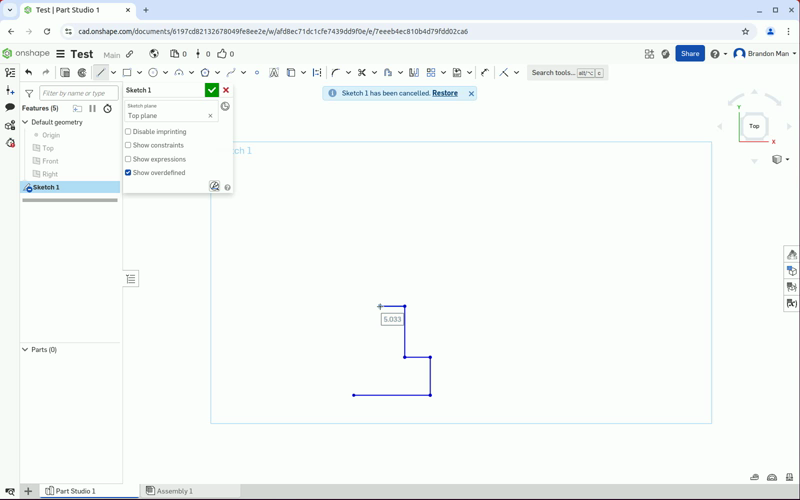
mouse_move(410, 306)
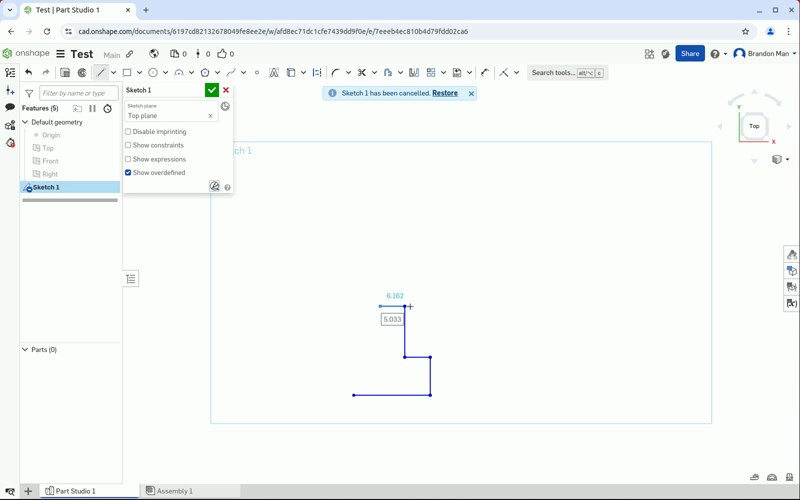
mouse_move(380, 357)
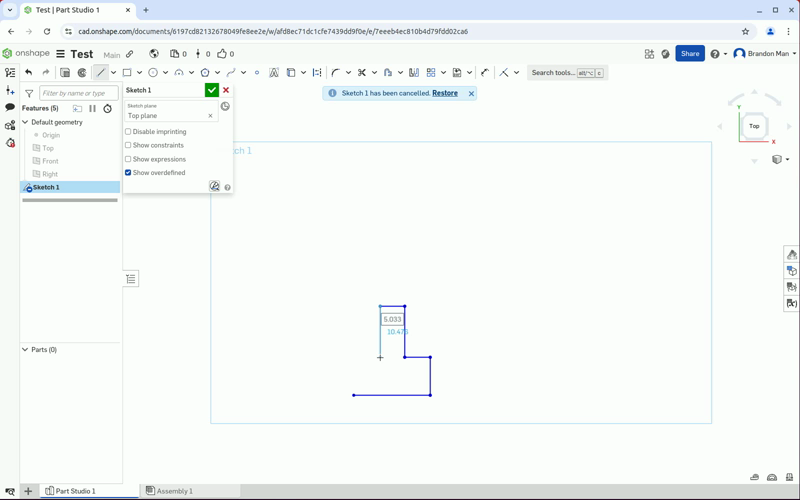
click(380, 357)
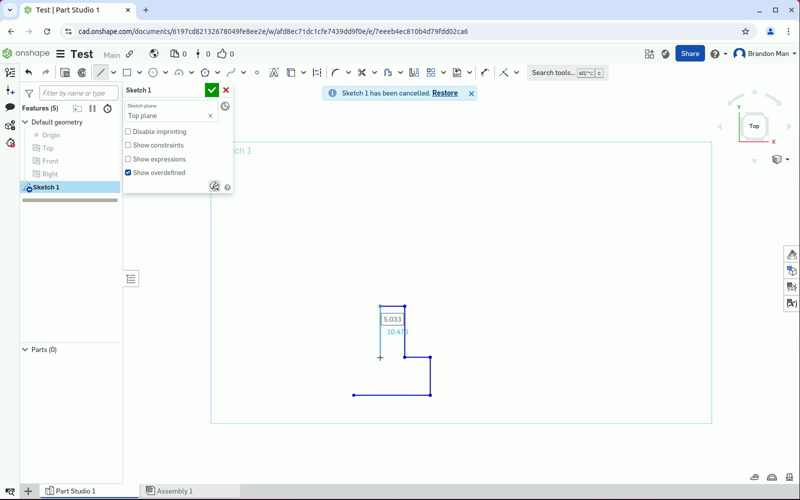
key_up(shift)
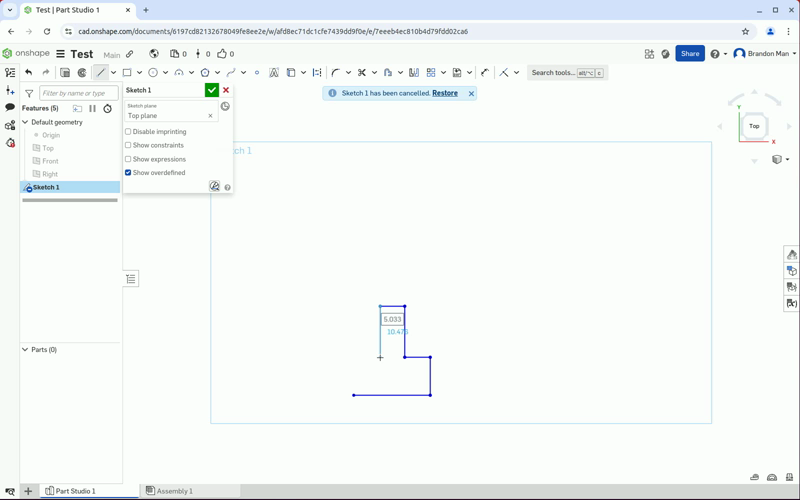
key_down(shift)
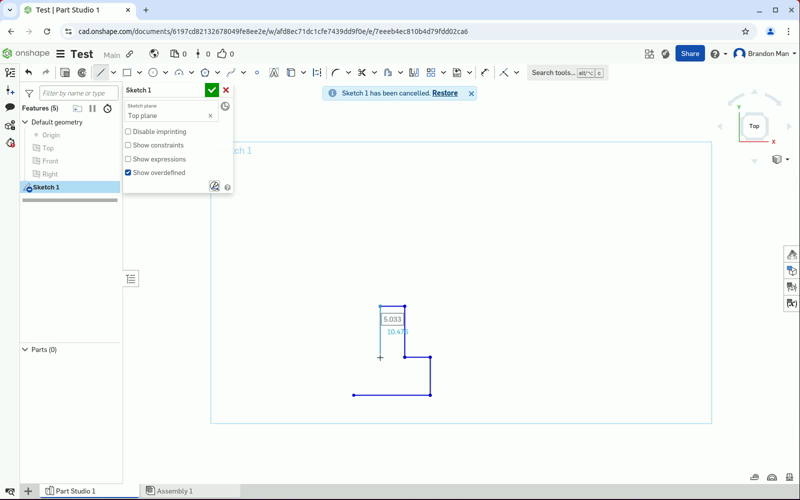
mouse_move(410, 357)
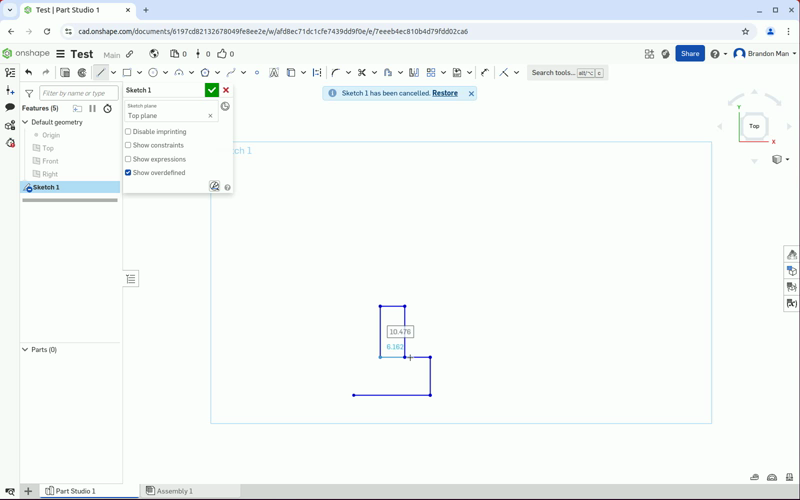
mouse_move(353, 357)
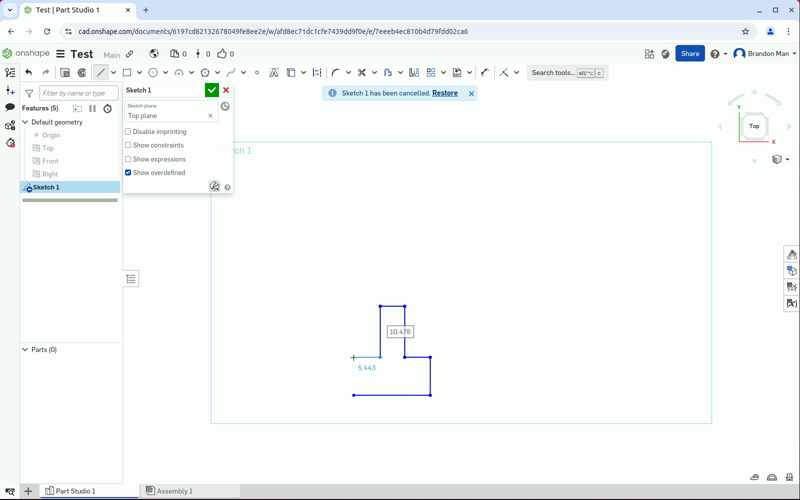
click(353, 357)
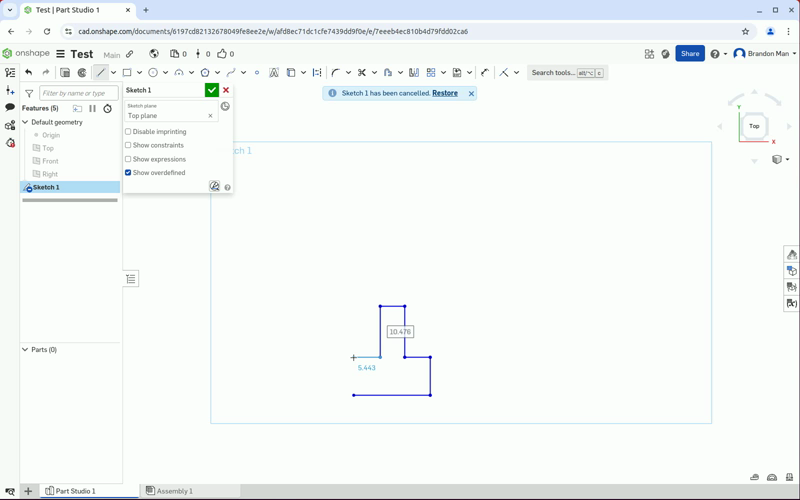
key_up(shift)
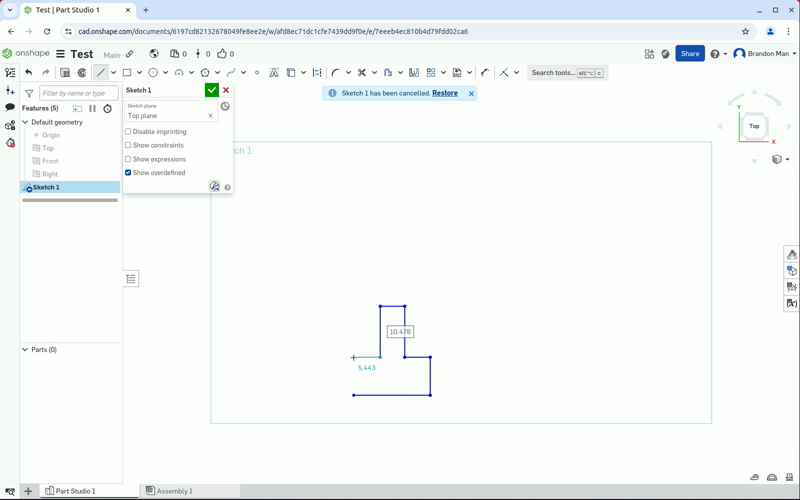
mouse_move(383, 357)
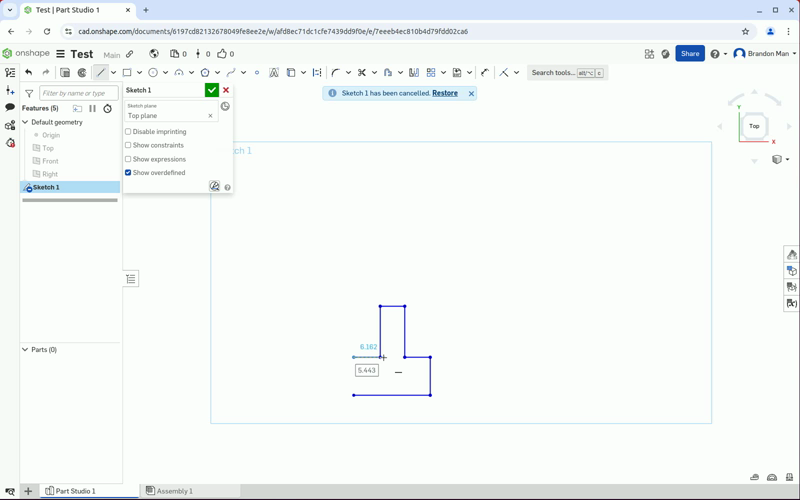
key_down(shift)
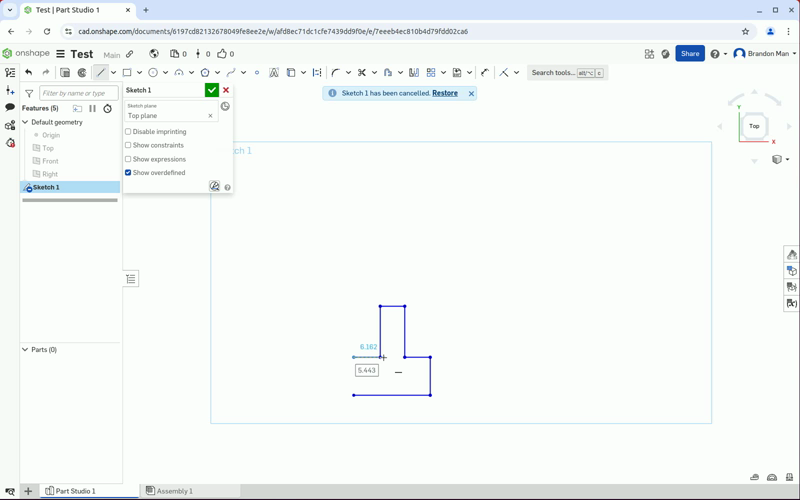
mouse_move(353, 395)
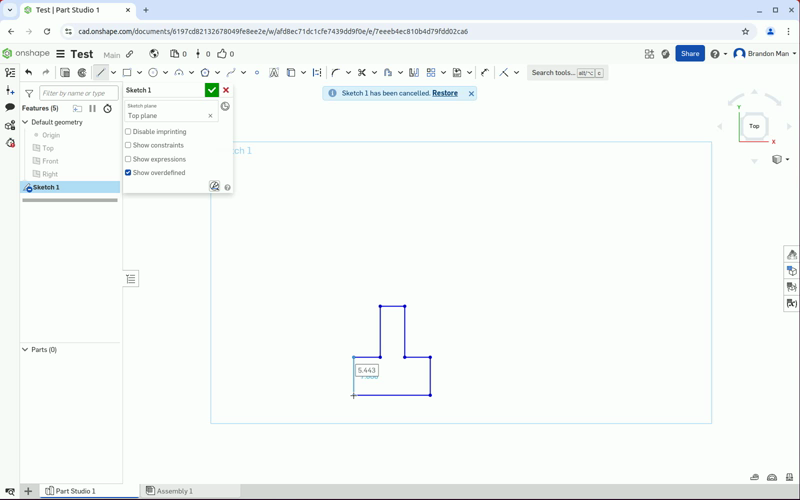
key_up(shift)
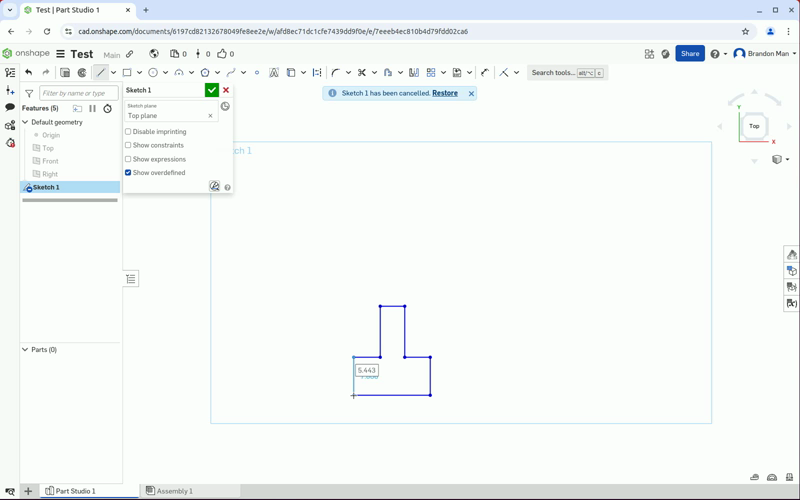
click(353, 395)
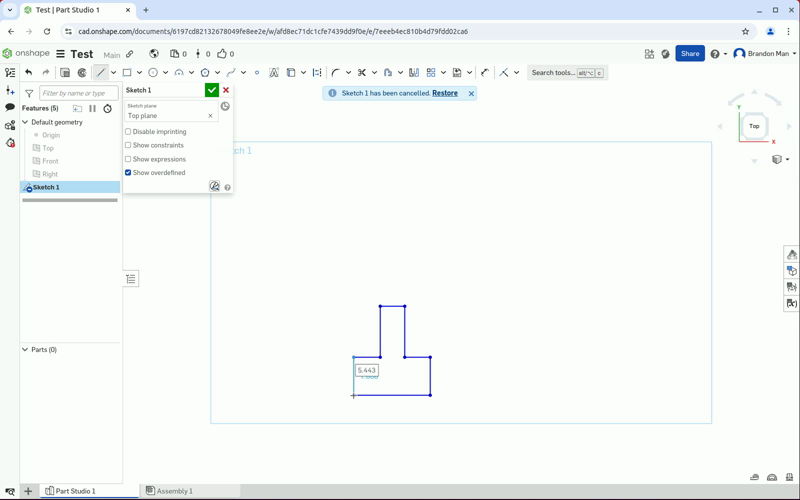
key(esc)
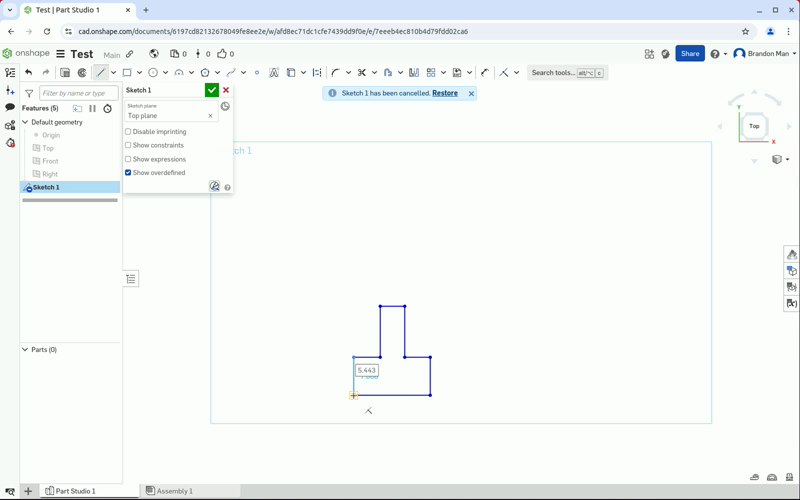
mouse_move(417, 386)
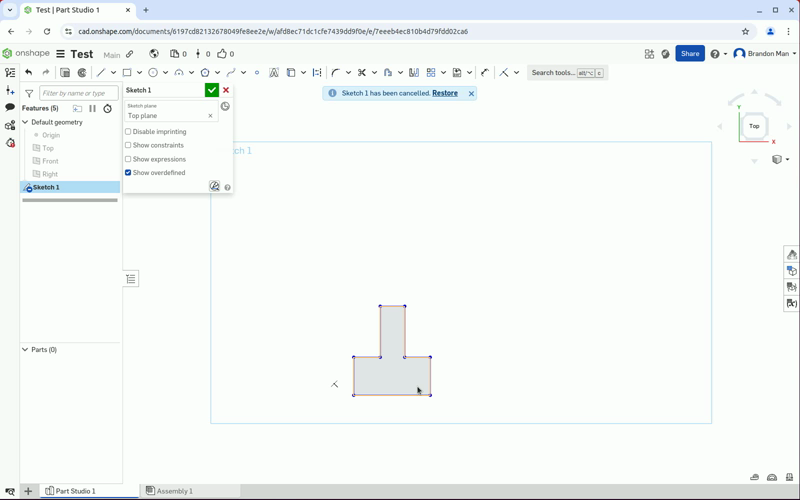
click(417, 386)
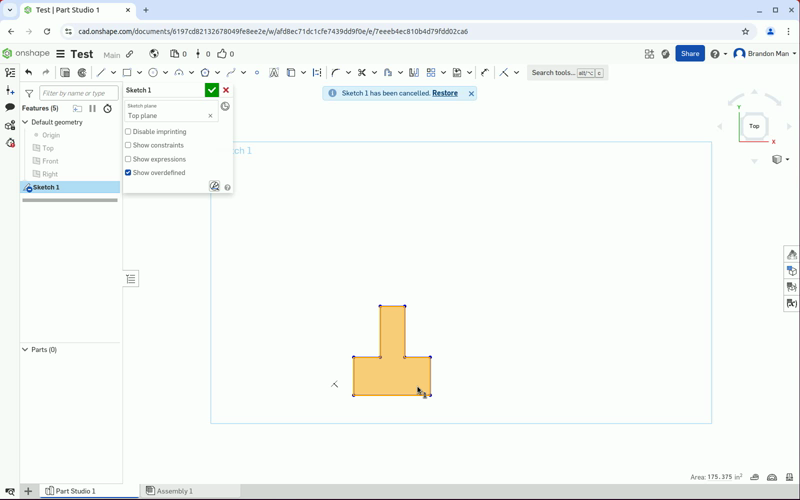
mouse_move(73, 352)
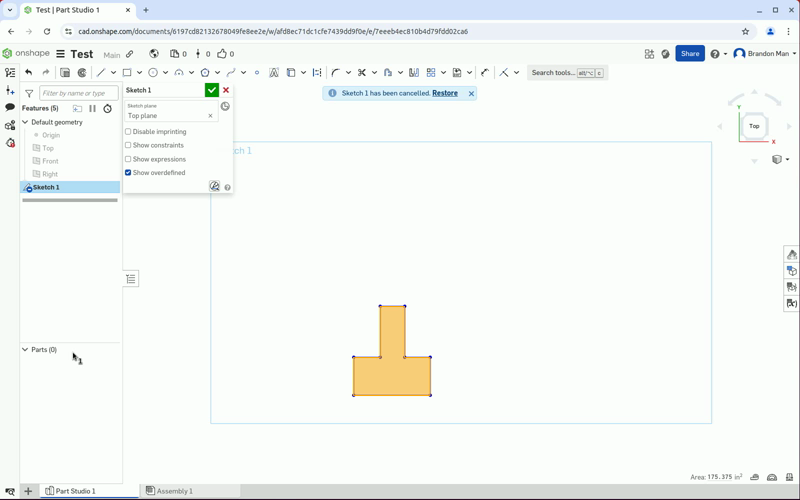
key(shift+y)
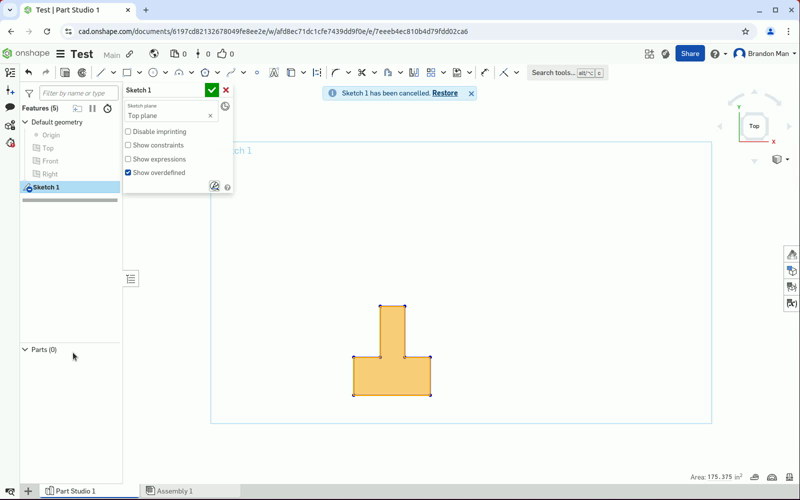
key(shift+e)
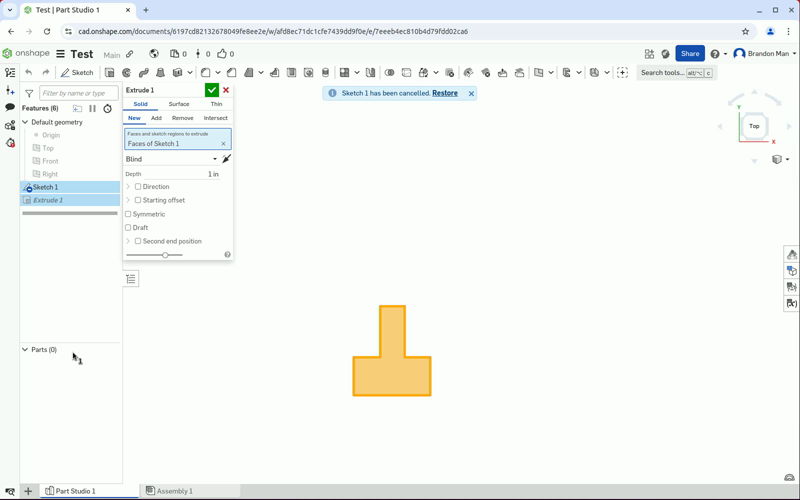
mouse_move(143, 106)
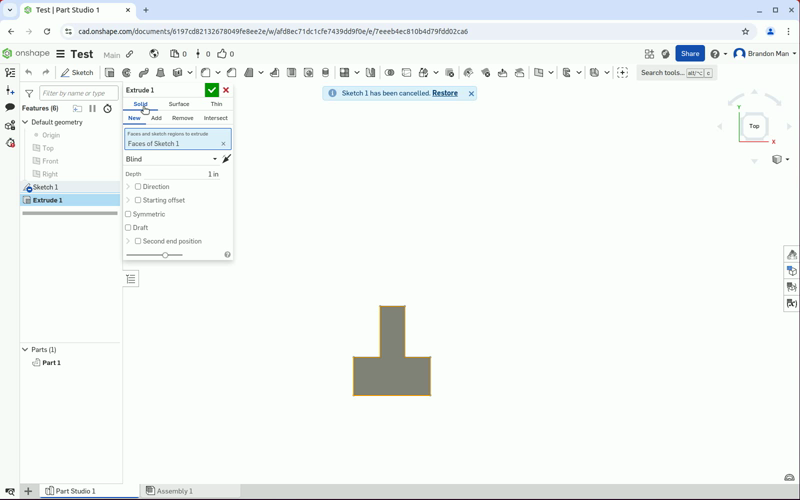
click(143, 106)
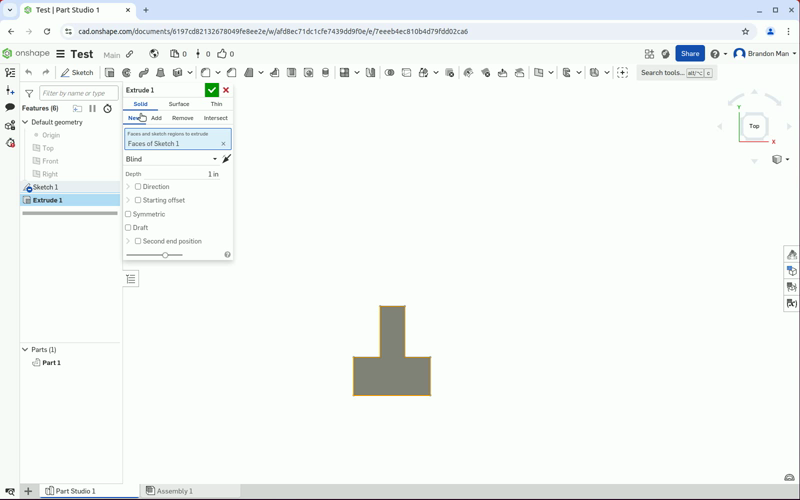
mouse_move(137, 120)
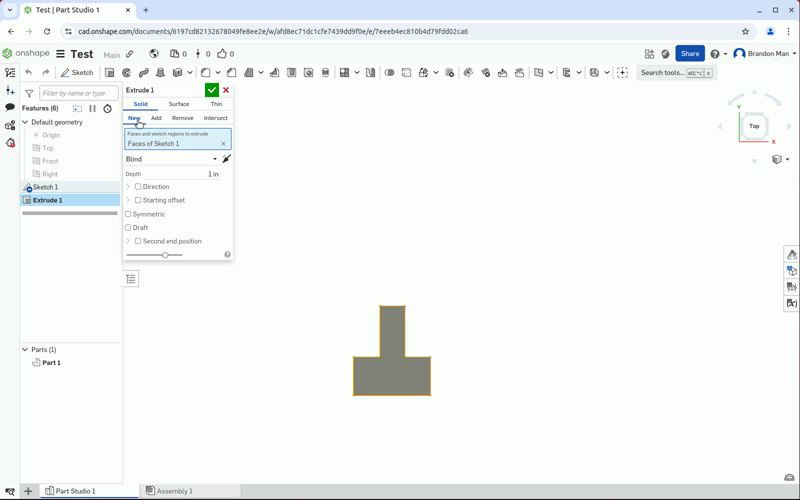
click(137, 120)
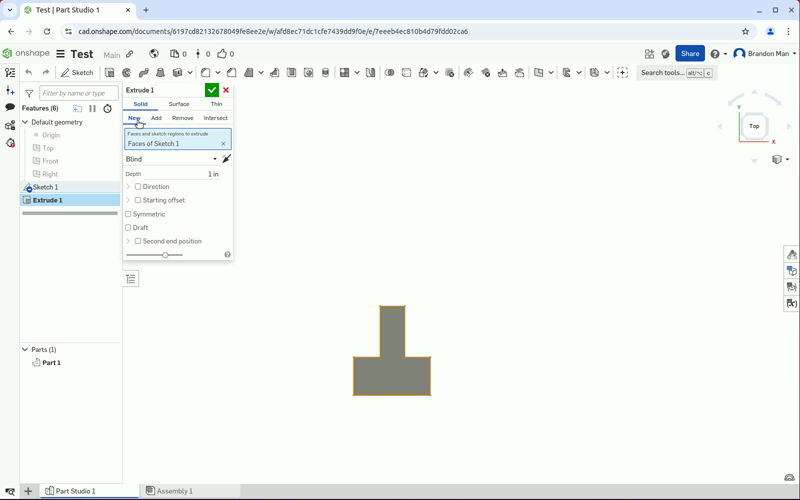
key(tab, 4)
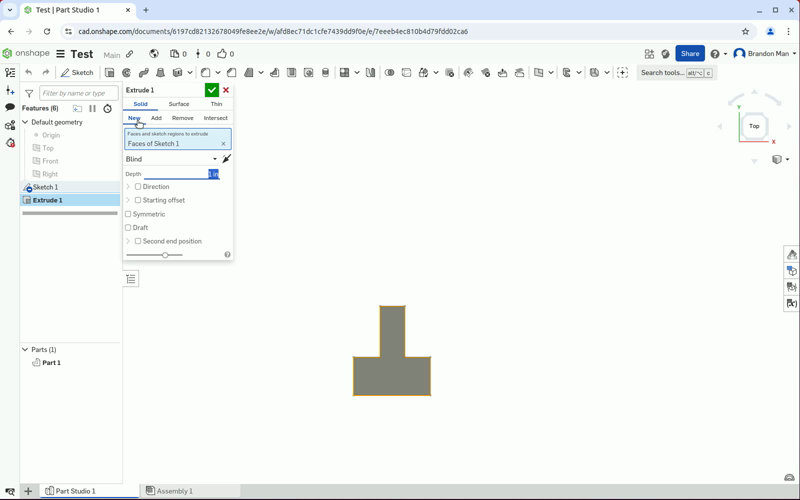
text(12.998)
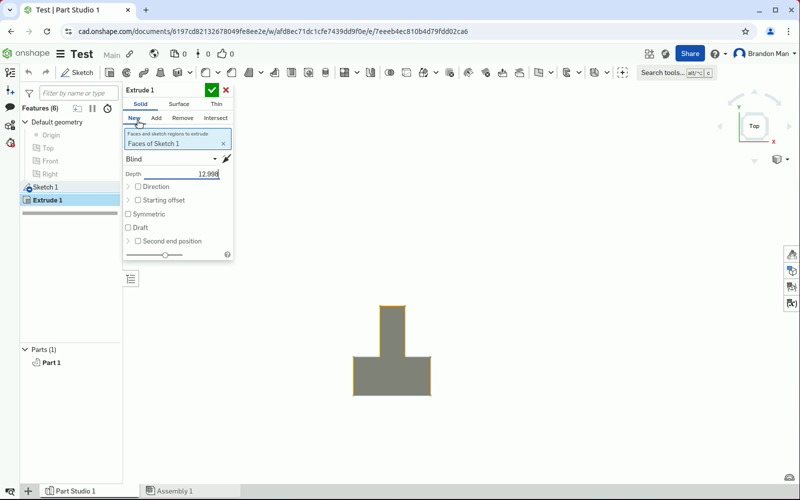
key(enter)
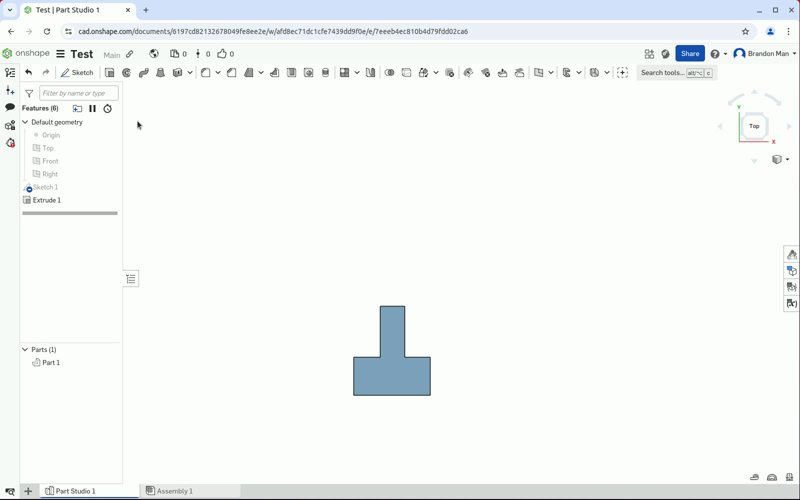
key(shift+h)
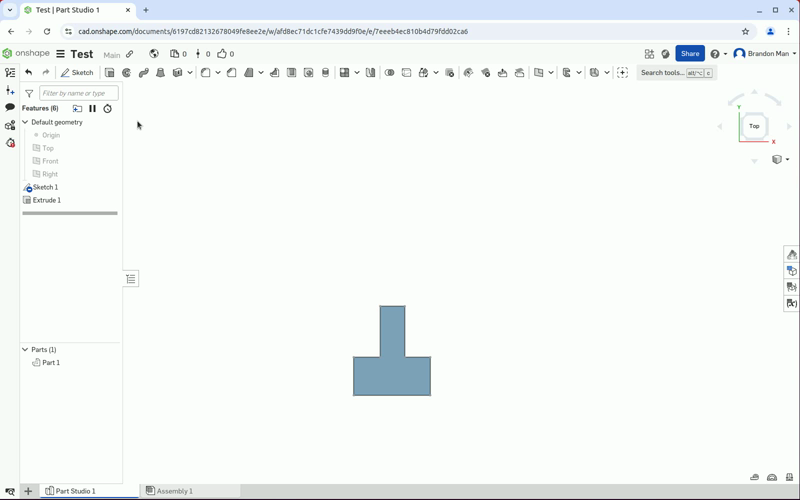
key(shift+h)
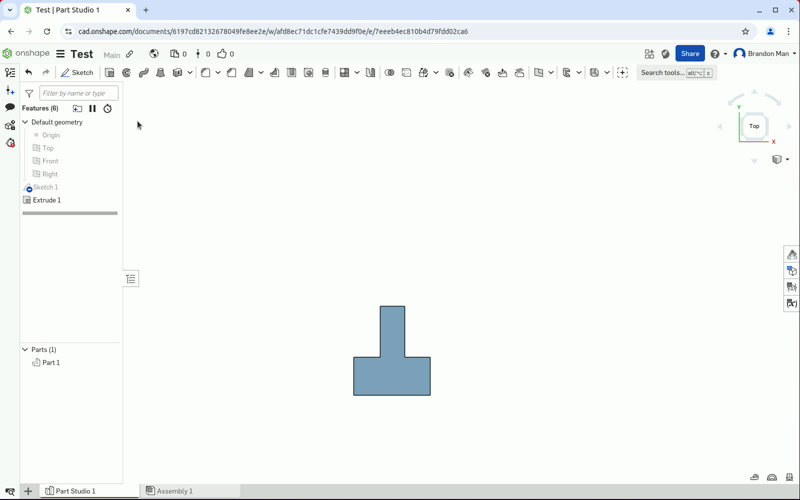
mouse_move(73, 189)
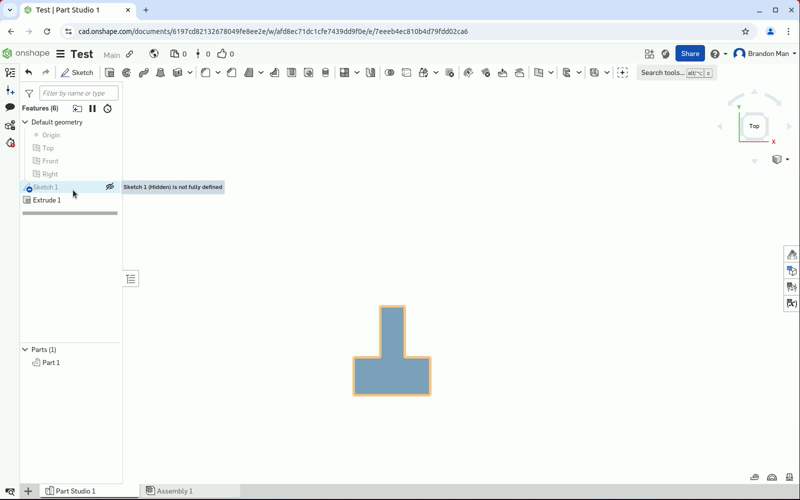
click(73, 189)
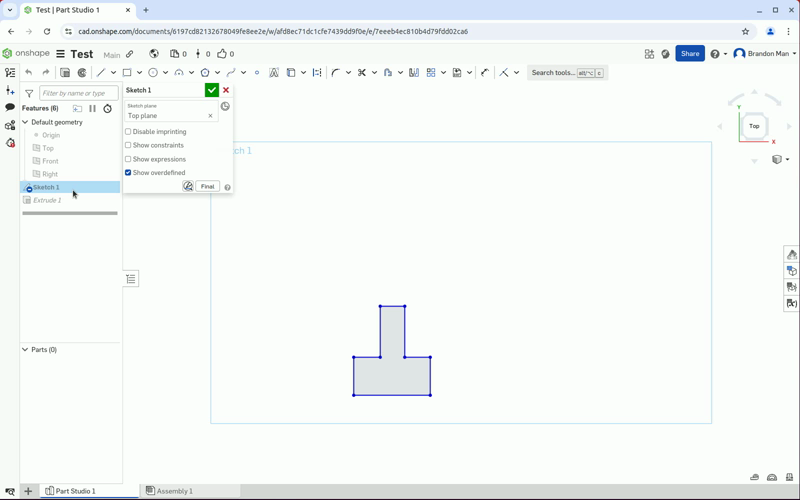
mouse_move(229, 92)
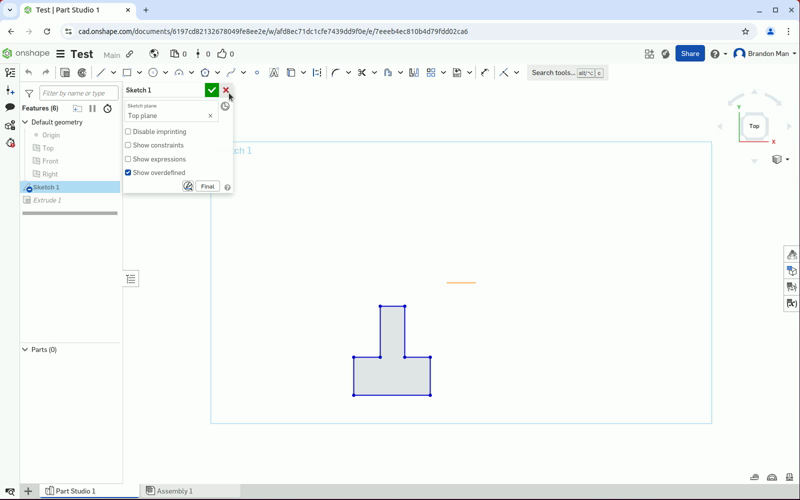
click(229, 92)
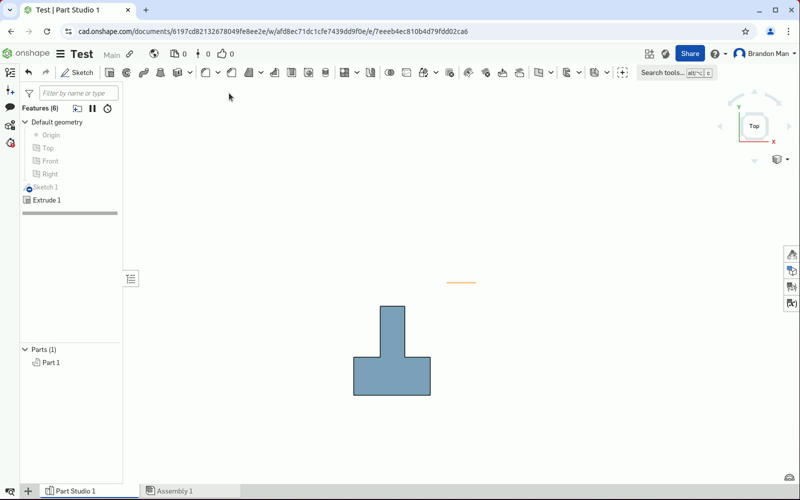
mouse_move(73, 352)
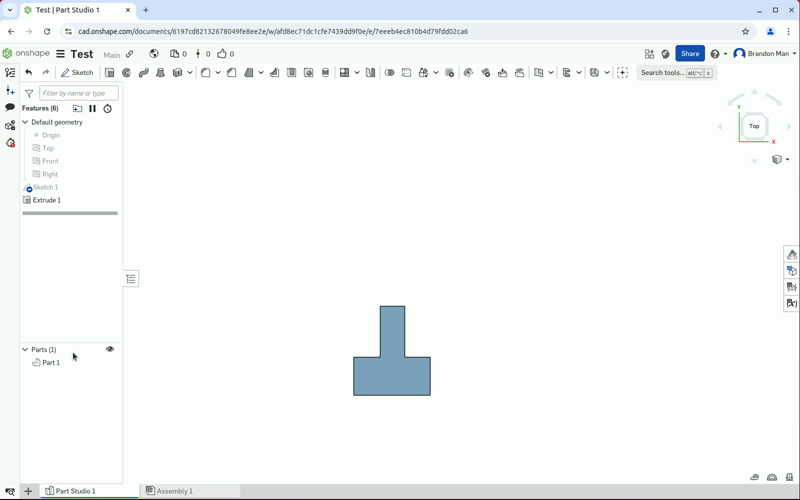
key(y)
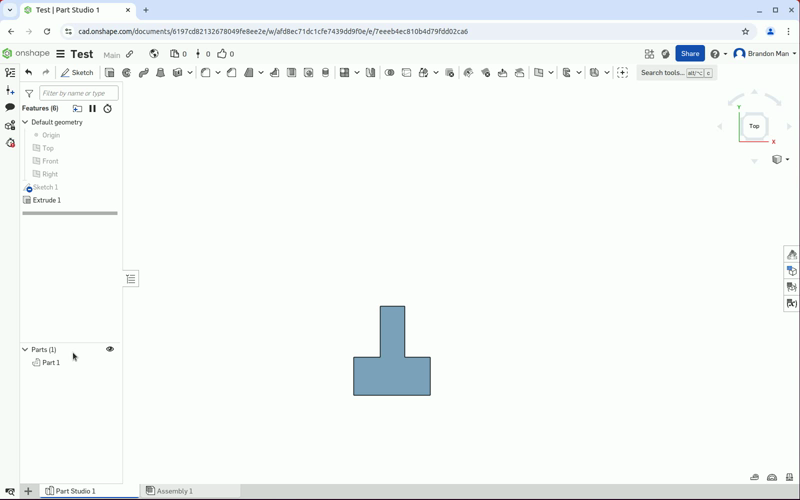
key(shift+p)
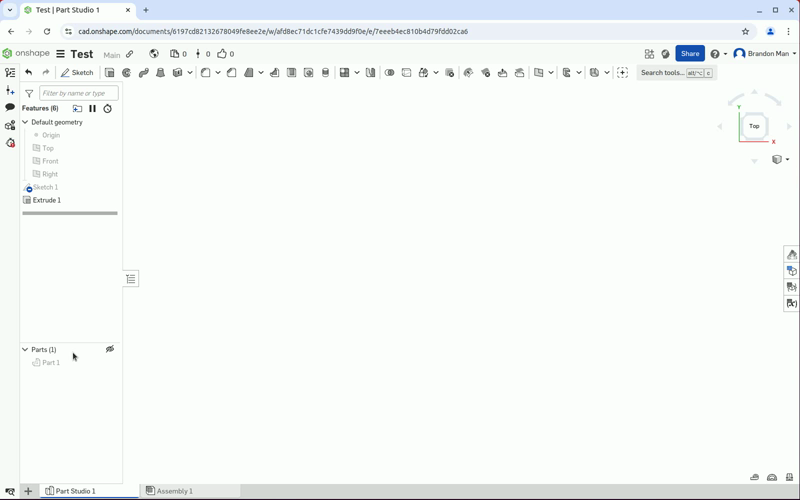
key(space)
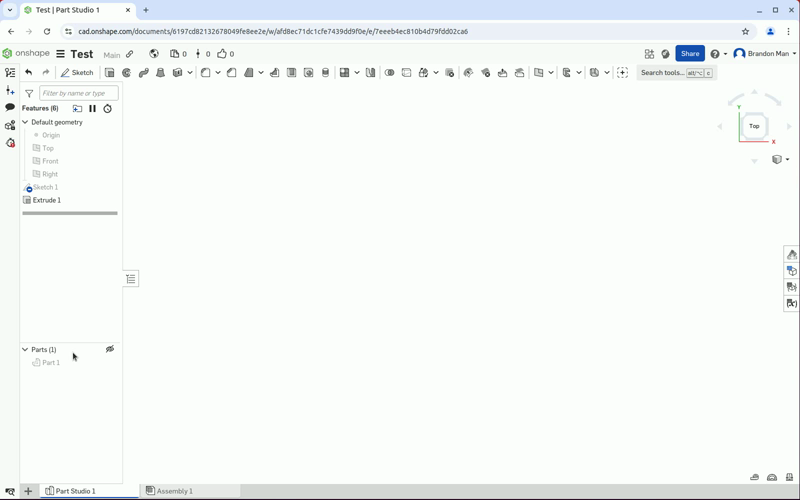
key_down(shift)
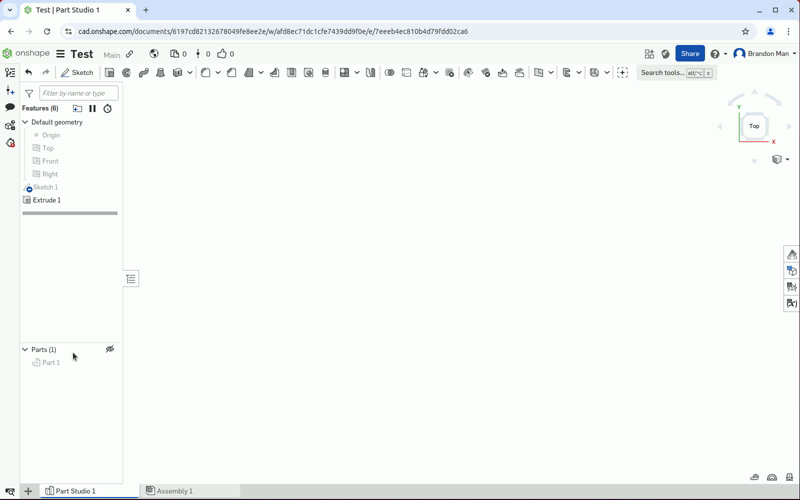
key(up)
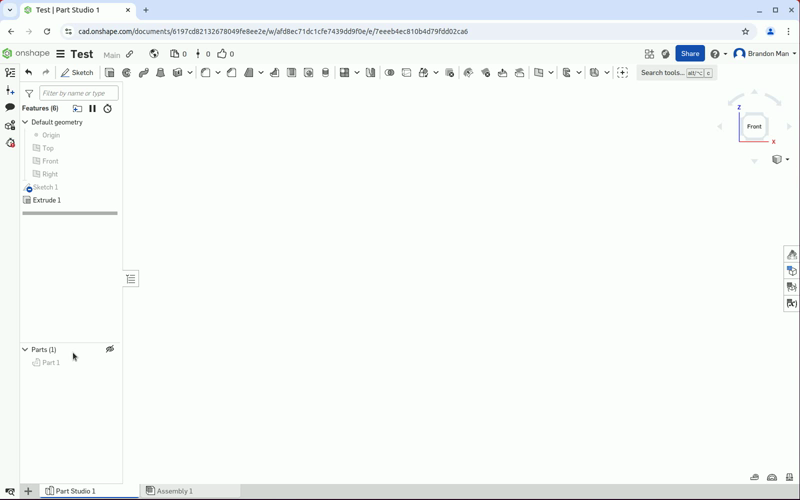
key_up(shift)
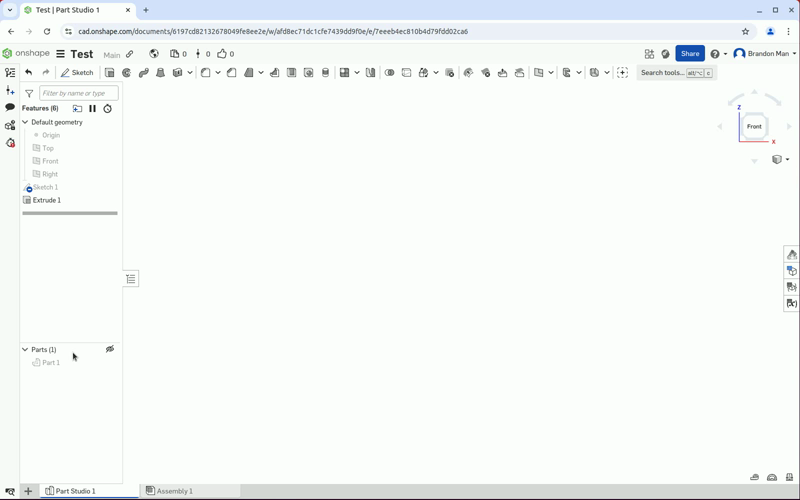
key(space)
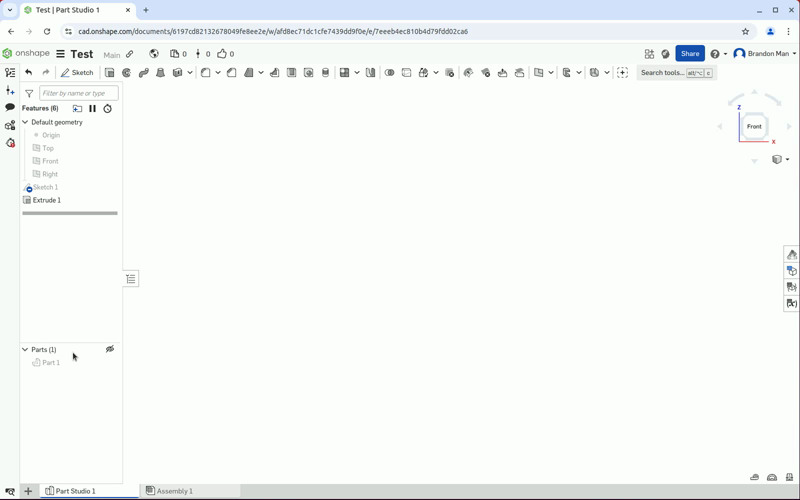
key_down(shift)
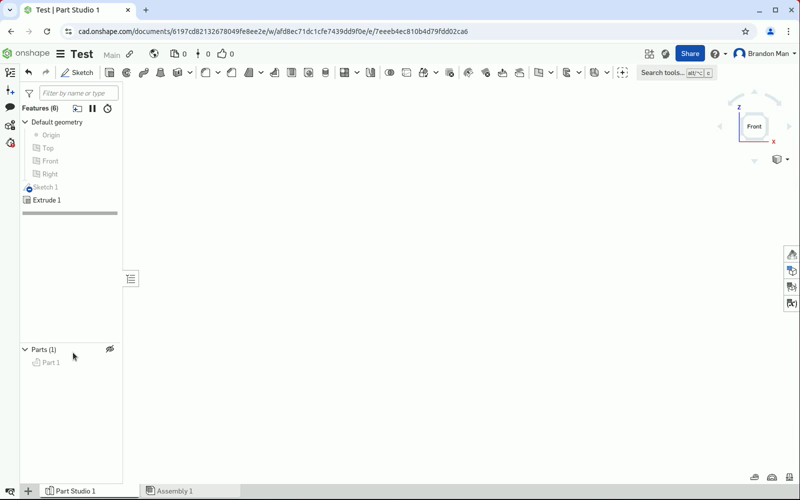
key(left)
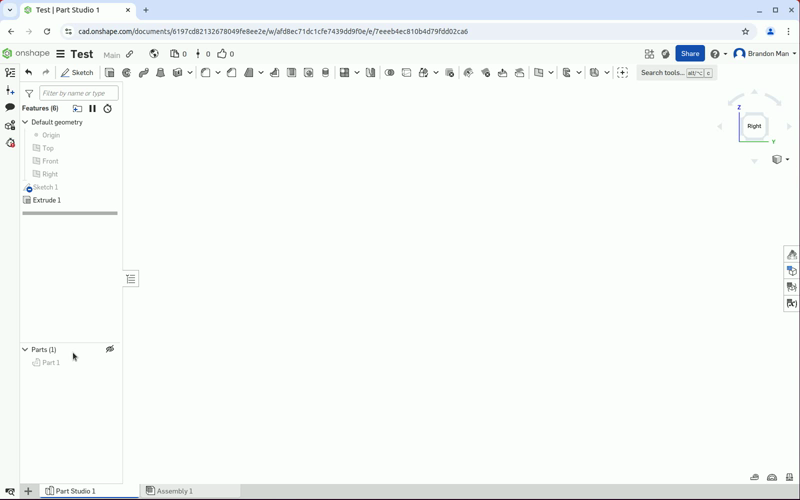
key_up(shift)
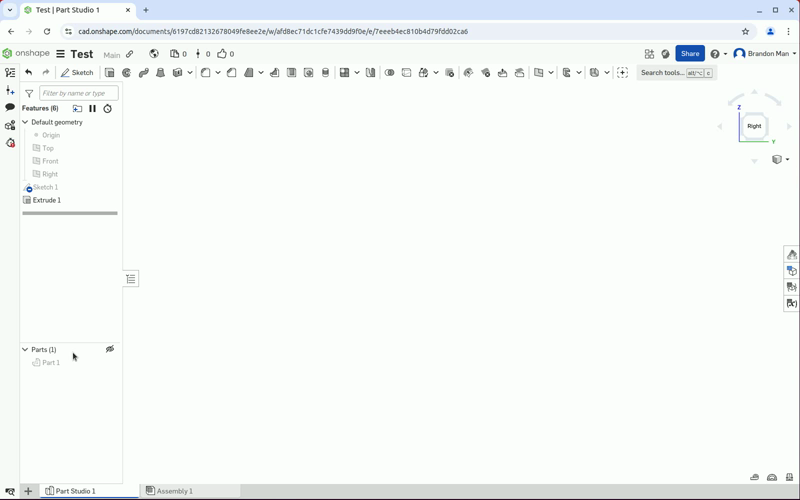
mouse_move(73, 352)
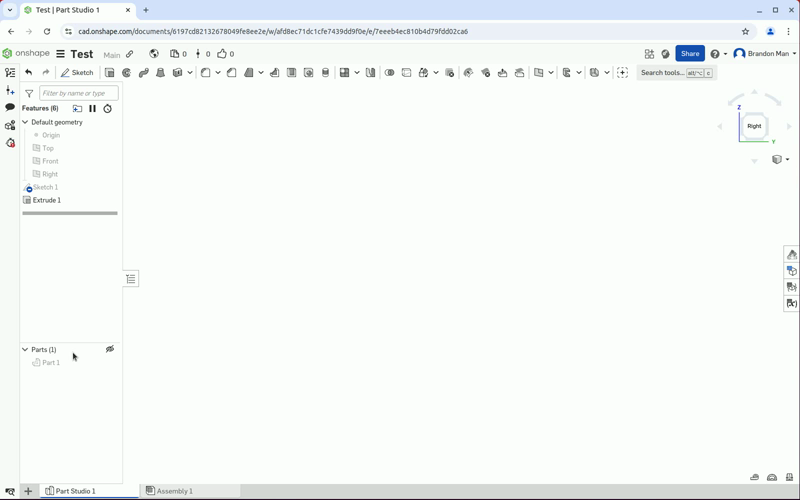
key(shift+y)
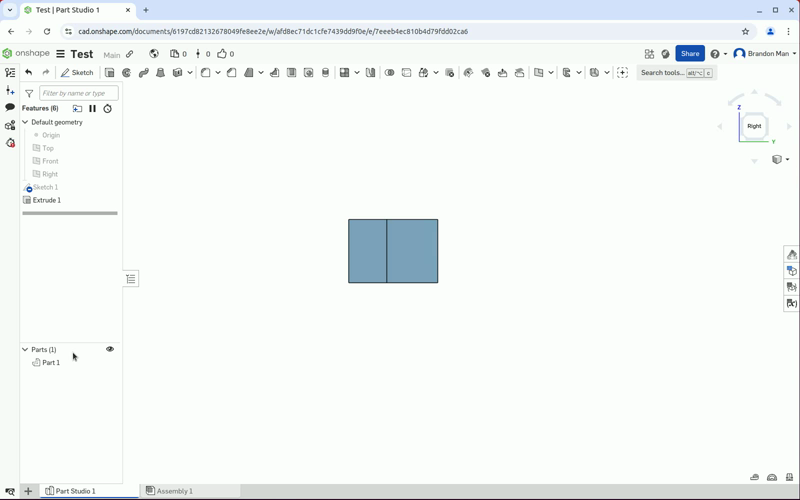
mouse_move(541, 75)
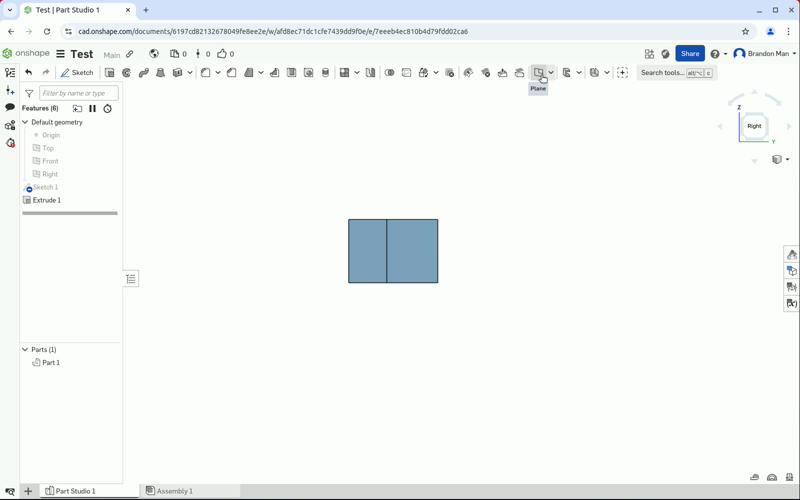
click(541, 75)
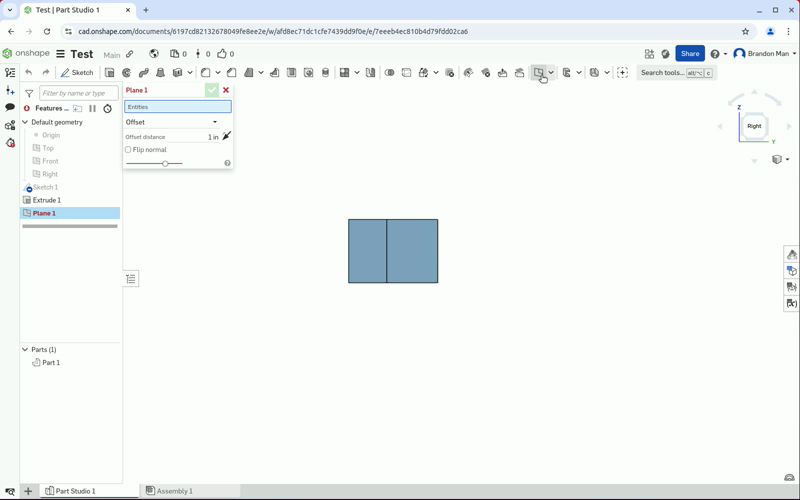
mouse_move(73, 176)
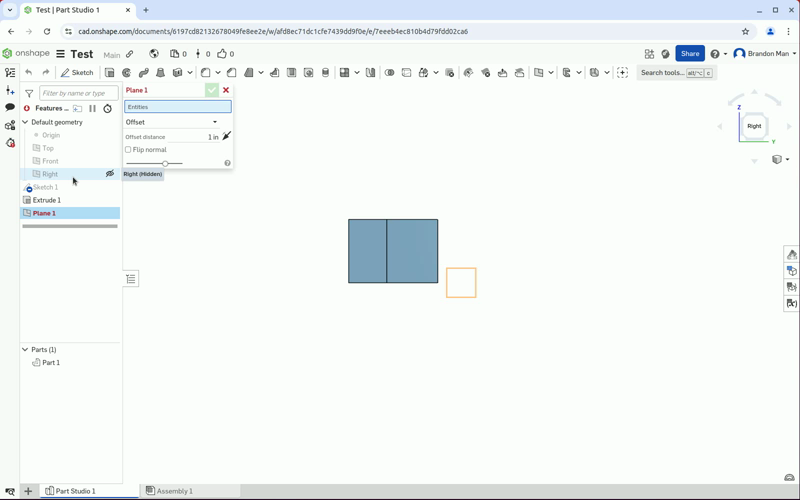
click(73, 176)
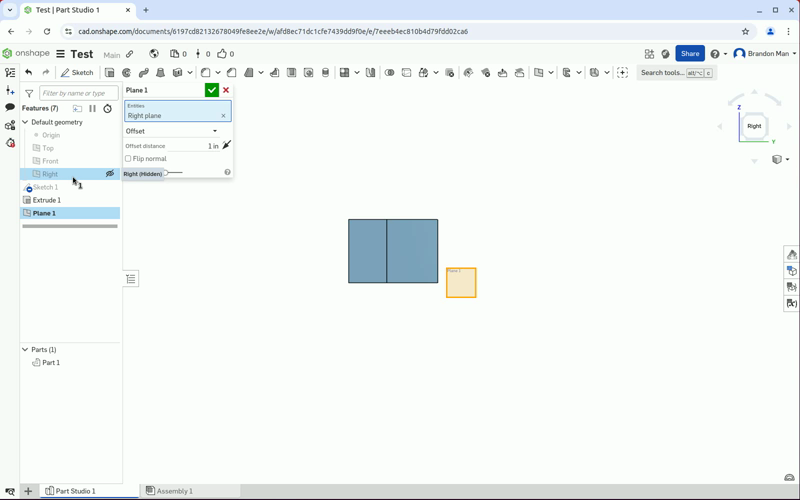
key(tab, 2)
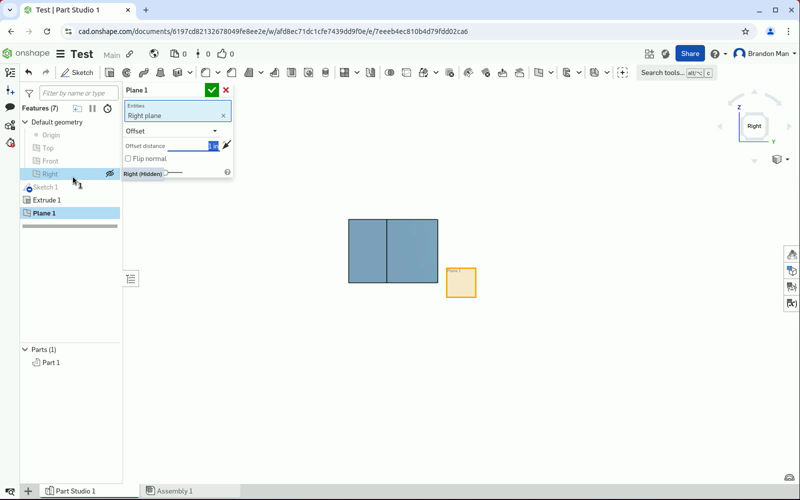
text(11.554)
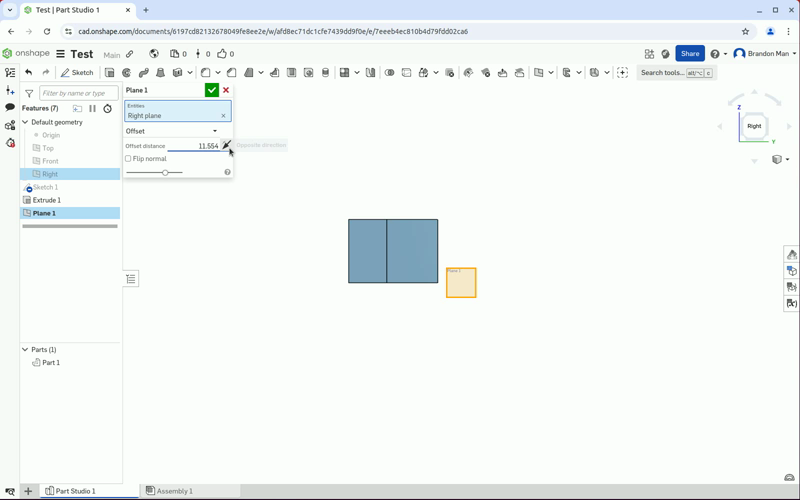
mouse_move(229, 147)
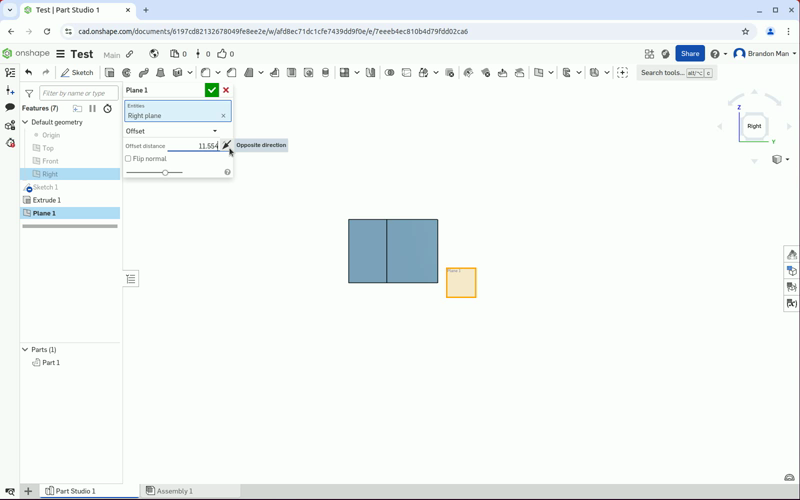
click(229, 147)
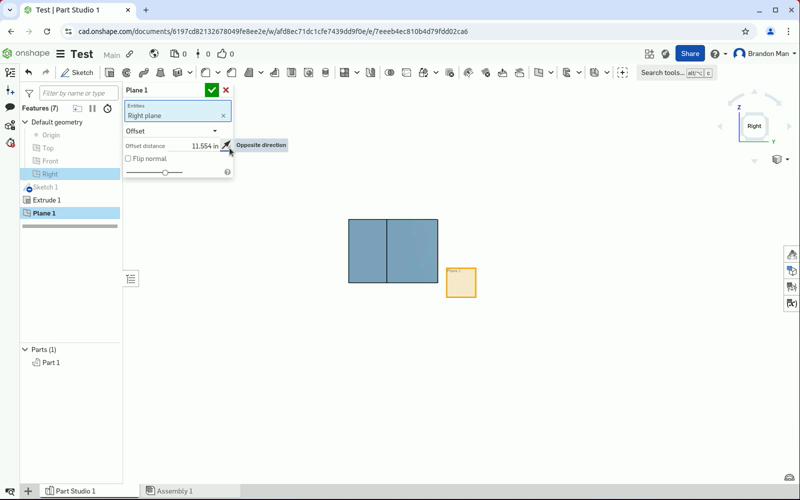
key(enter, 2)
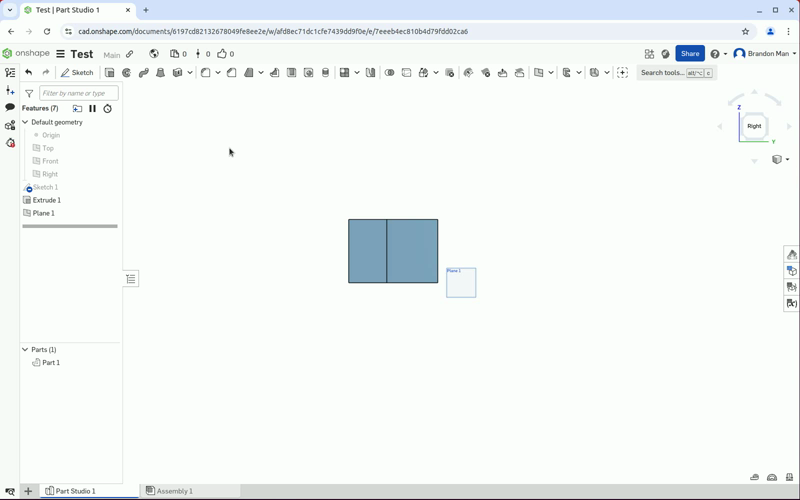
key(shift+s)
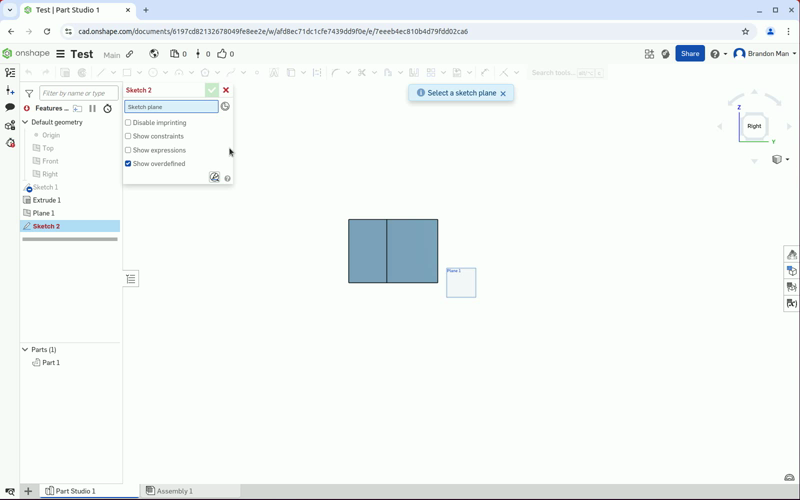
mouse_move(73, 215)
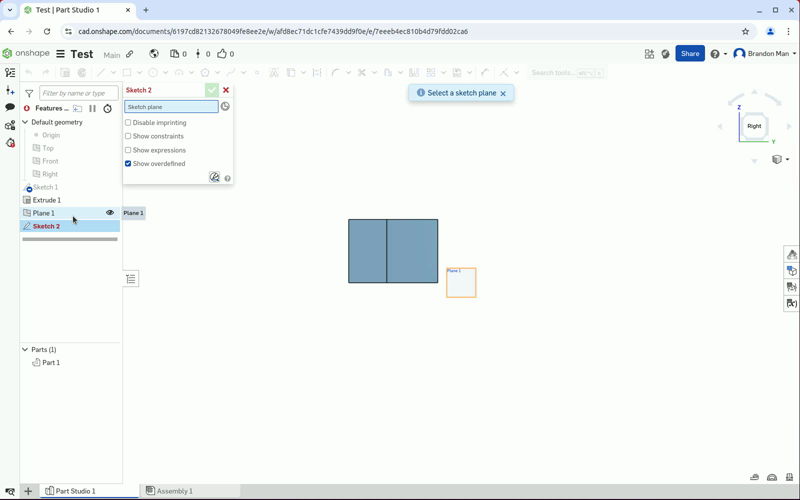
click(73, 215)
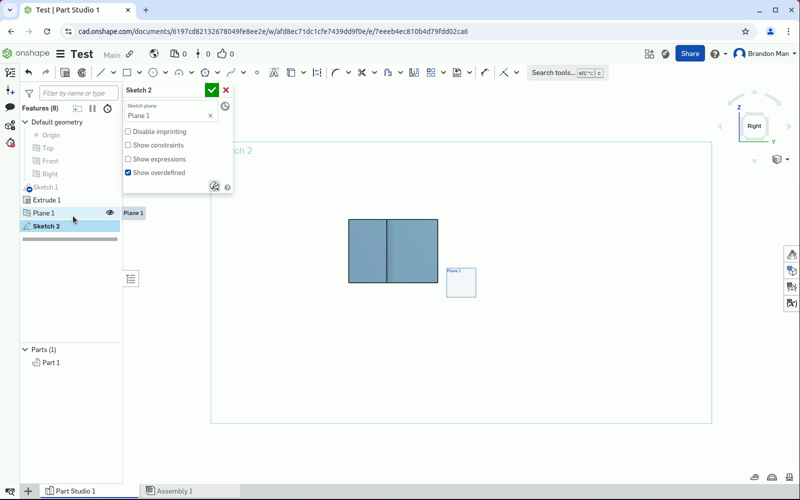
mouse_move(73, 352)
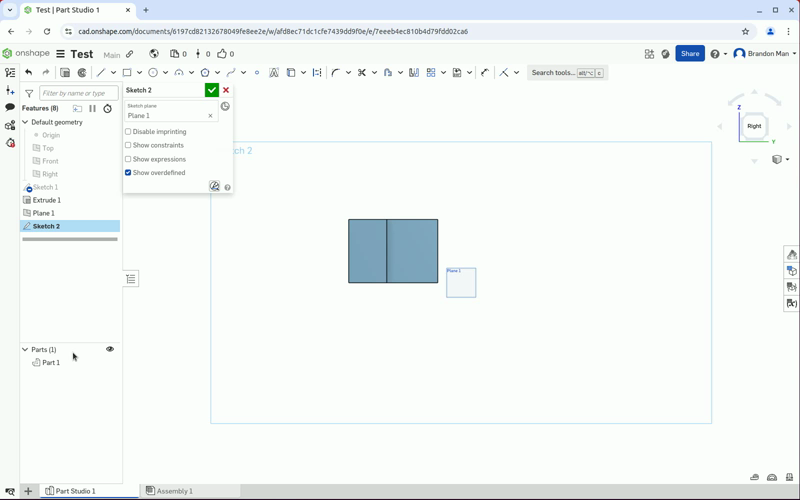
key(y)
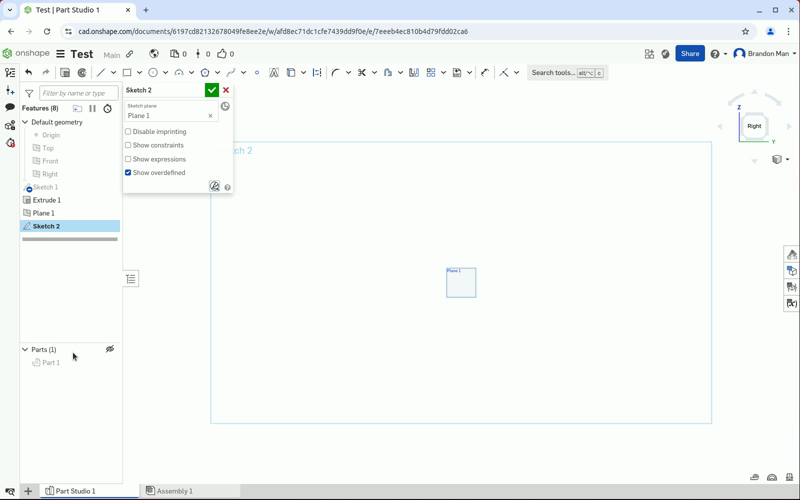
key(l)
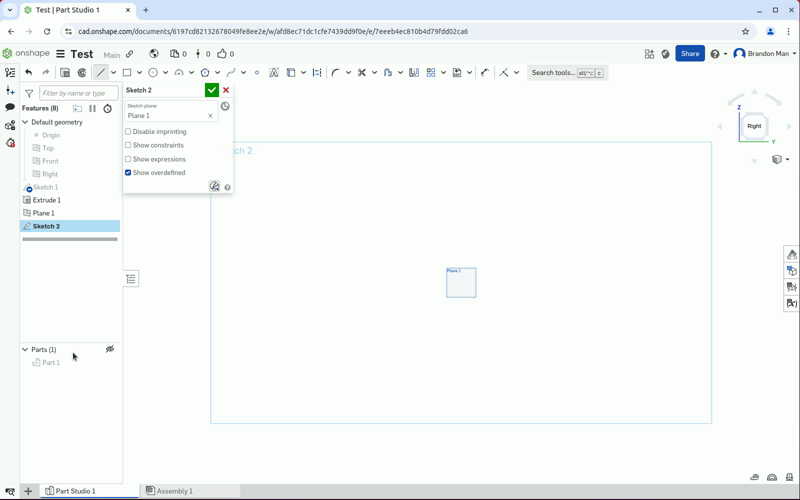
key_down(shift)
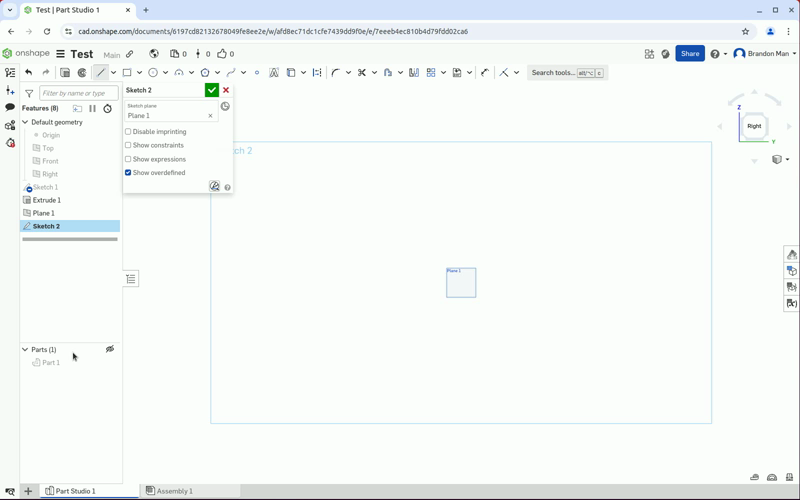
mouse_move(385, 282)
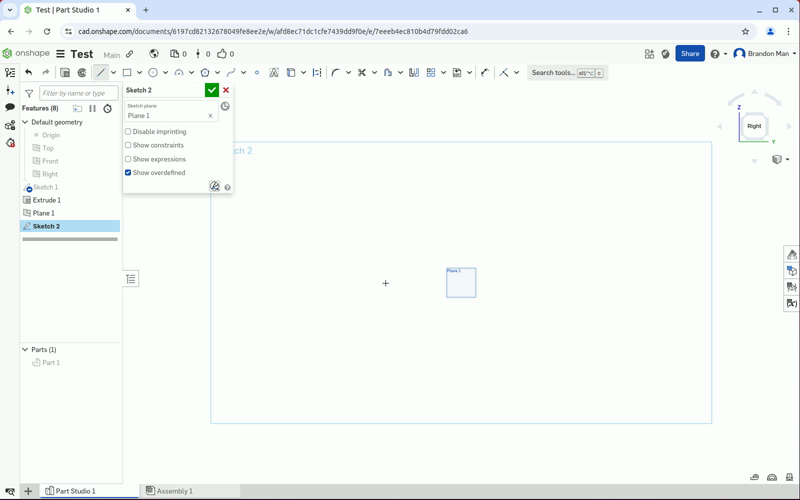
click(385, 282)
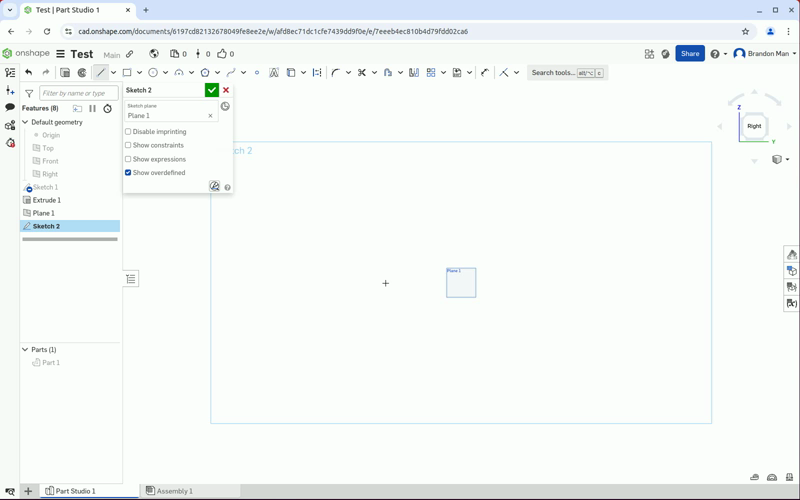
key_up(shift)
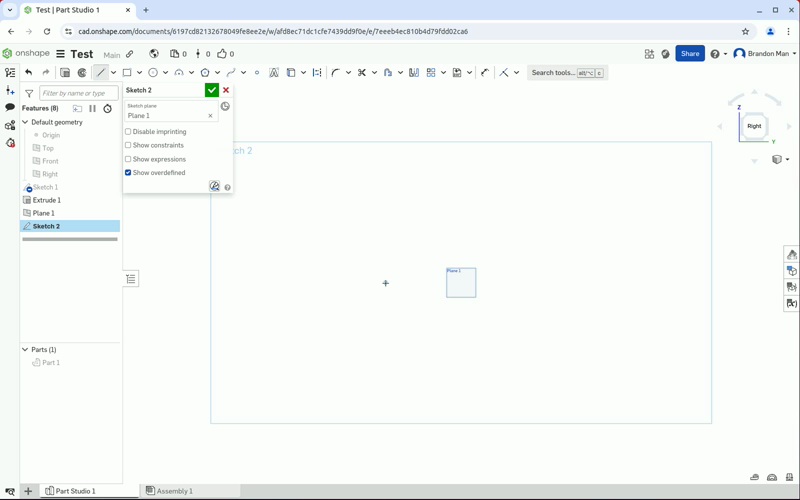
key_down(shift)
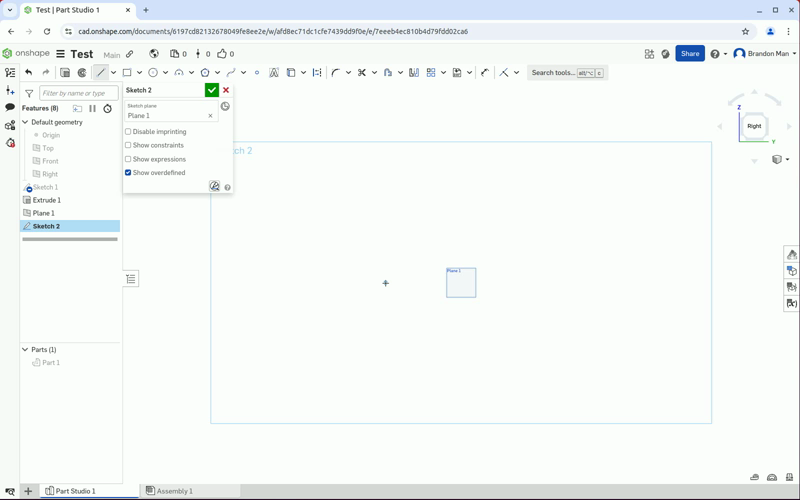
mouse_move(415, 282)
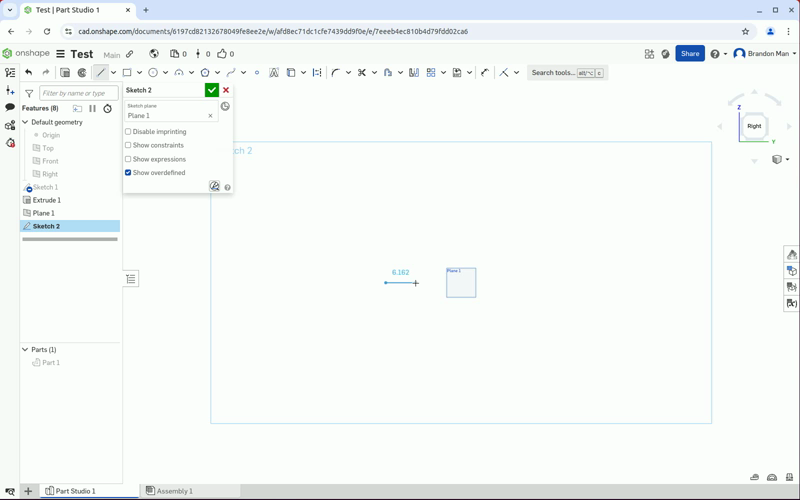
mouse_move(411, 282)
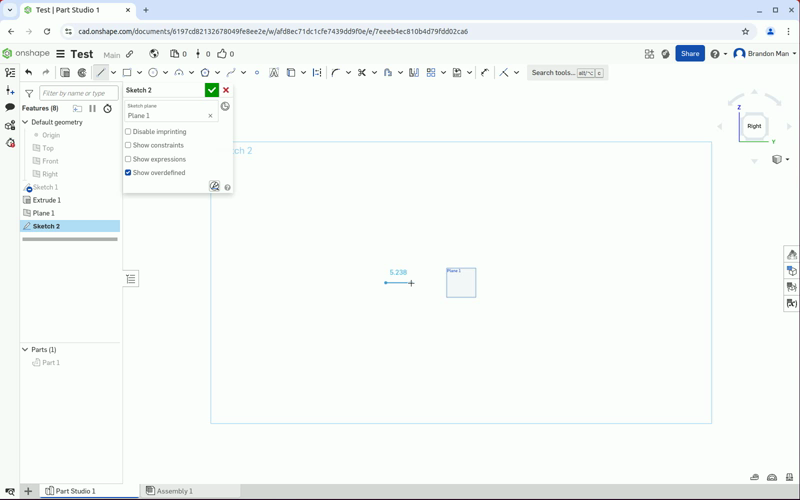
click(411, 282)
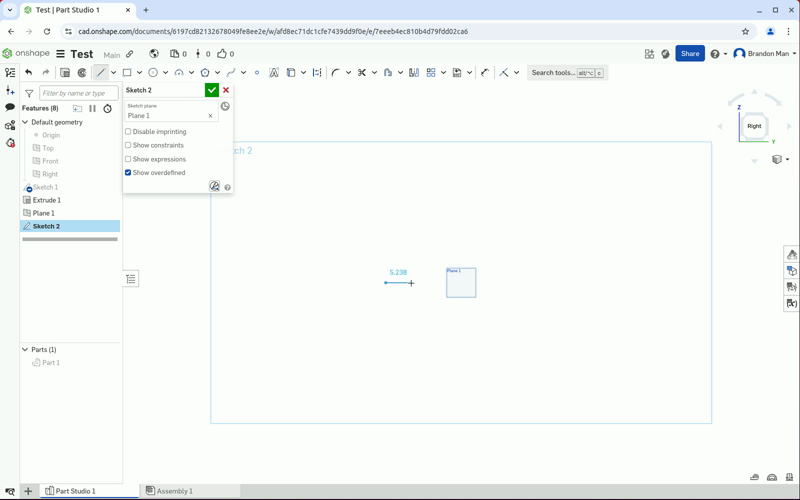
key_up(shift)
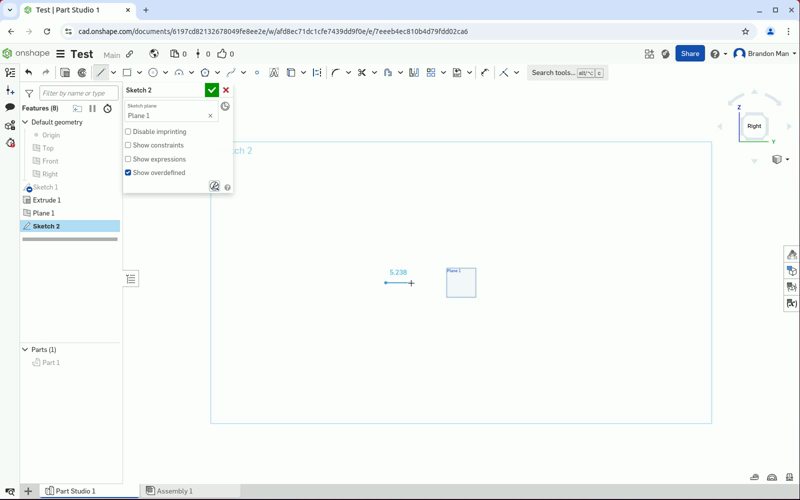
key_down(shift)
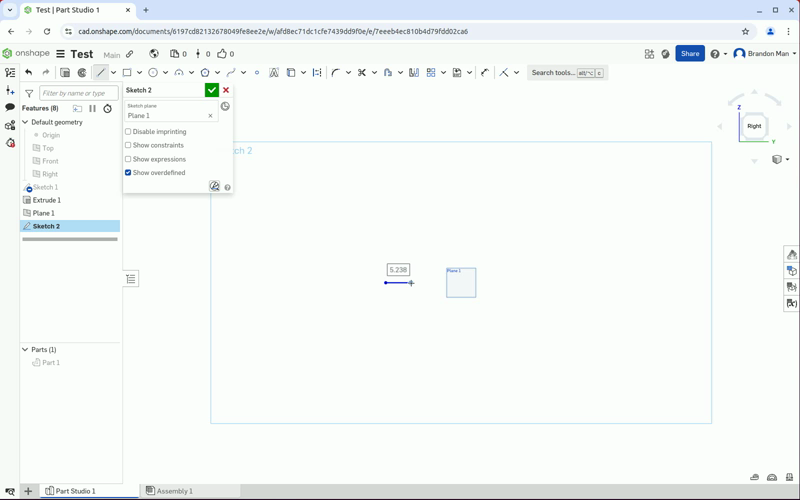
mouse_move(385, 219)
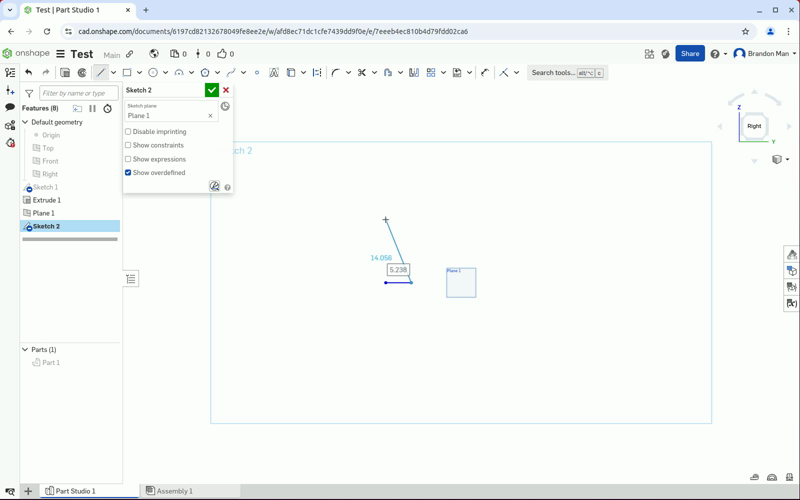
click(385, 219)
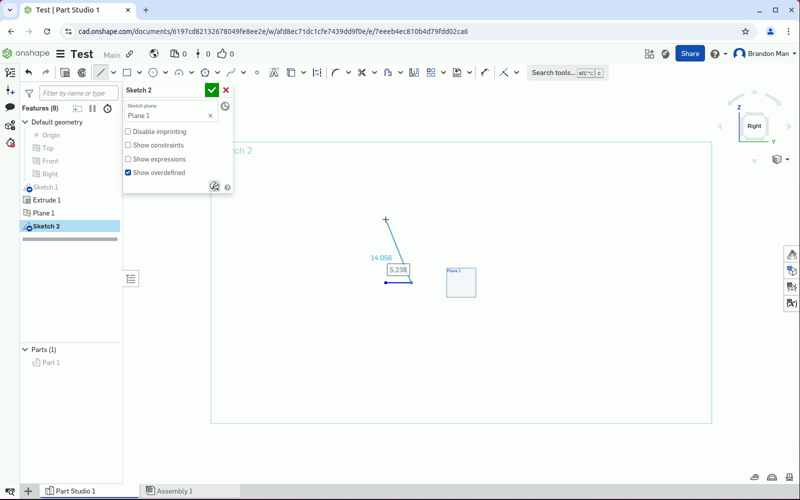
key_up(shift)
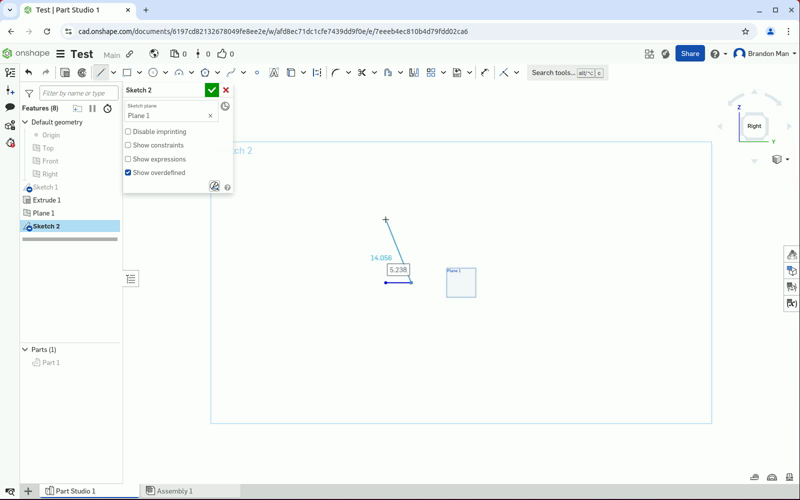
key_down(shift)
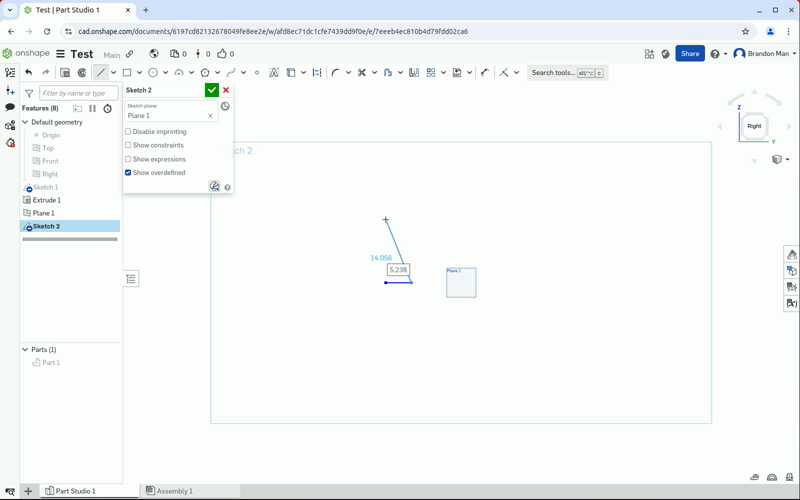
mouse_move(385, 282)
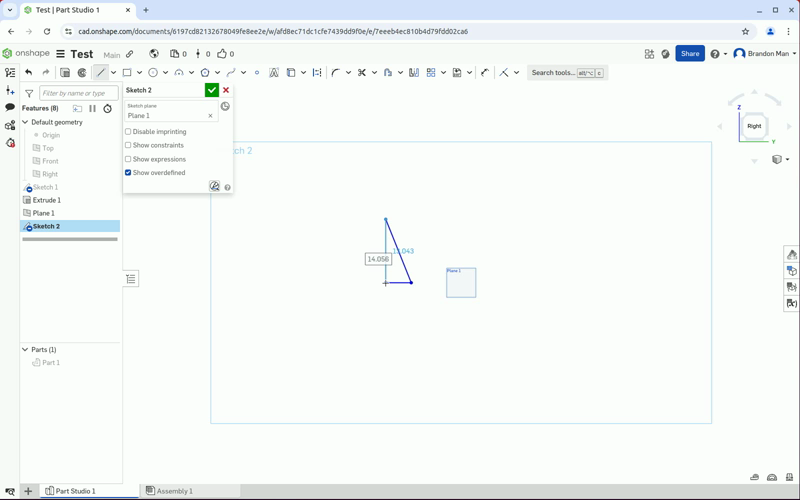
key_up(shift)
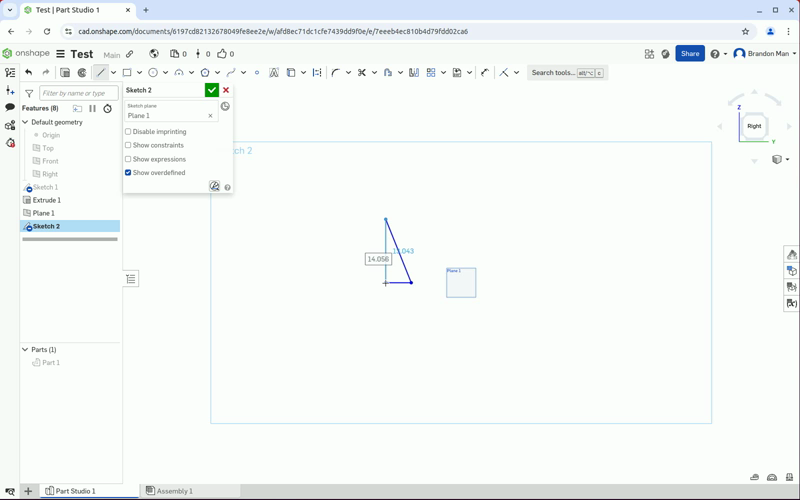
click(385, 282)
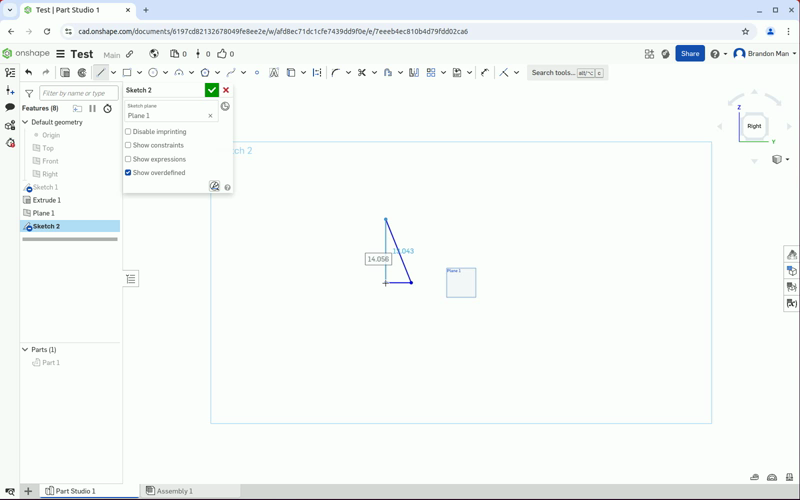
key(esc)
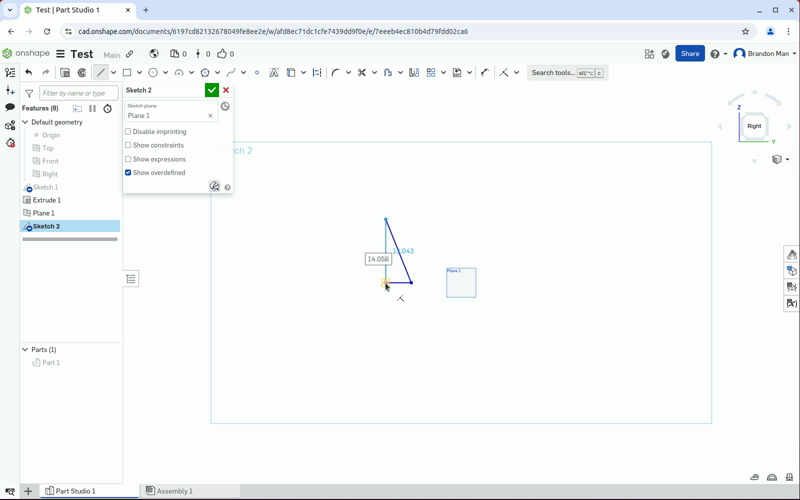
mouse_move(389, 264)
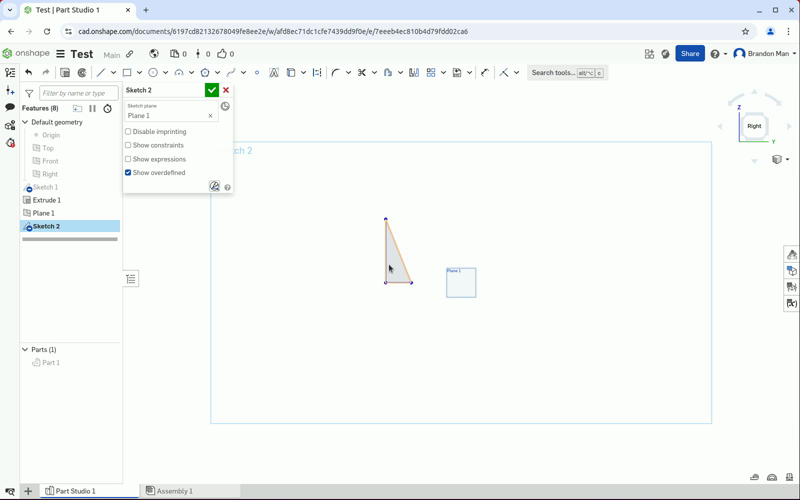
scroll(6)
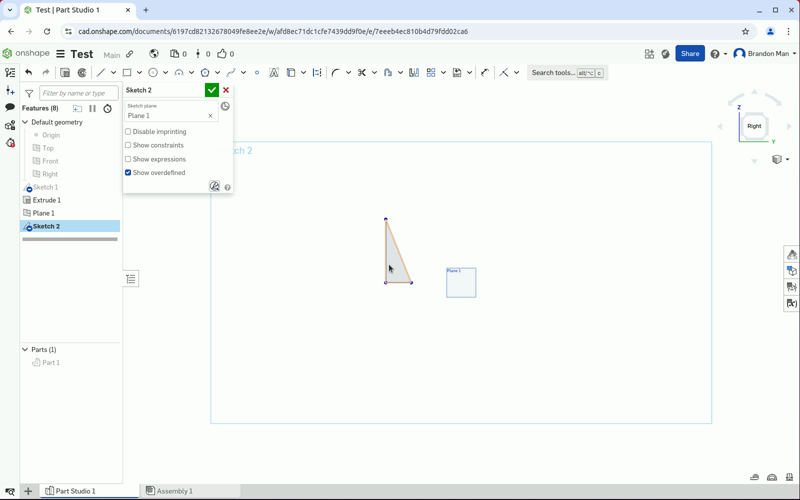
scroll(6)
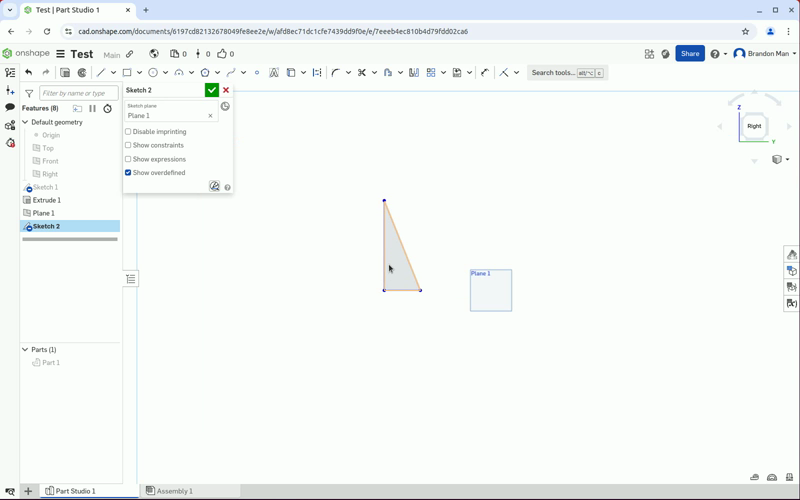
scroll(6)
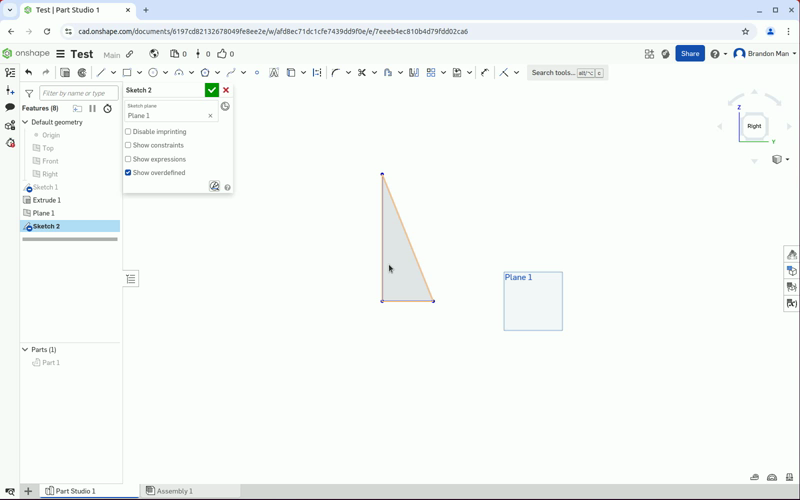
scroll(6)
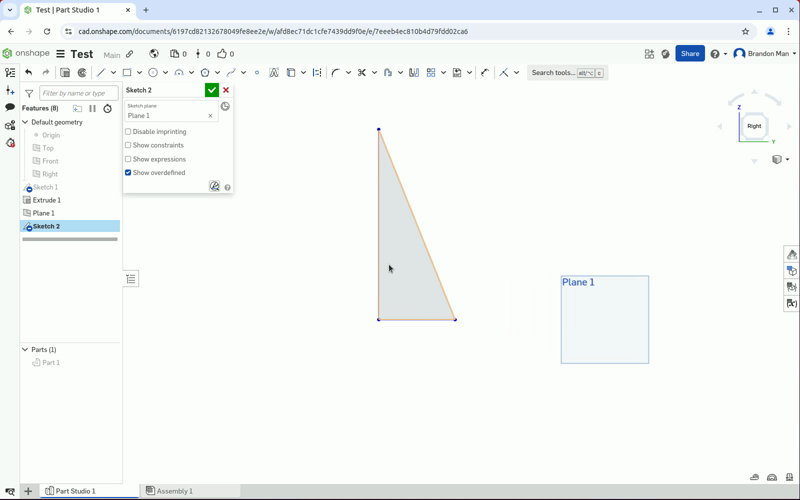
scroll(6)
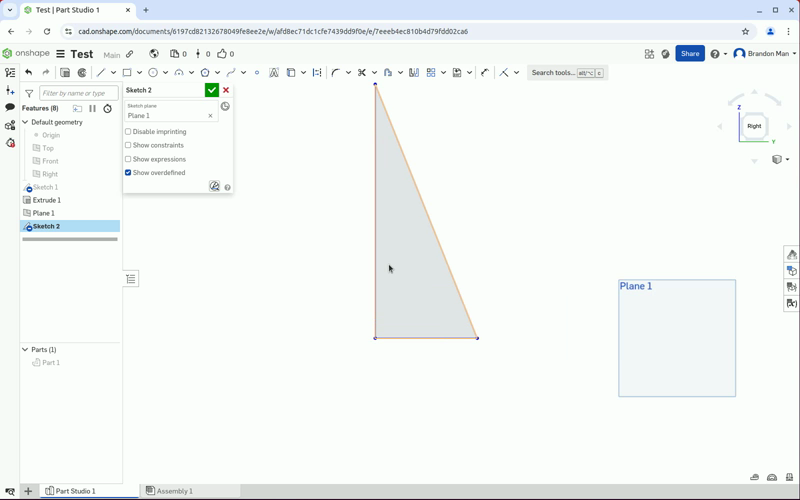
scroll(6)
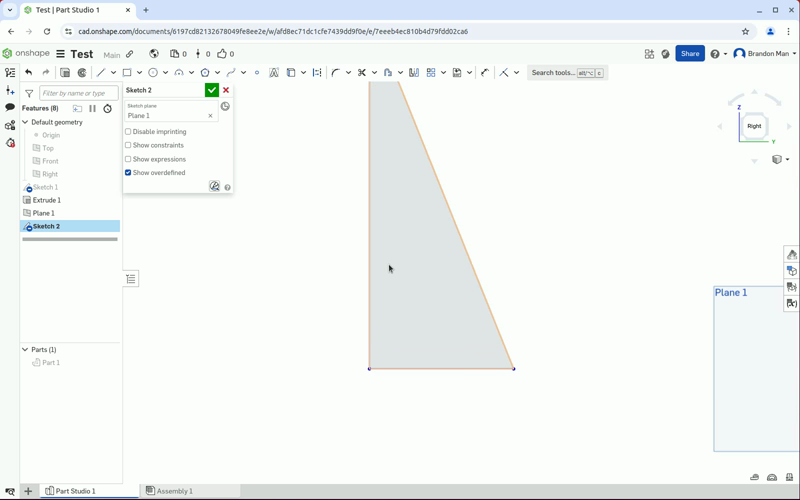
scroll(6)
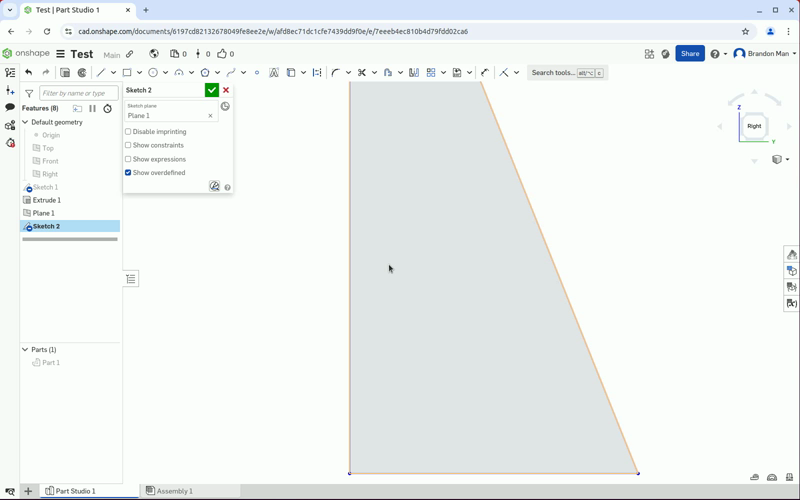
click(389, 264)
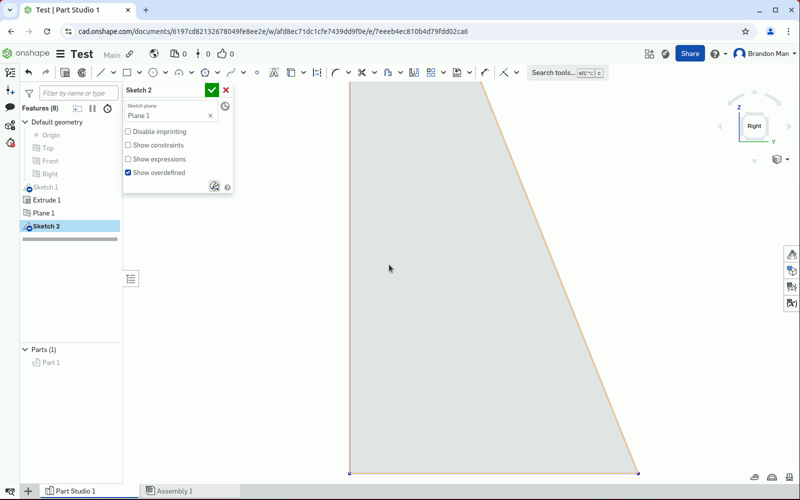
scroll(-6)
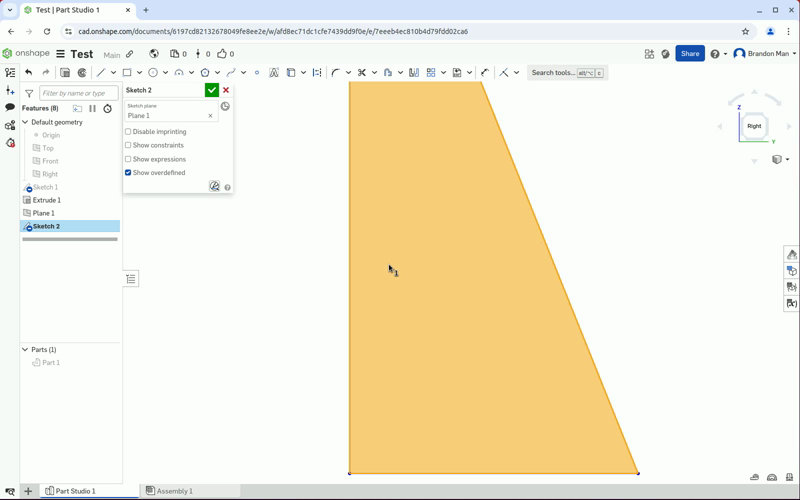
scroll(-6)
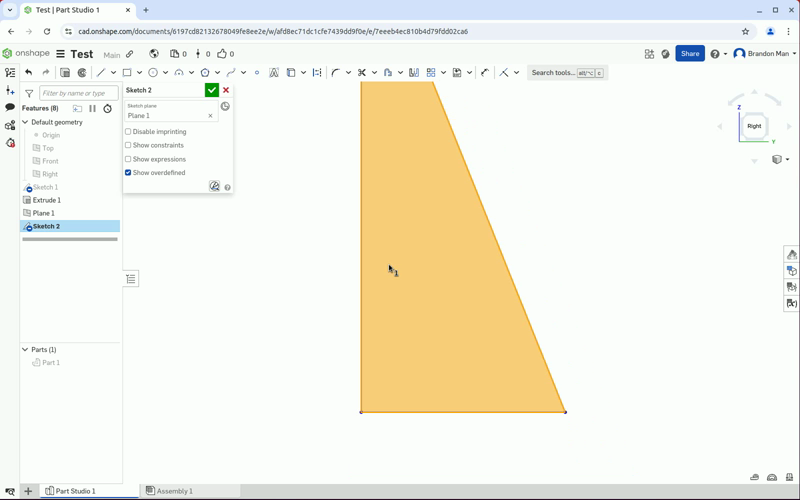
scroll(-6)
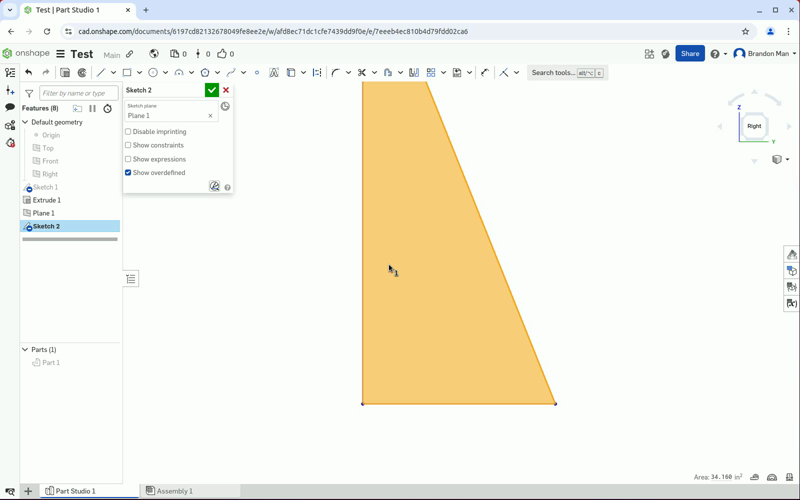
scroll(-6)
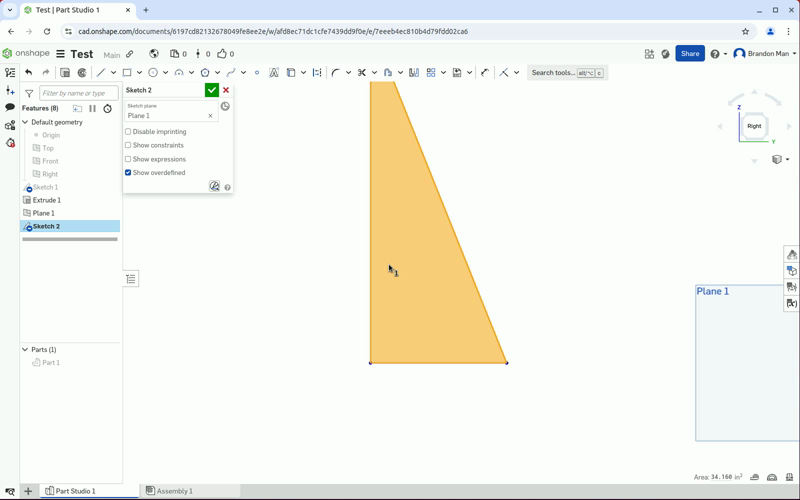
scroll(-6)
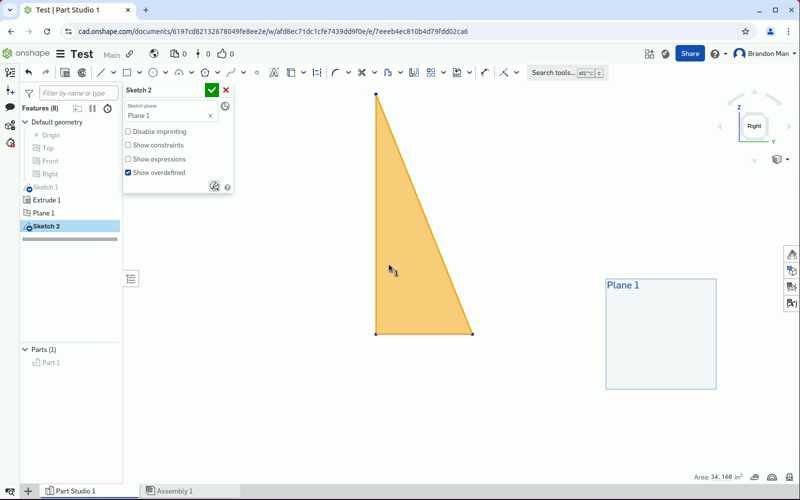
scroll(-6)
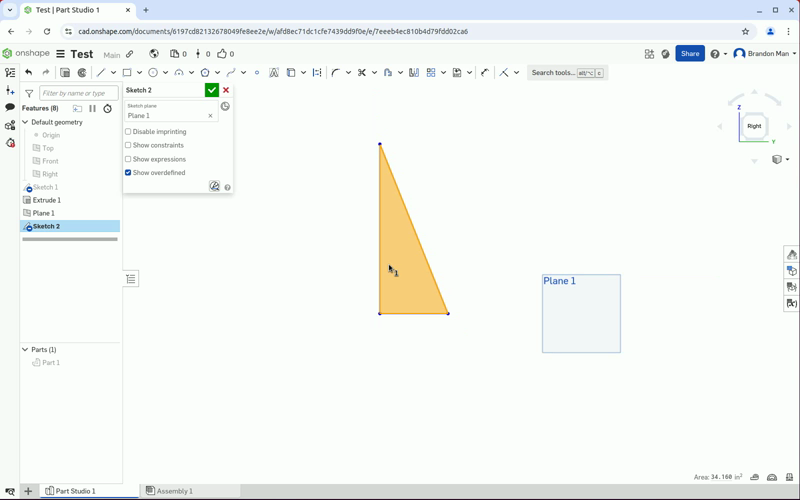
scroll(-6)
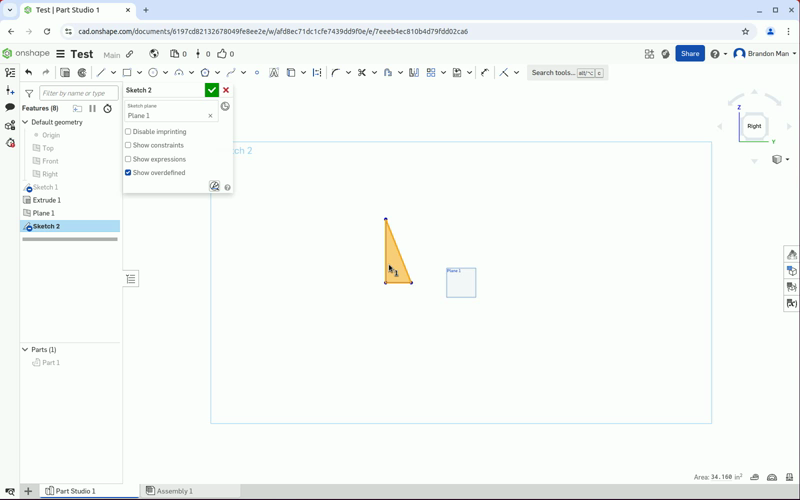
mouse_move(73, 352)
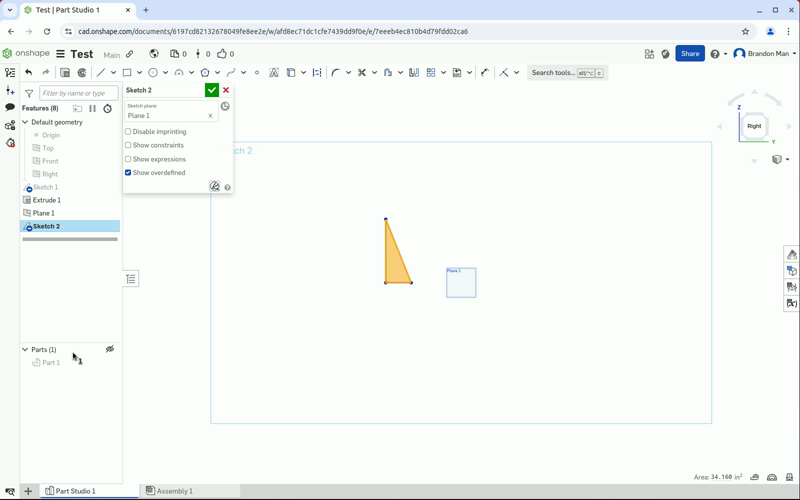
key(shift+y)
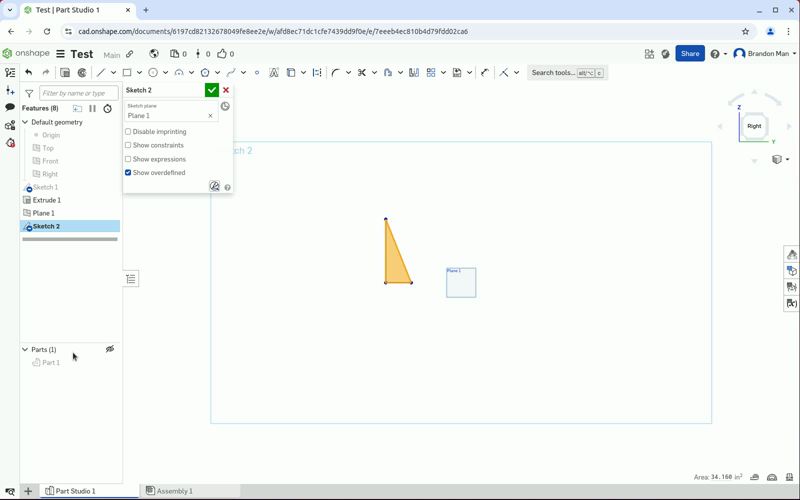
key(shift+e)
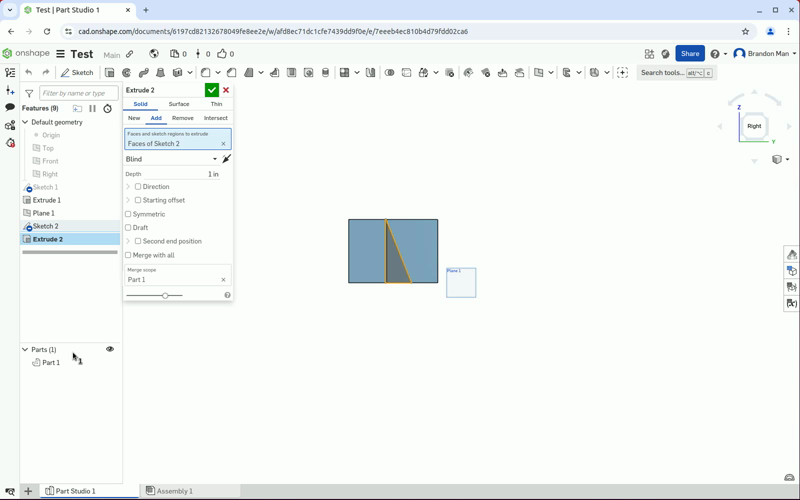
mouse_move(143, 106)
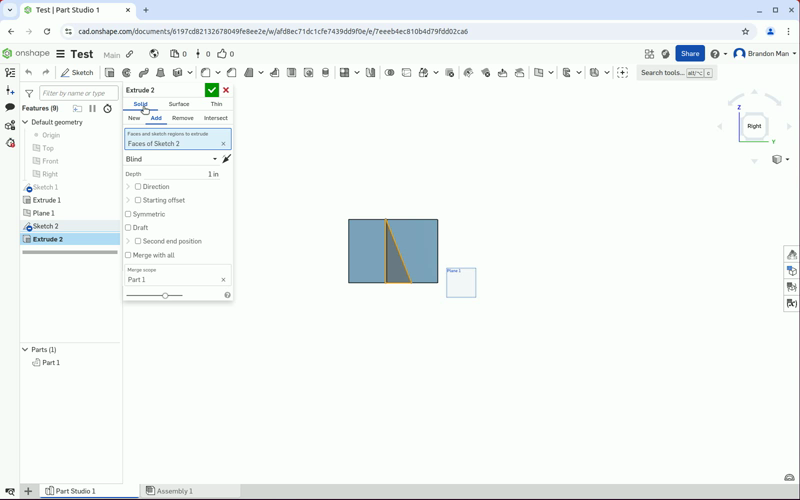
click(143, 106)
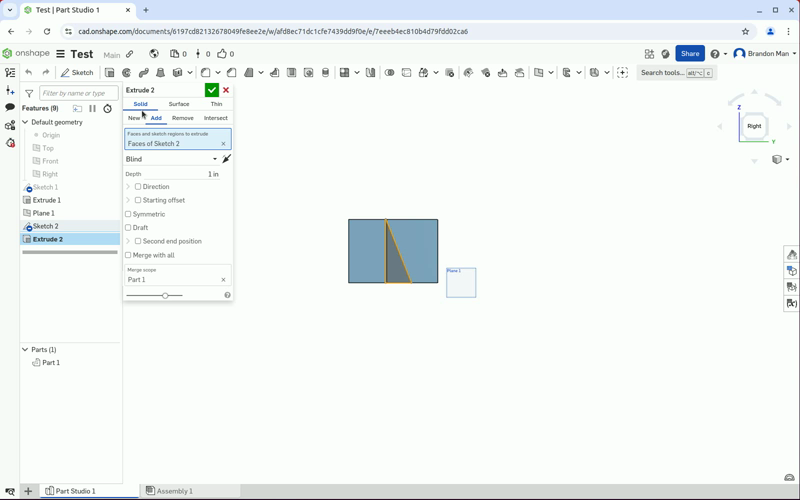
mouse_move(137, 120)
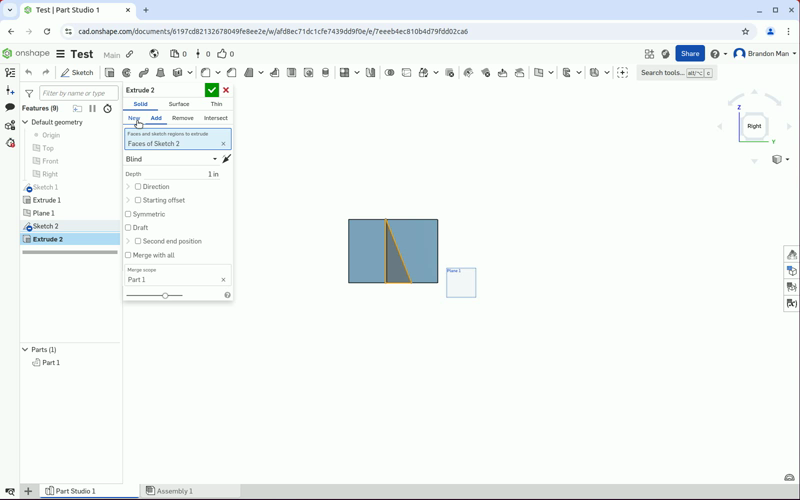
click(137, 120)
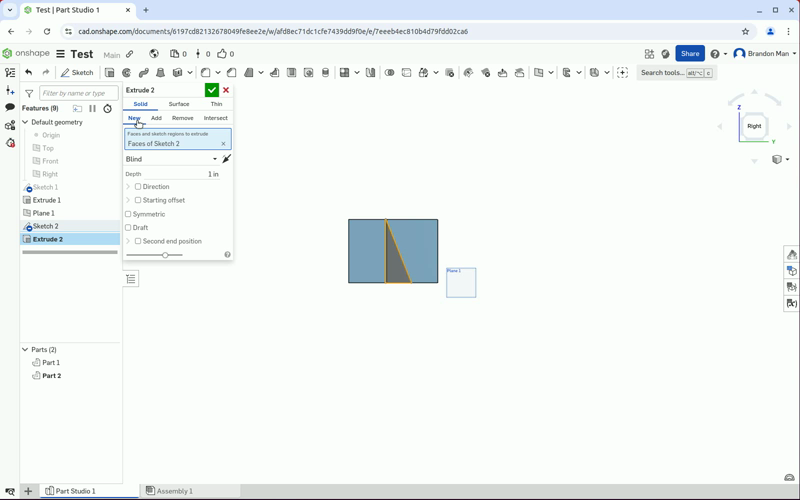
key(tab, 4)
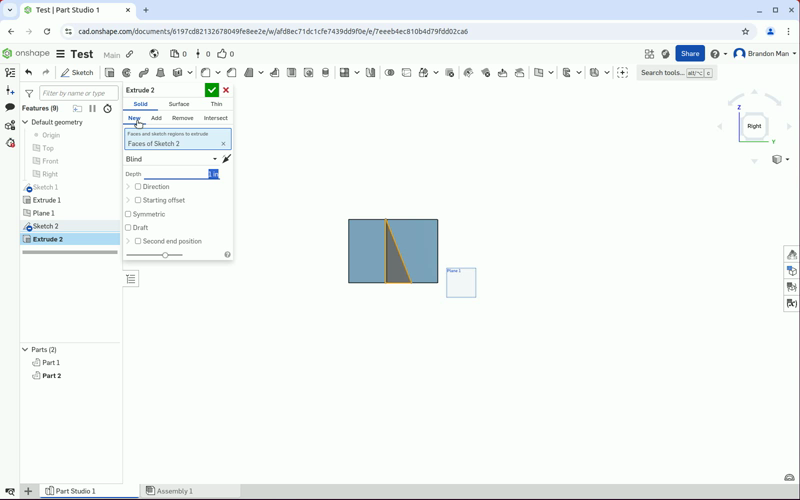
text(5.296)
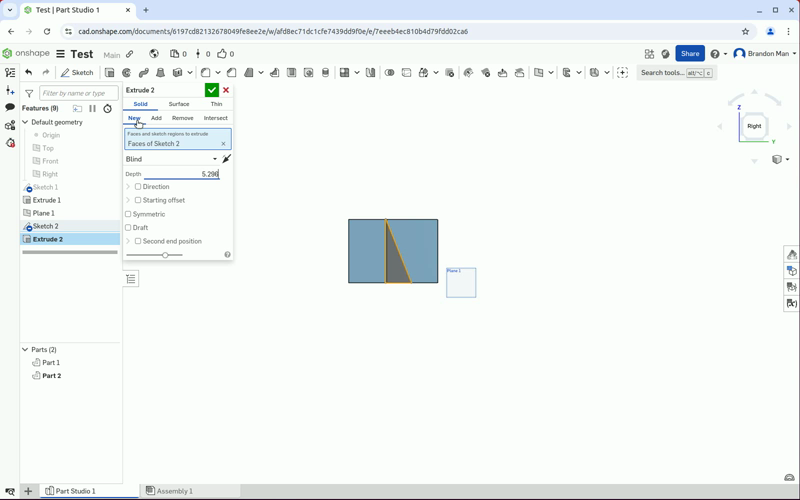
key(enter)
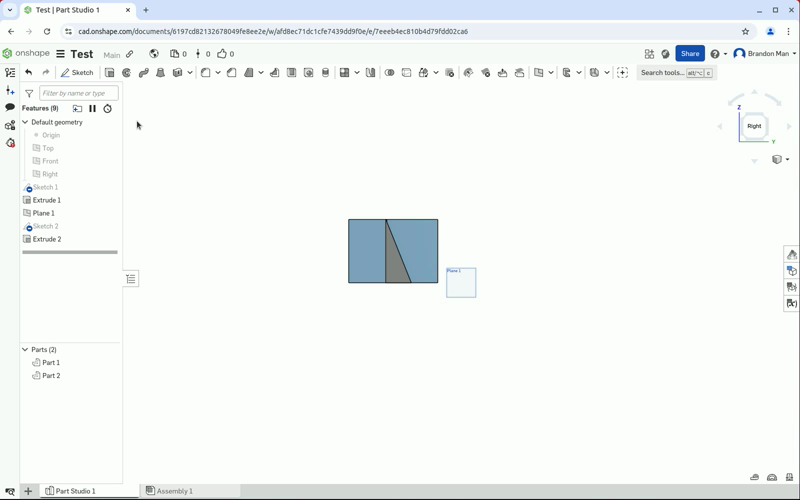
key(shift+h)
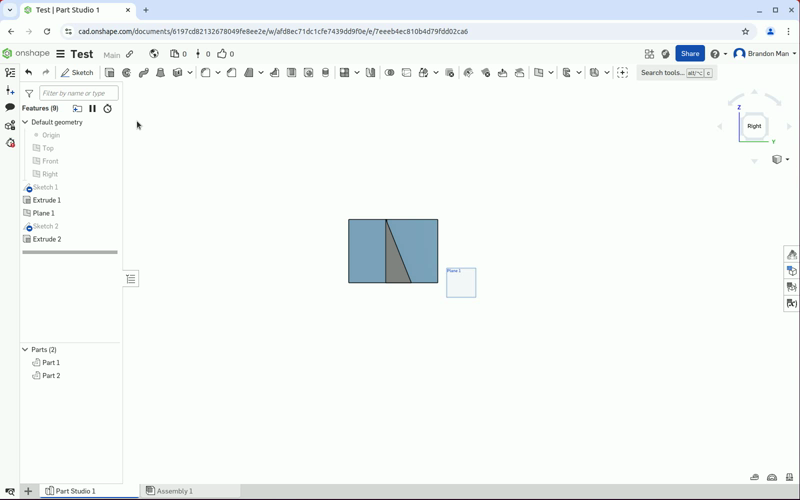
key(shift+h)
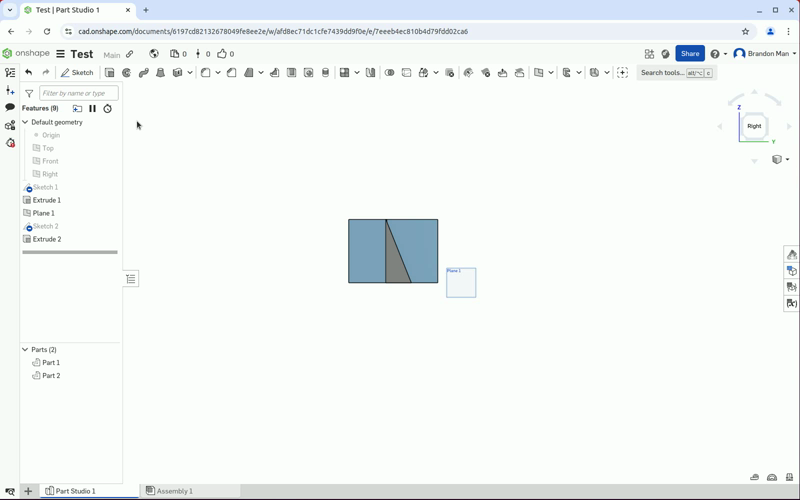
mouse_move(73, 189)
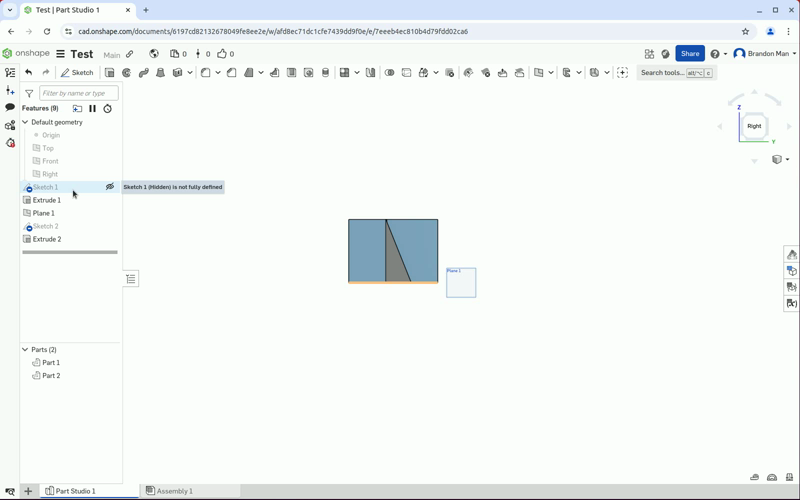
click(73, 189)
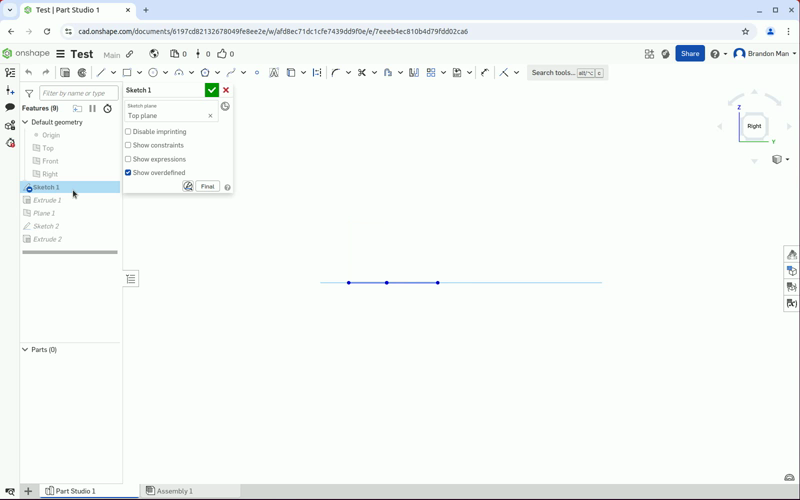
mouse_move(229, 92)
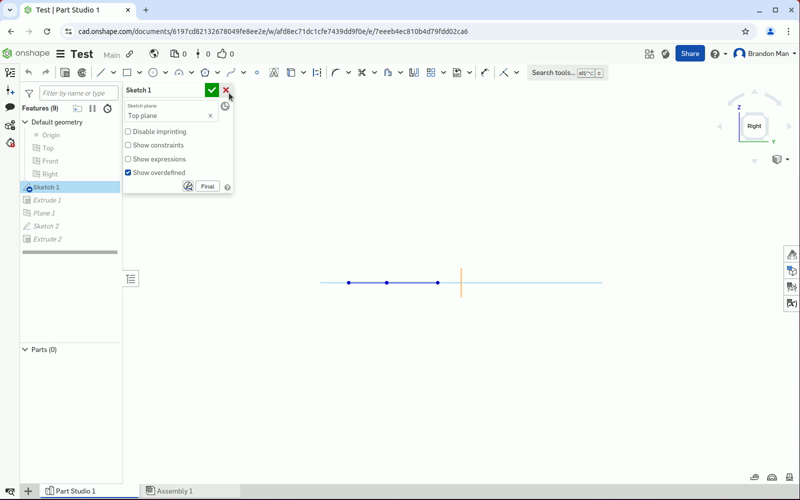
click(229, 92)
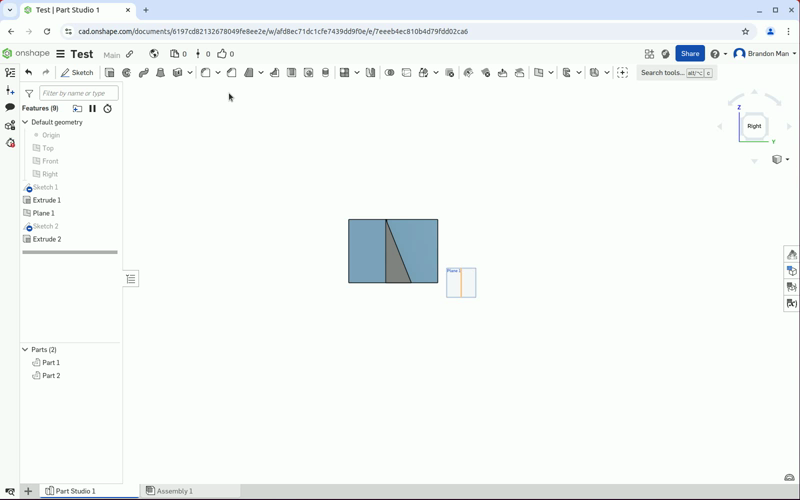
mouse_move(541, 75)
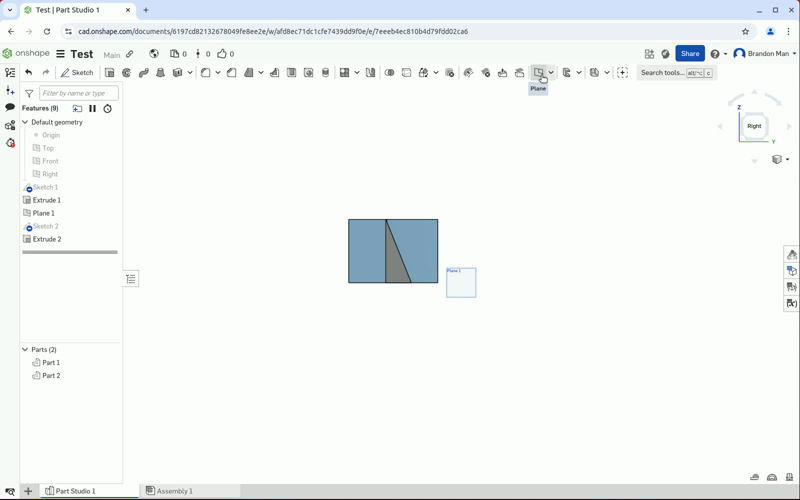
click(541, 75)
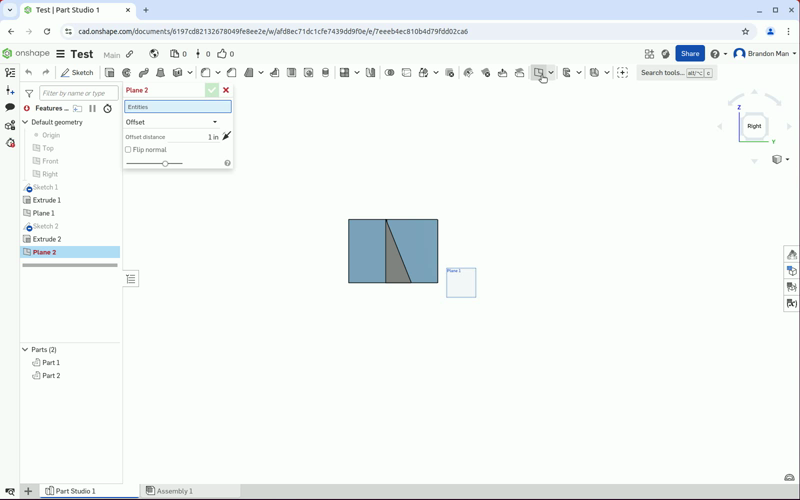
mouse_move(73, 176)
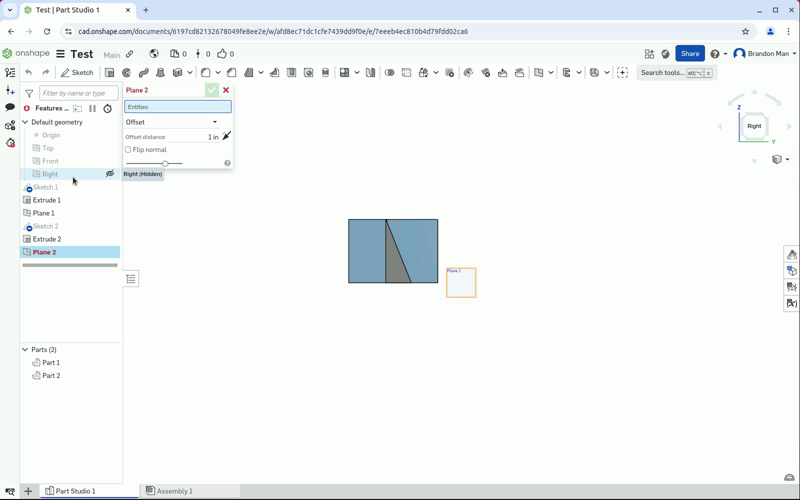
click(73, 176)
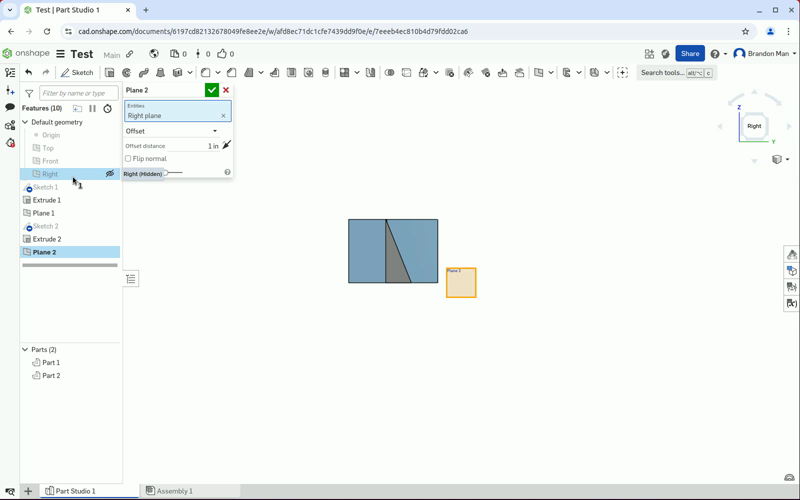
key(tab, 2)
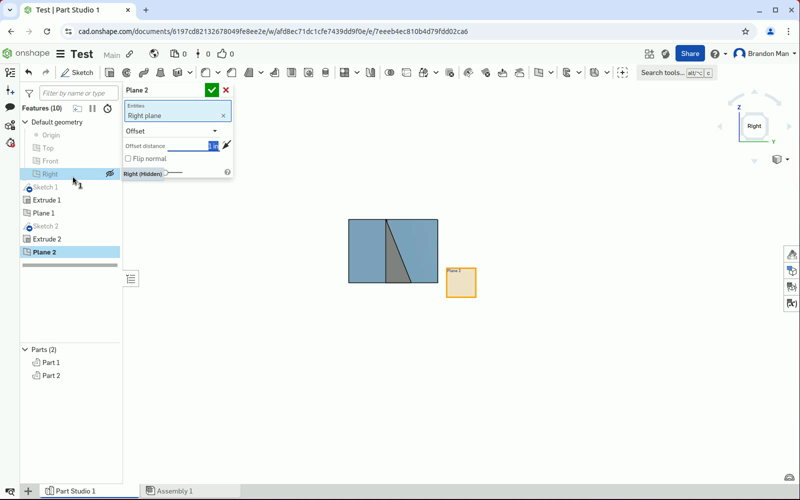
text(16.607)
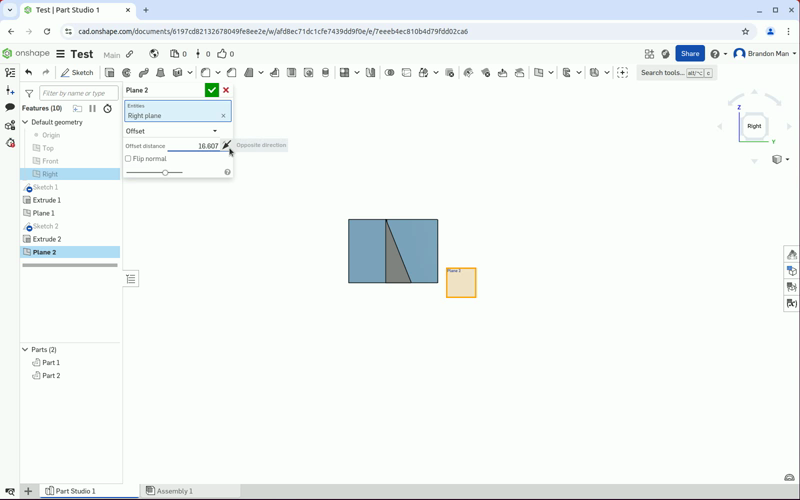
mouse_move(229, 147)
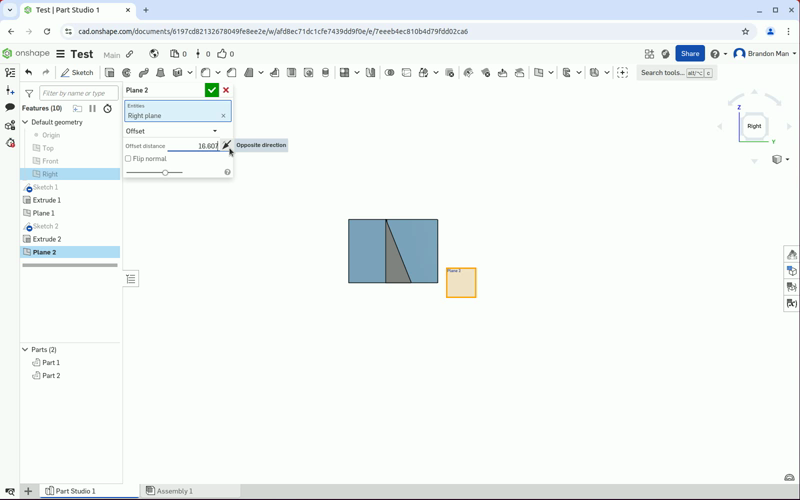
click(229, 147)
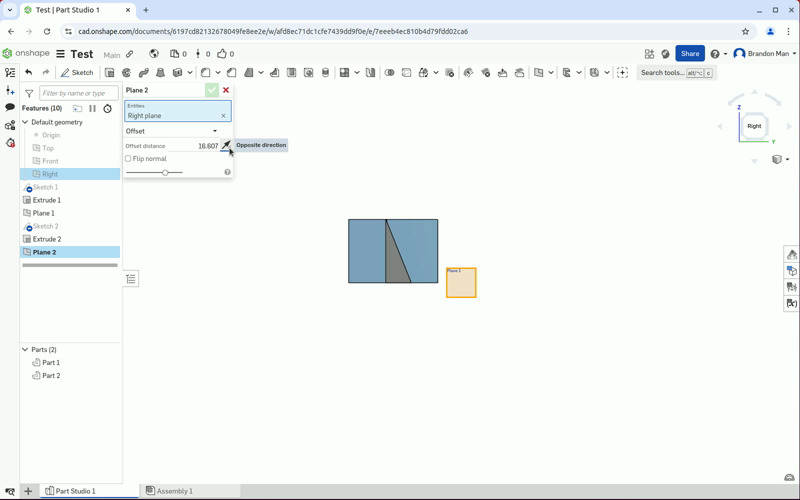
key(enter, 2)
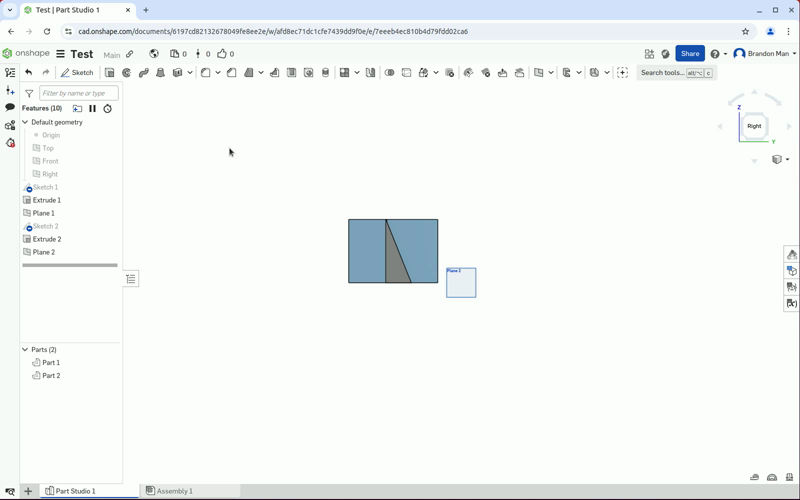
key(shift+s)
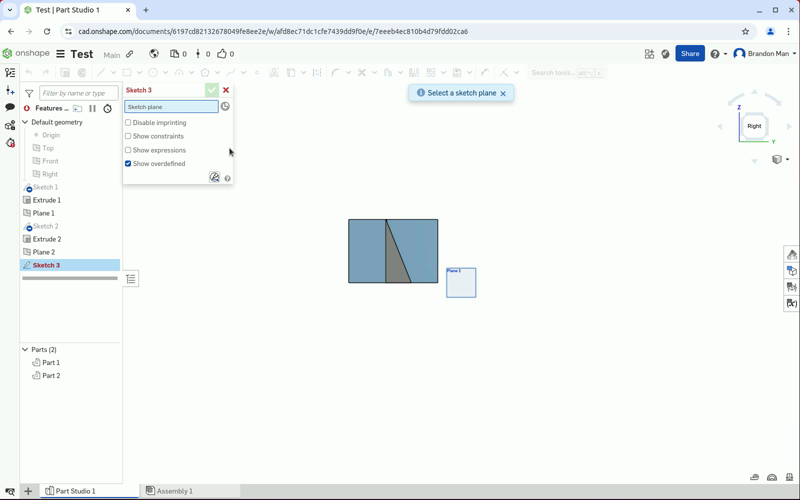
mouse_move(73, 254)
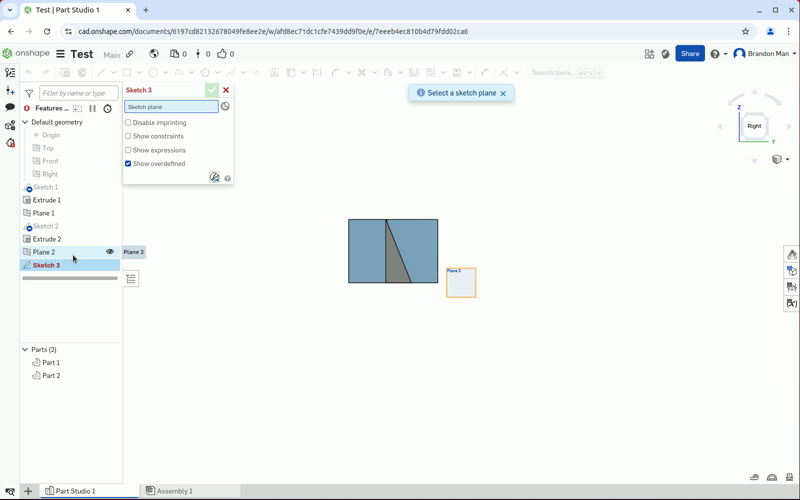
click(73, 254)
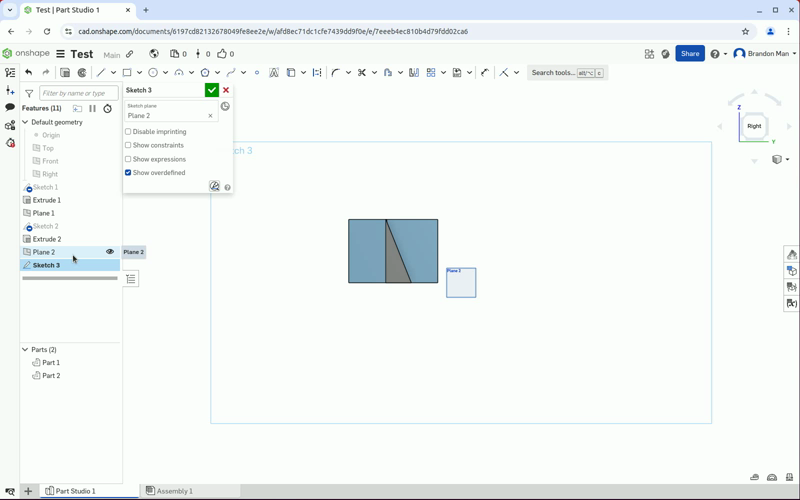
mouse_move(73, 352)
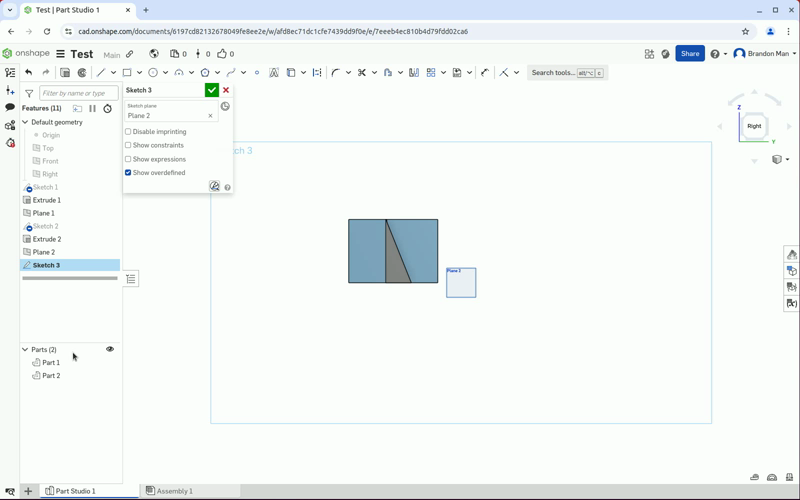
key(y)
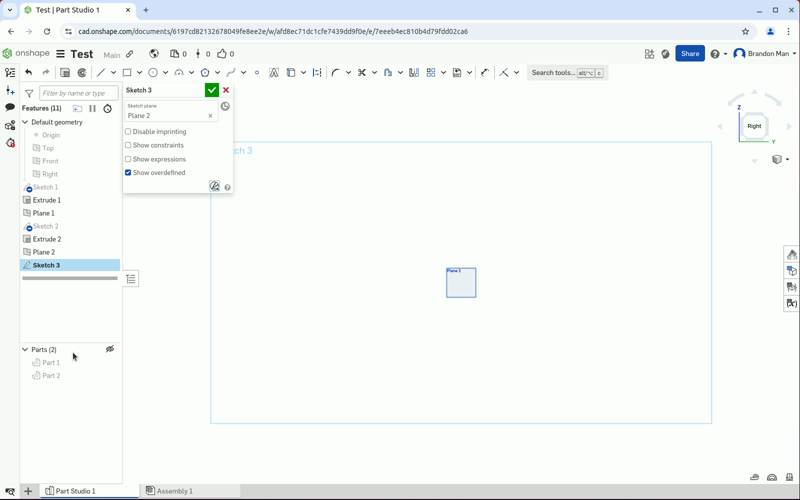
key(l)
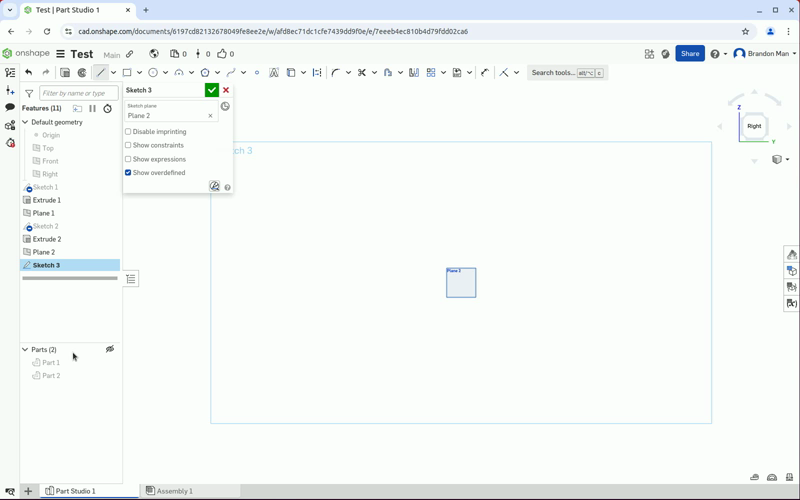
key_down(shift)
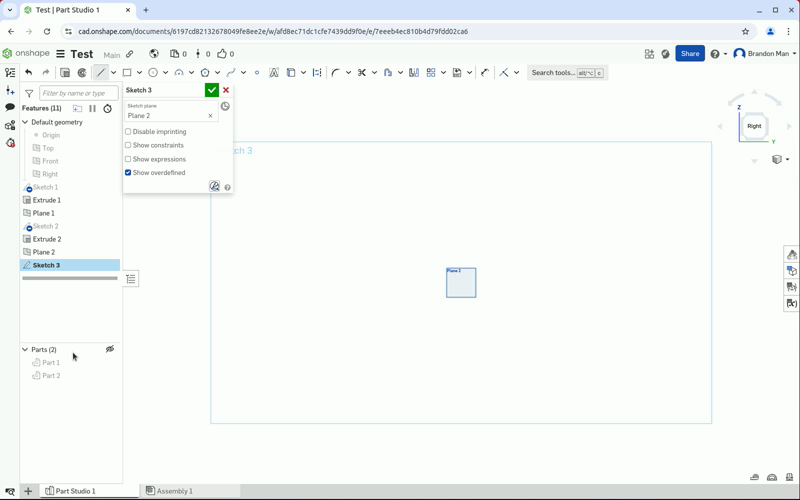
mouse_move(411, 282)
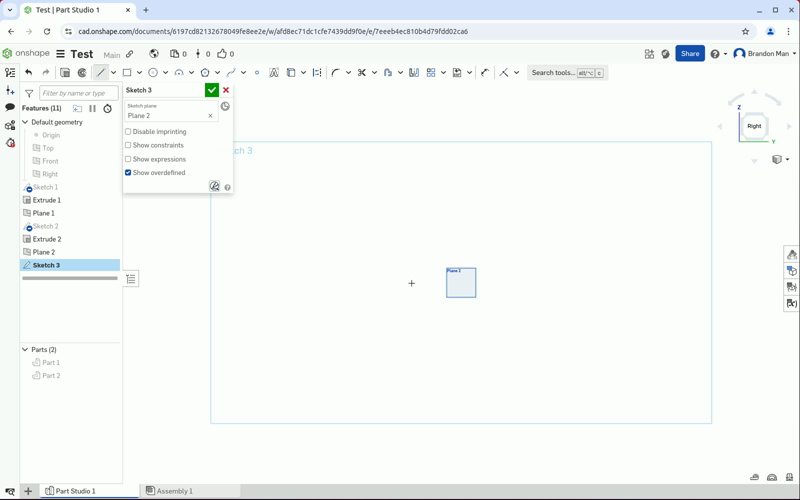
click(411, 282)
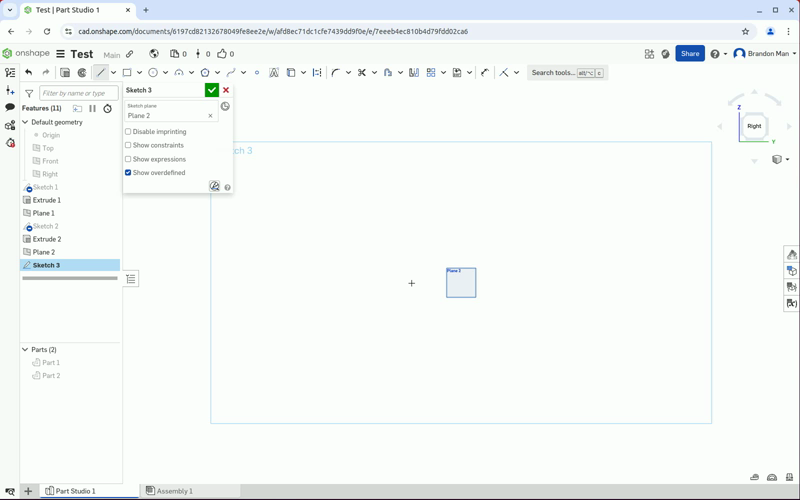
key_up(shift)
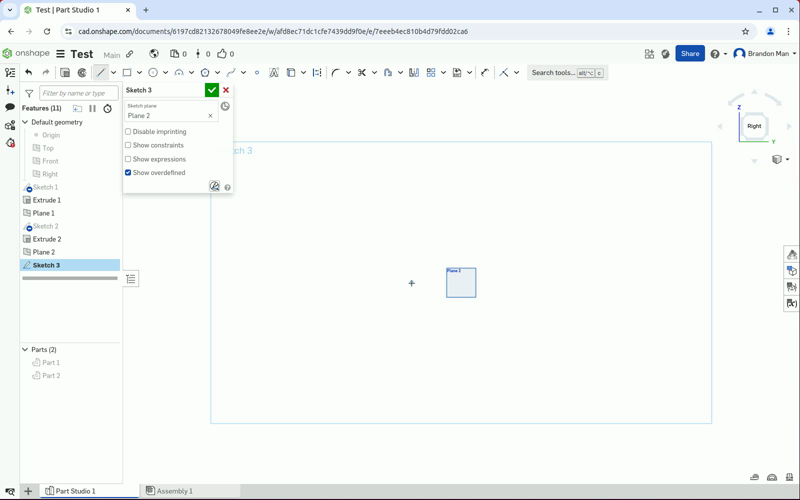
key_down(shift)
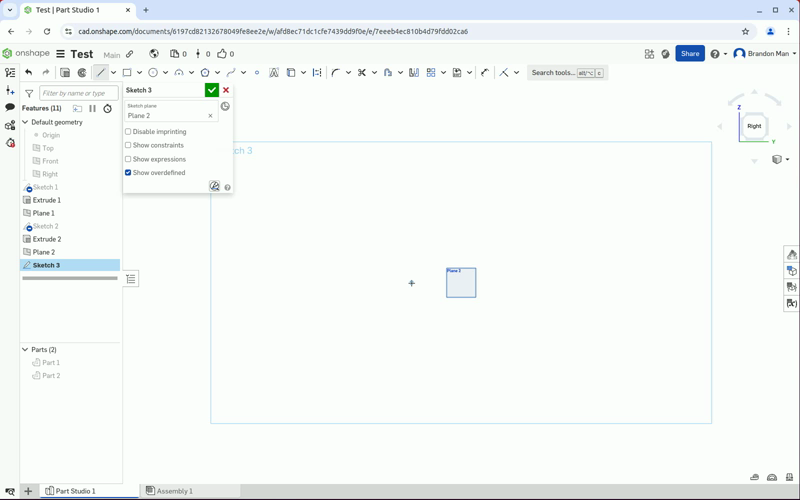
mouse_move(441, 282)
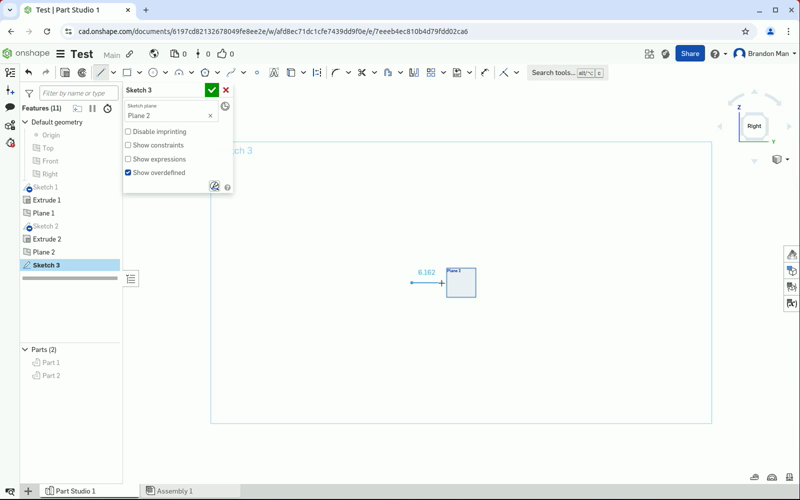
mouse_move(437, 282)
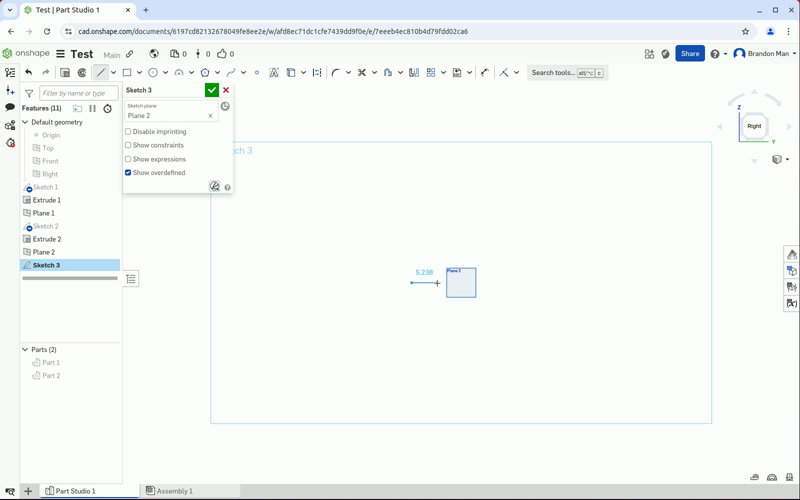
click(437, 282)
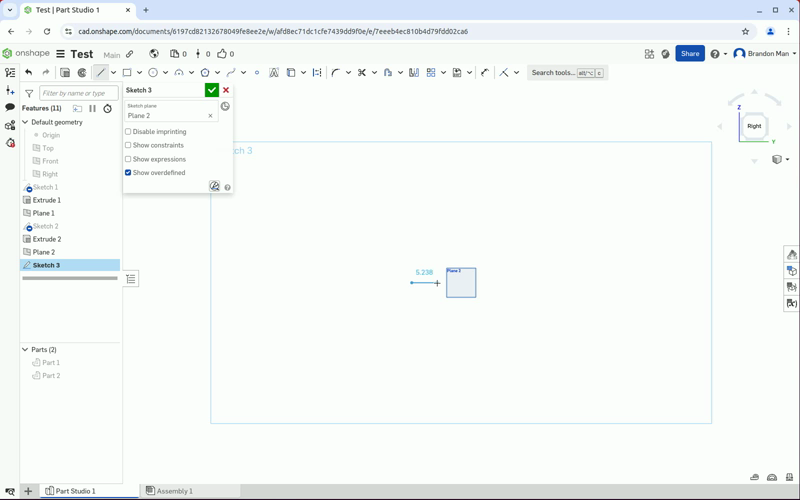
key_up(shift)
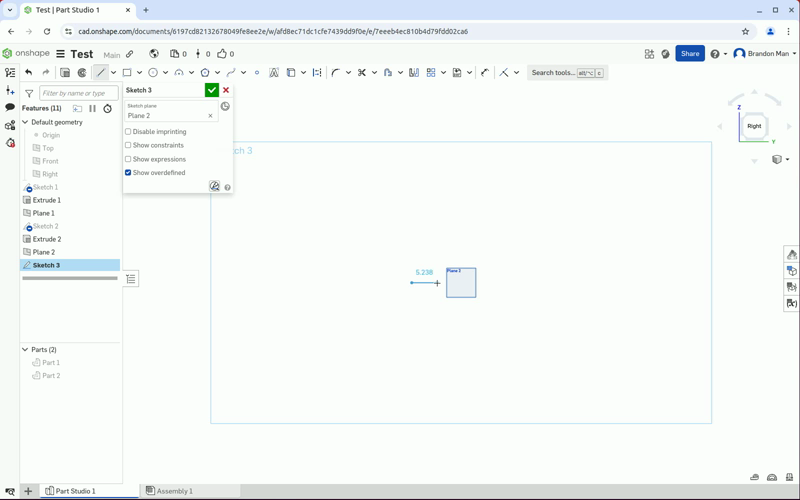
key_down(shift)
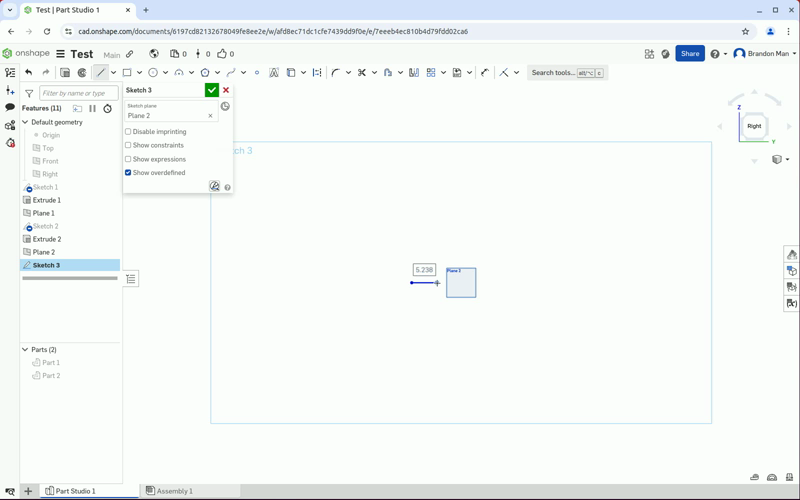
mouse_move(437, 219)
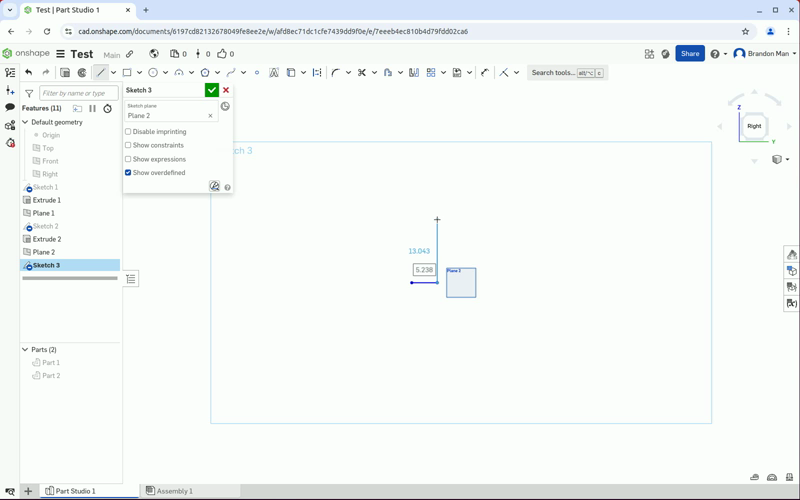
click(437, 219)
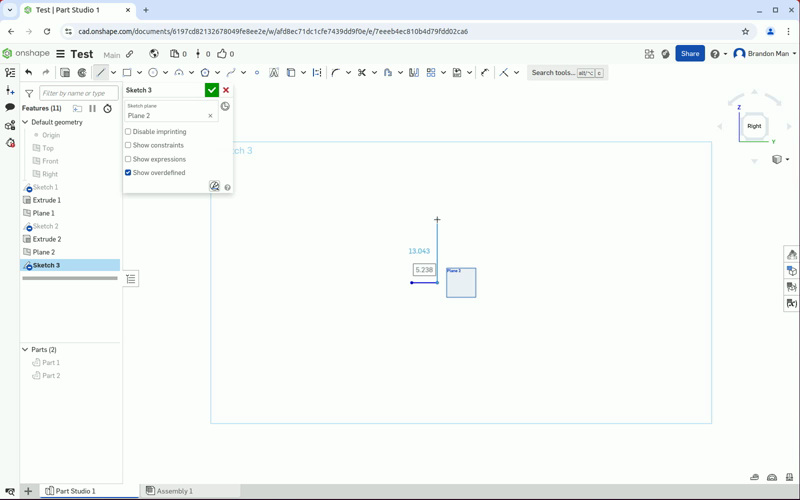
key_up(shift)
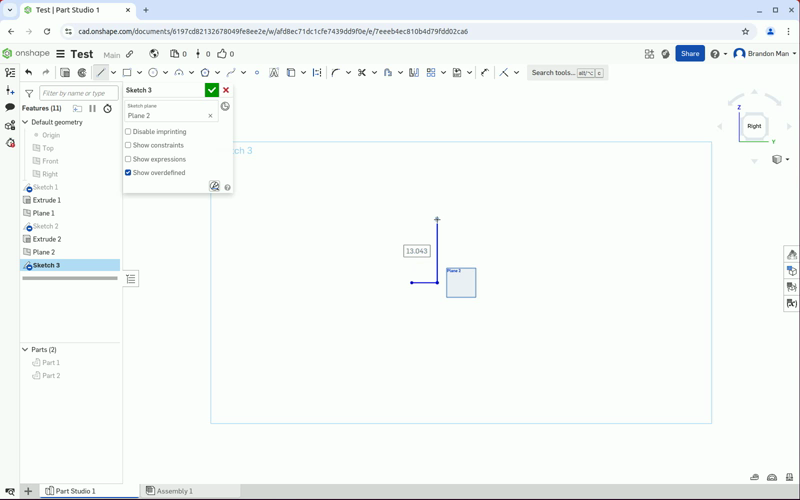
key_down(shift)
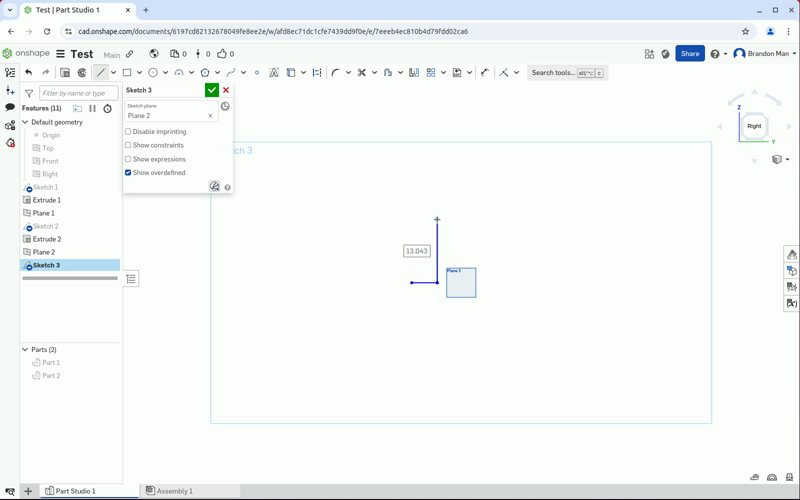
mouse_move(411, 282)
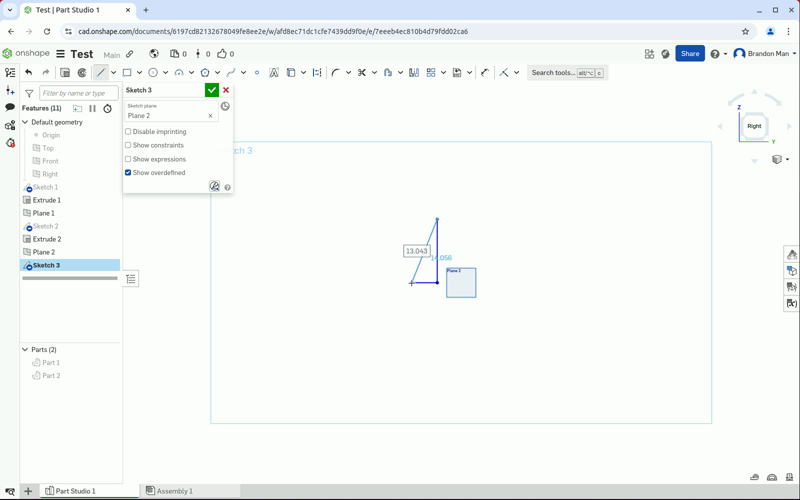
key_up(shift)
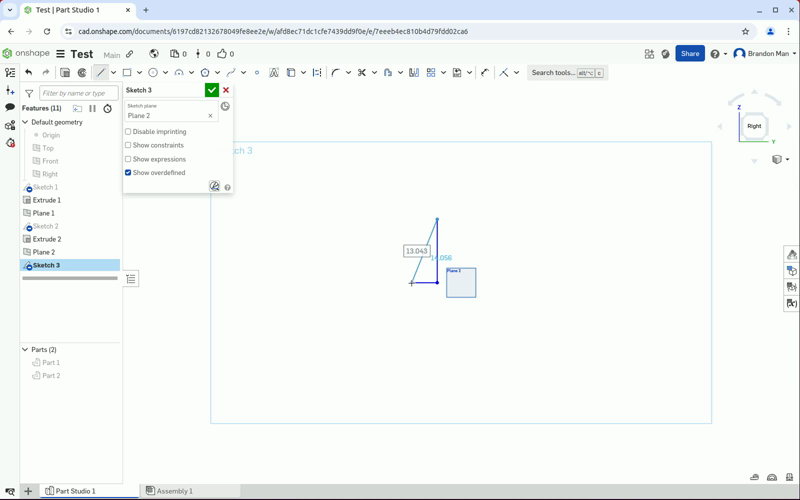
click(411, 282)
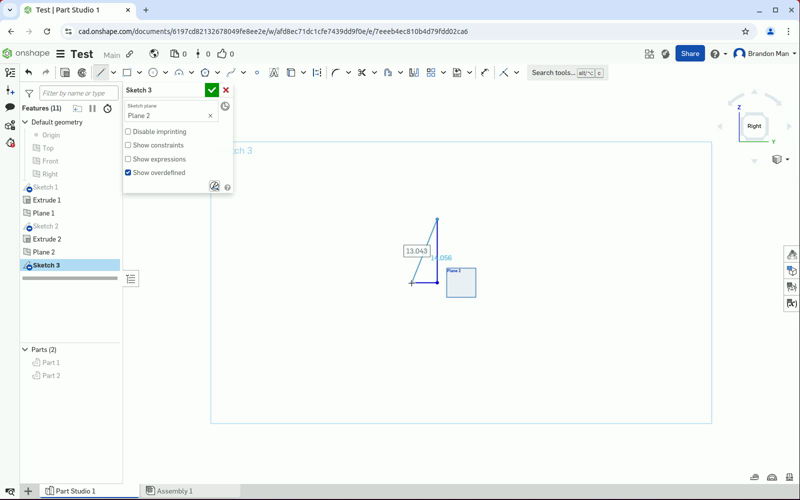
key(esc)
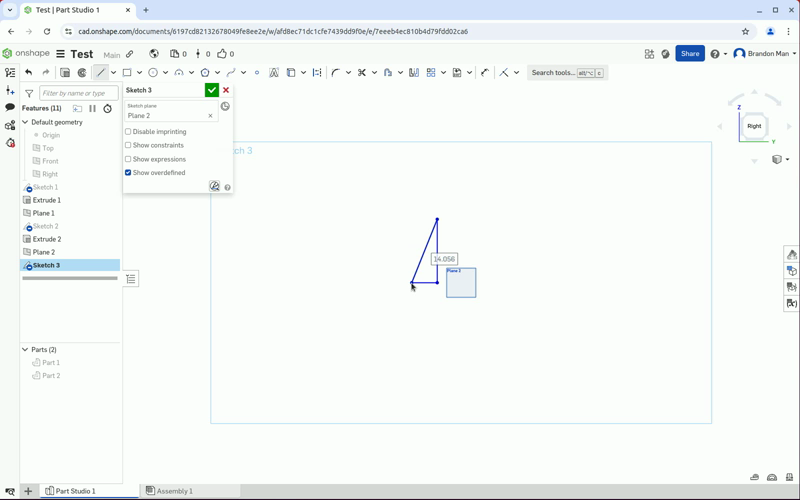
mouse_move(427, 265)
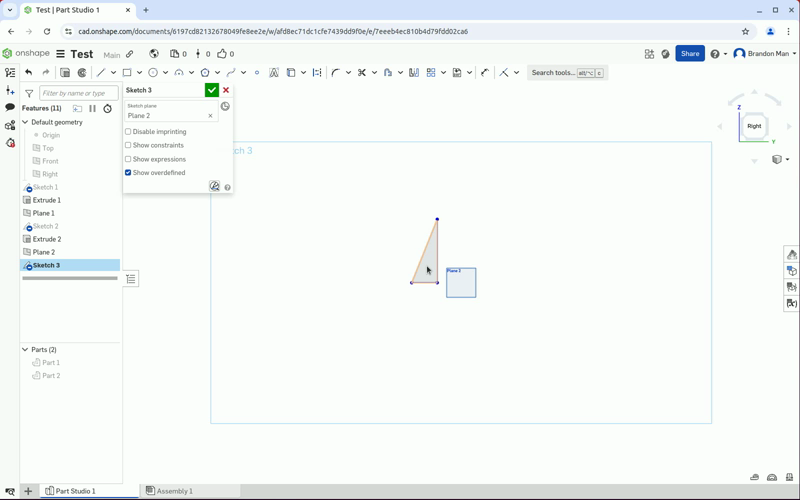
scroll(6)
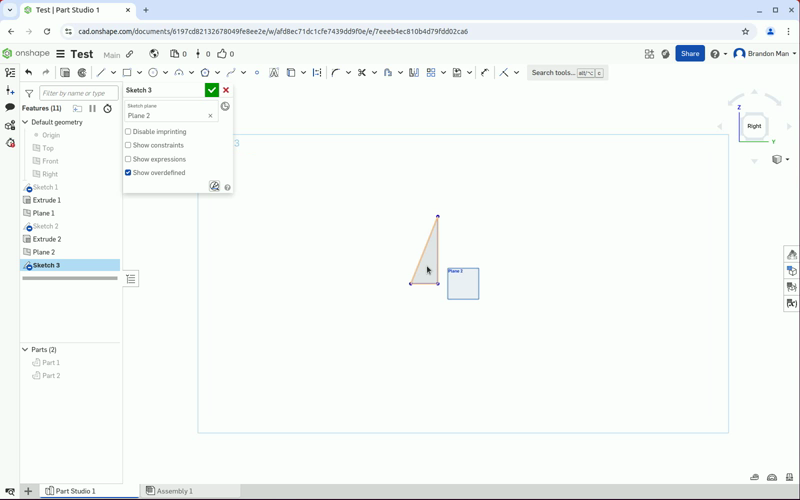
scroll(6)
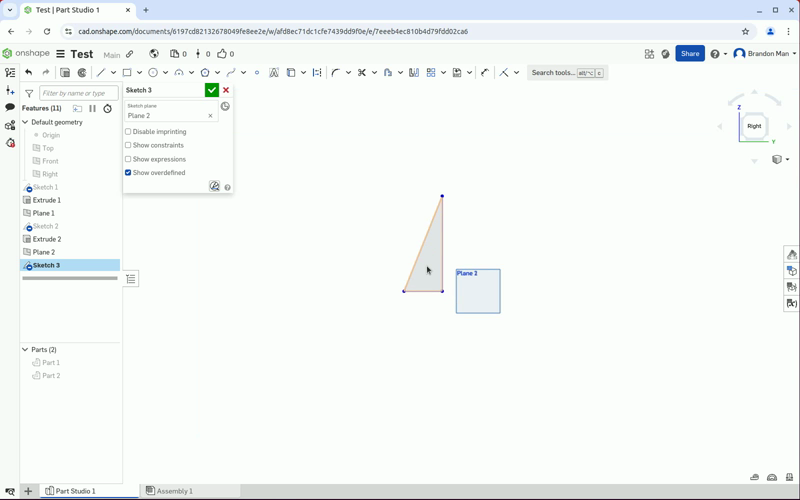
scroll(6)
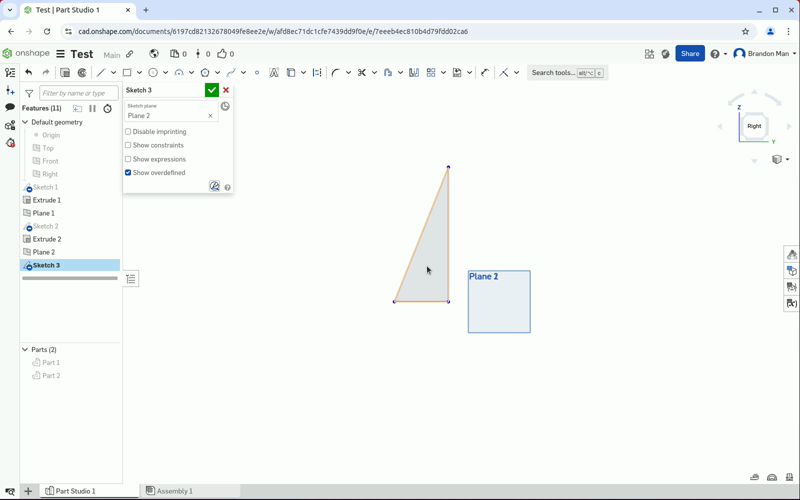
scroll(6)
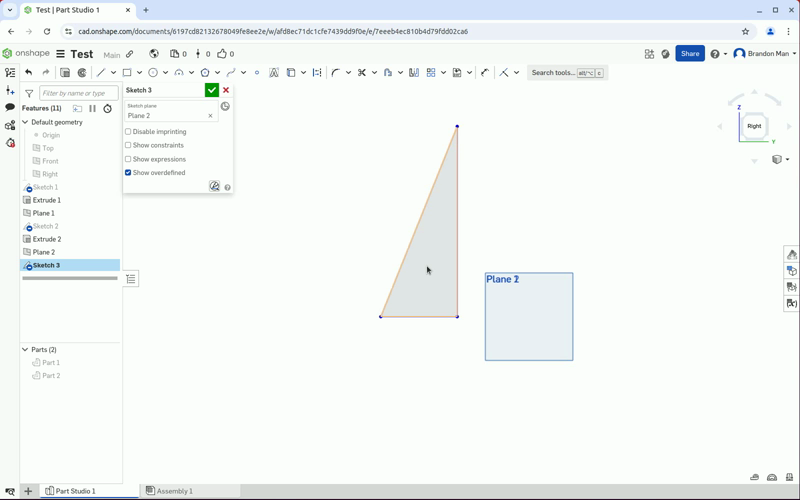
scroll(6)
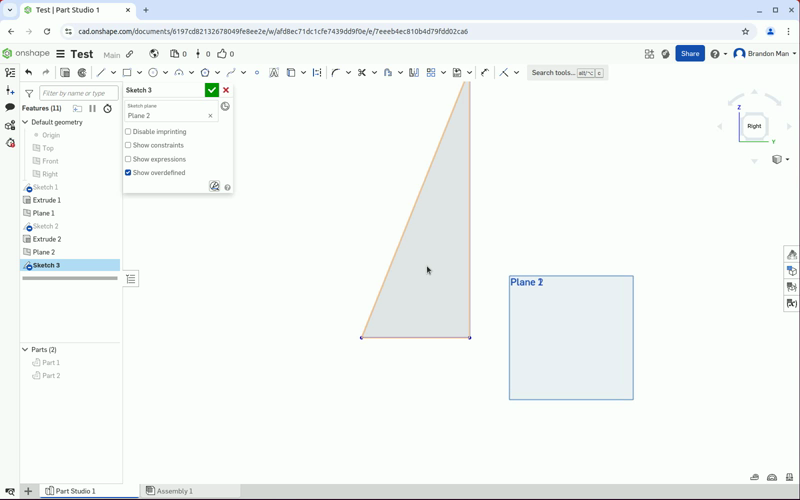
scroll(6)
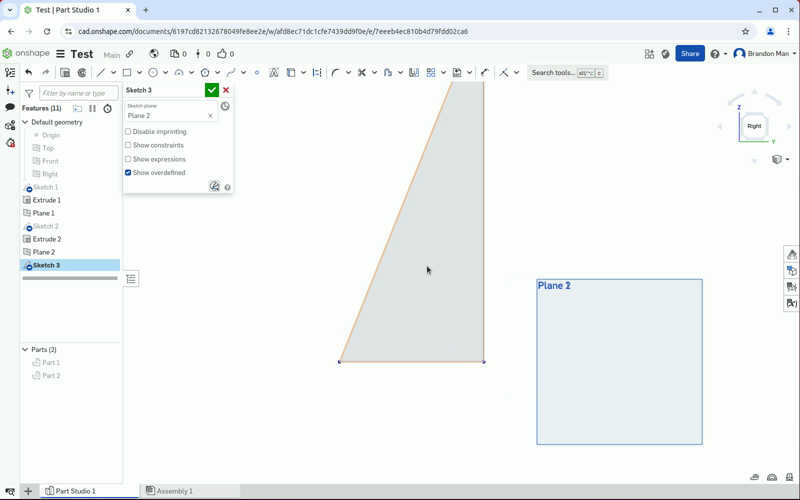
scroll(6)
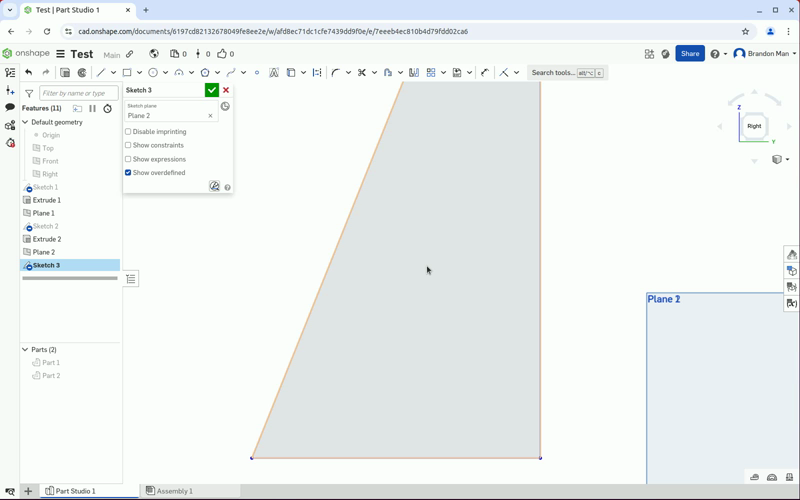
click(427, 265)
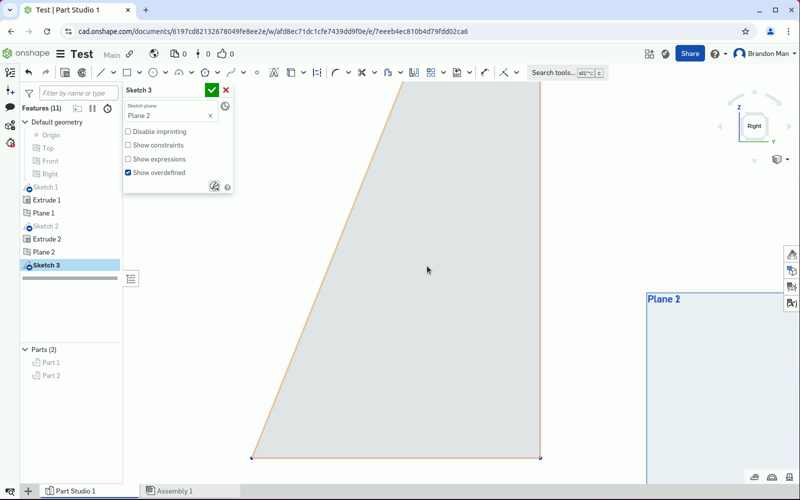
scroll(-6)
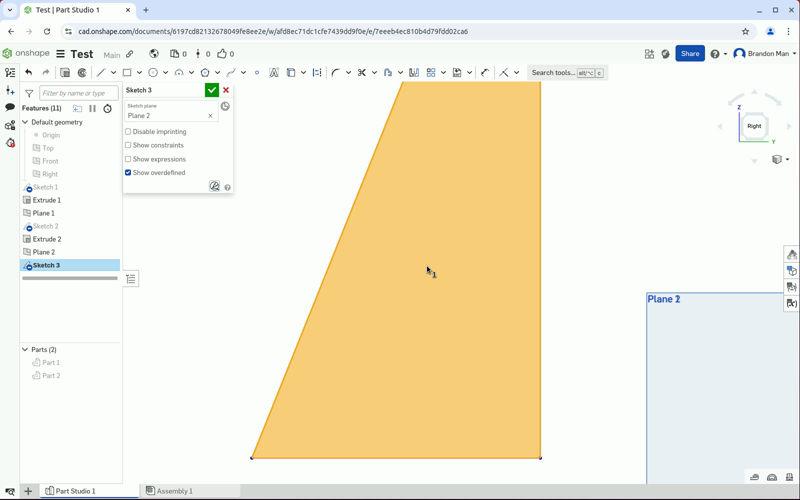
scroll(-6)
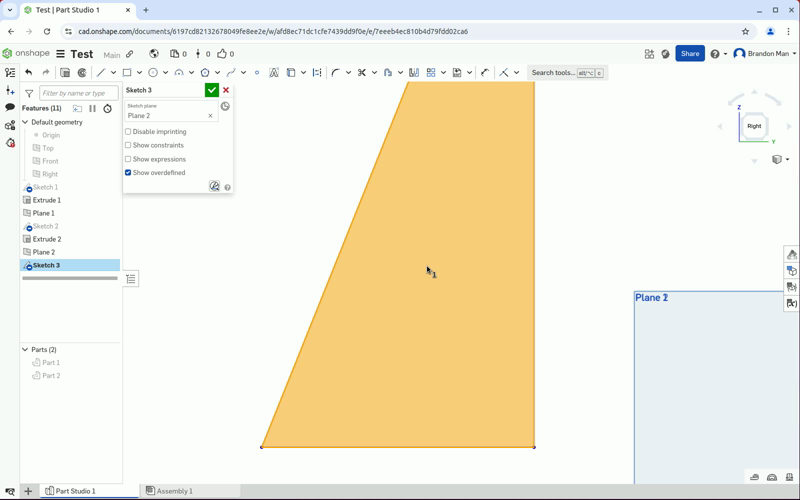
scroll(-6)
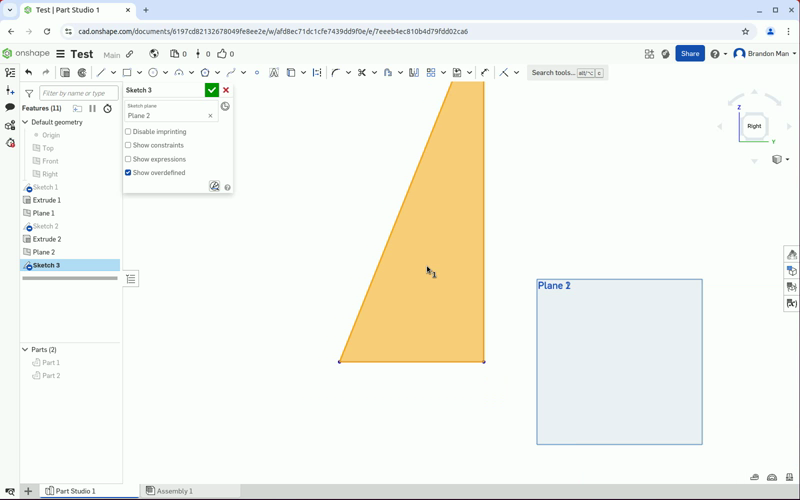
scroll(-6)
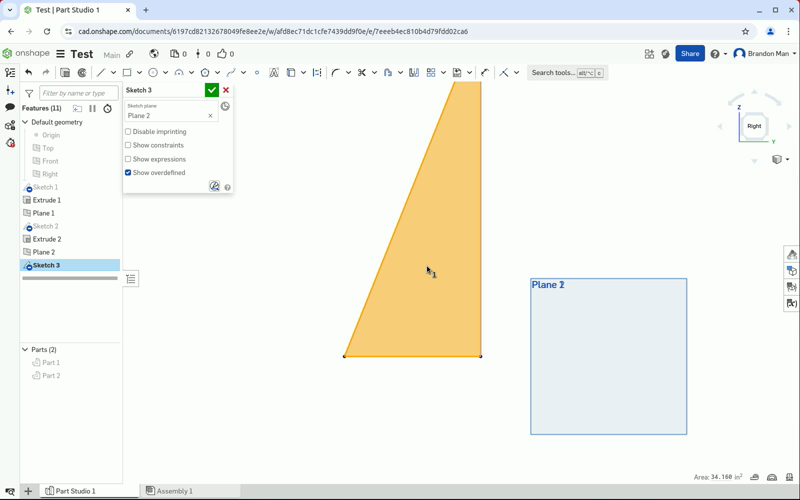
scroll(-6)
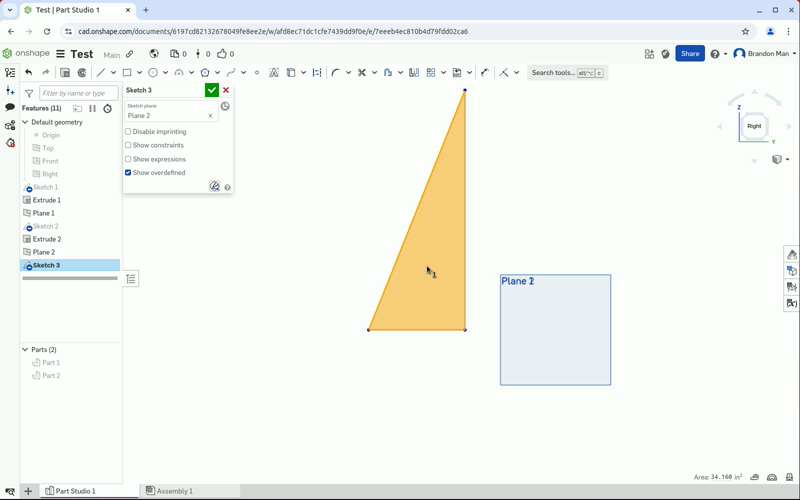
scroll(-6)
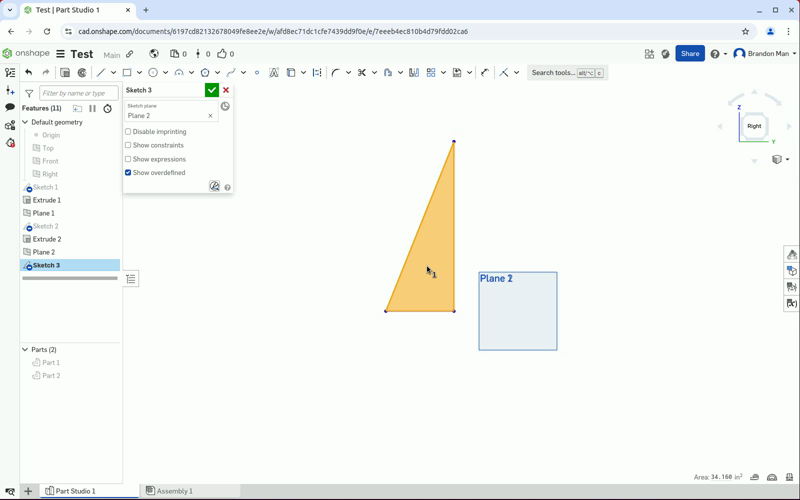
scroll(-6)
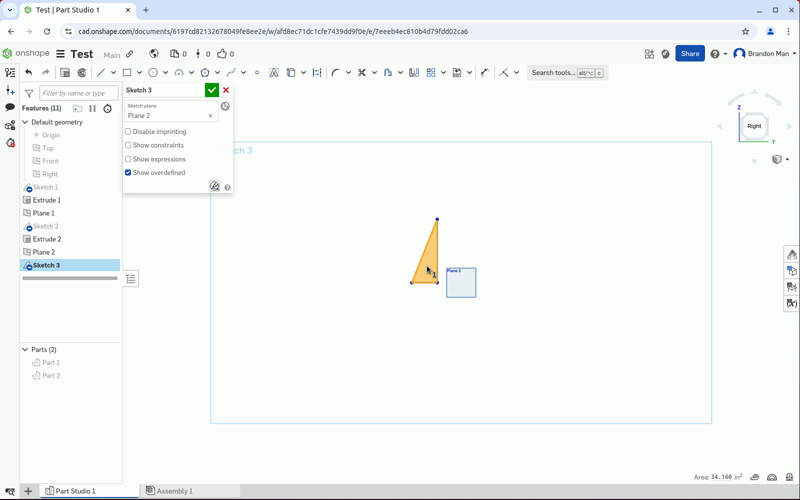
mouse_move(73, 352)
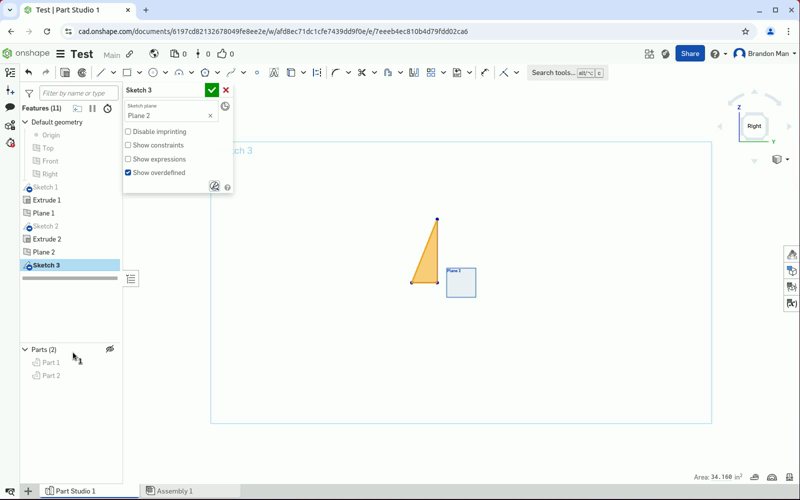
key(shift+y)
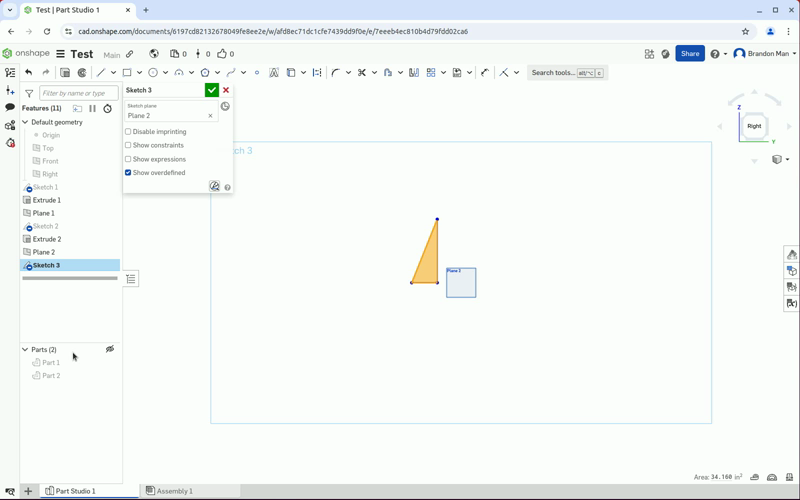
key(shift+e)
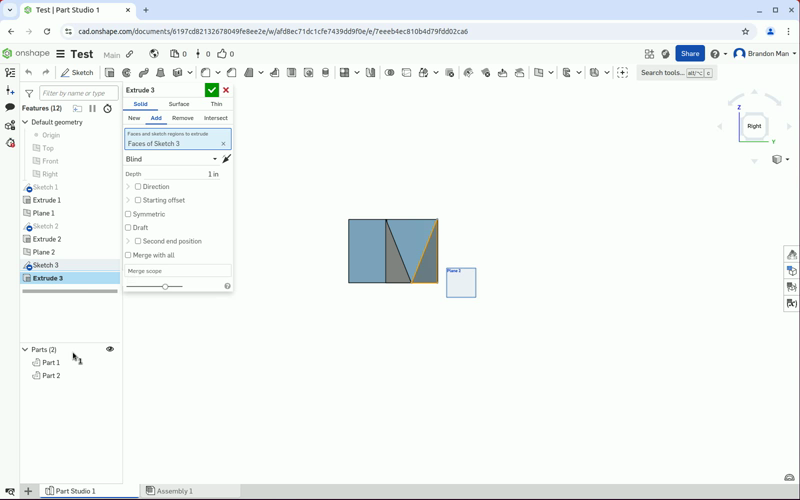
mouse_move(143, 106)
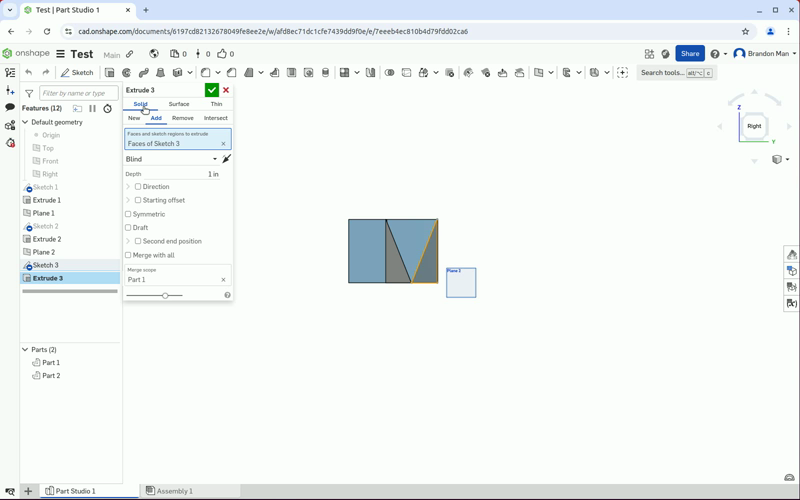
click(143, 106)
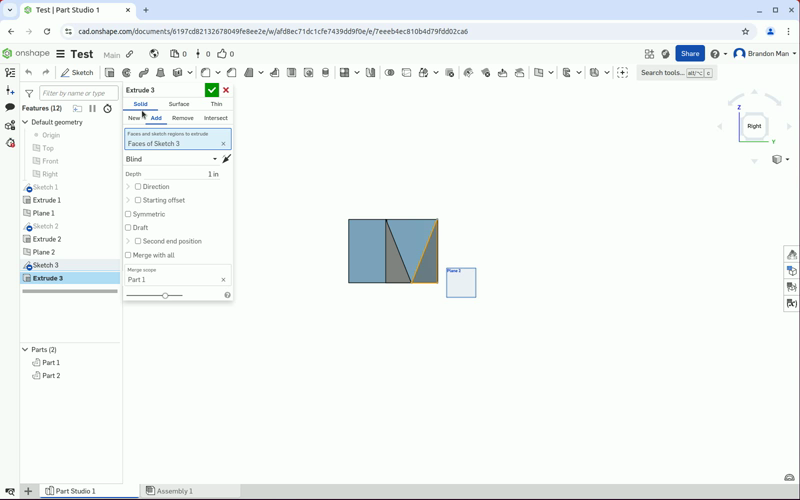
mouse_move(137, 120)
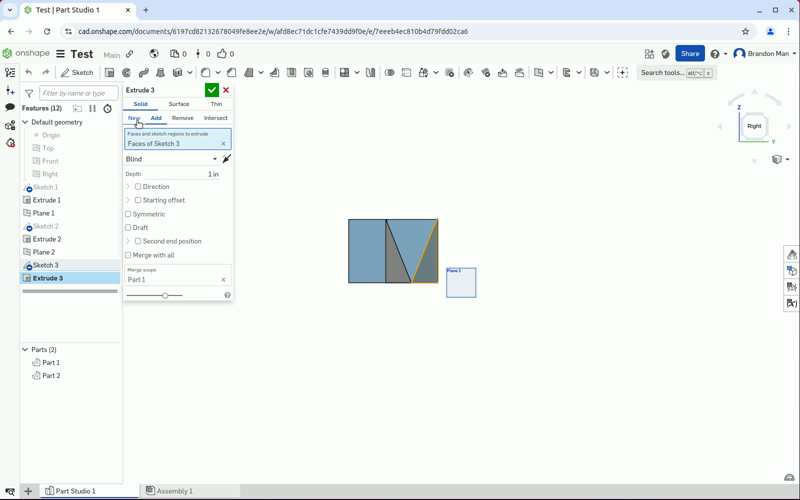
click(137, 120)
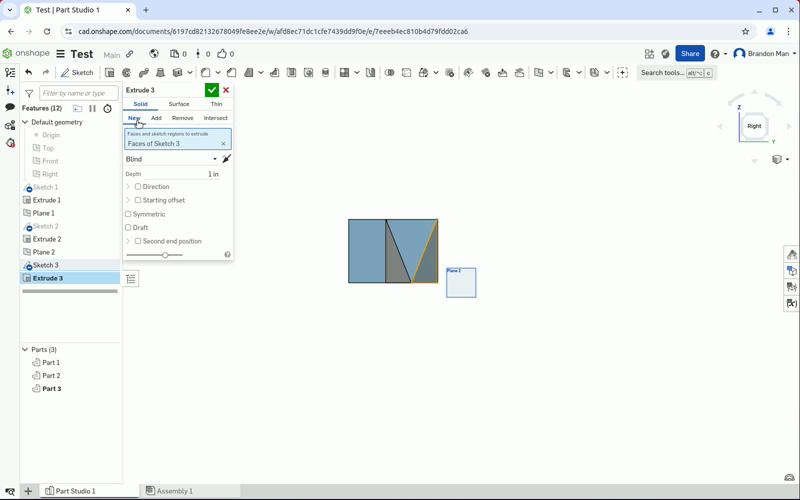
key(tab, 4)
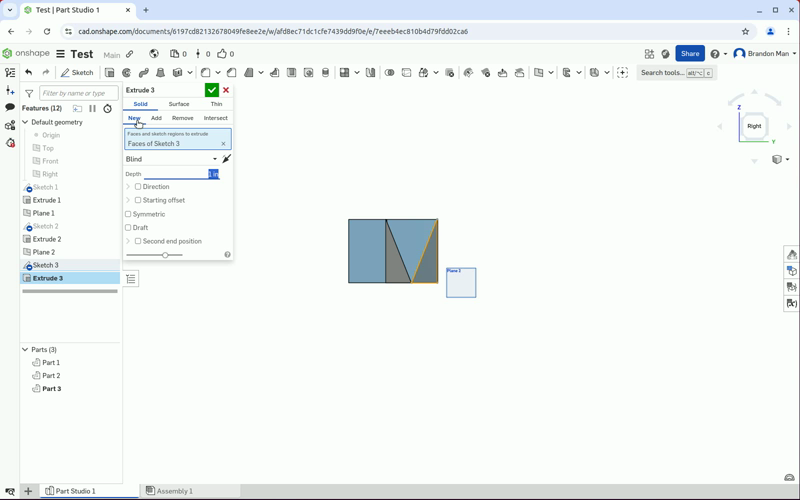
text(5.296)
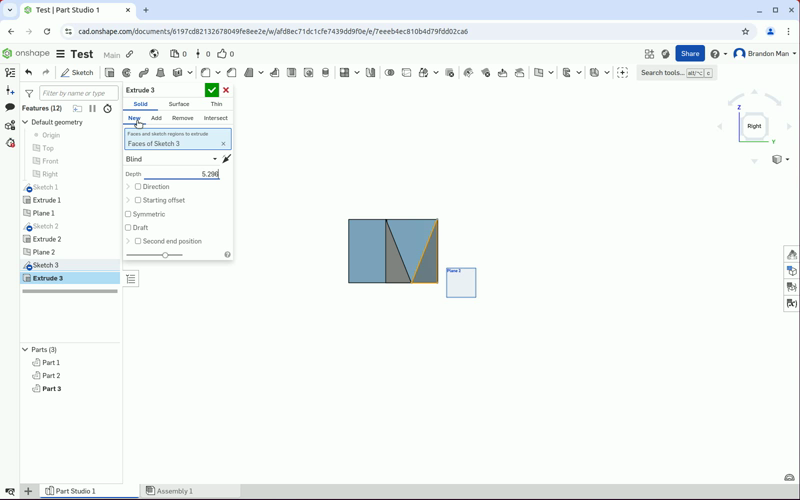
key(enter)
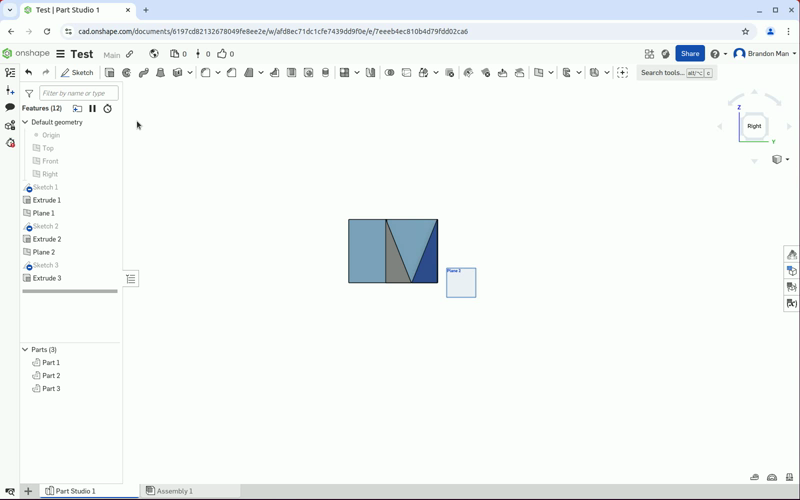
key(shift+h)
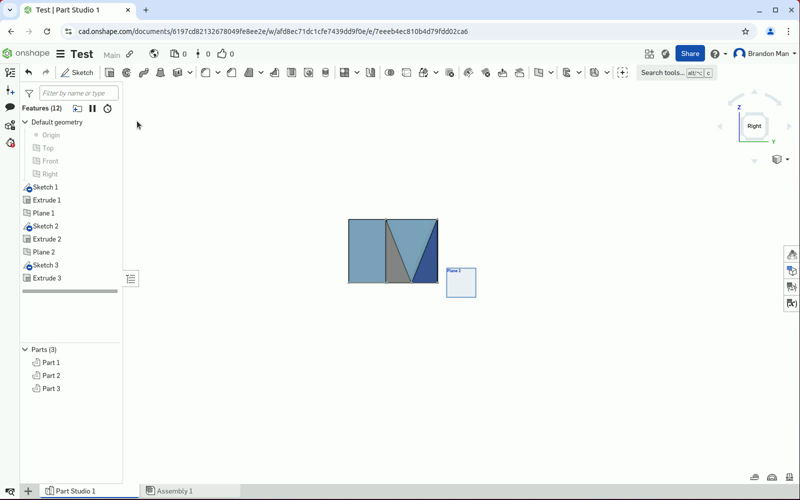
key(shift+h)
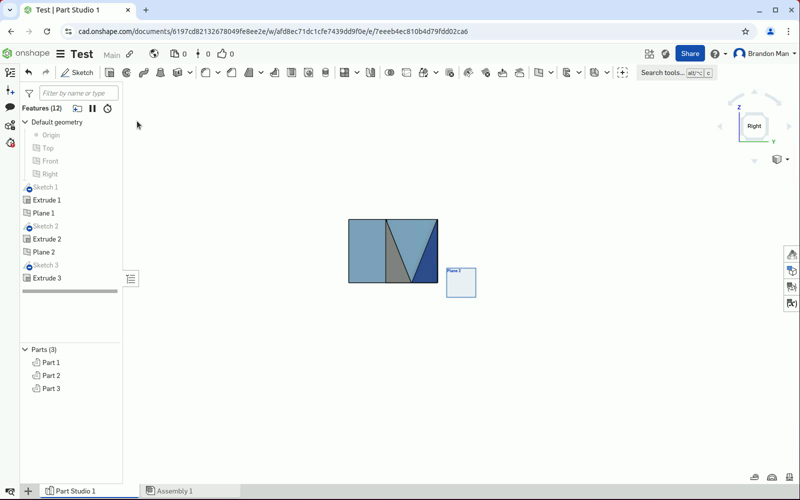
mouse_move(73, 189)
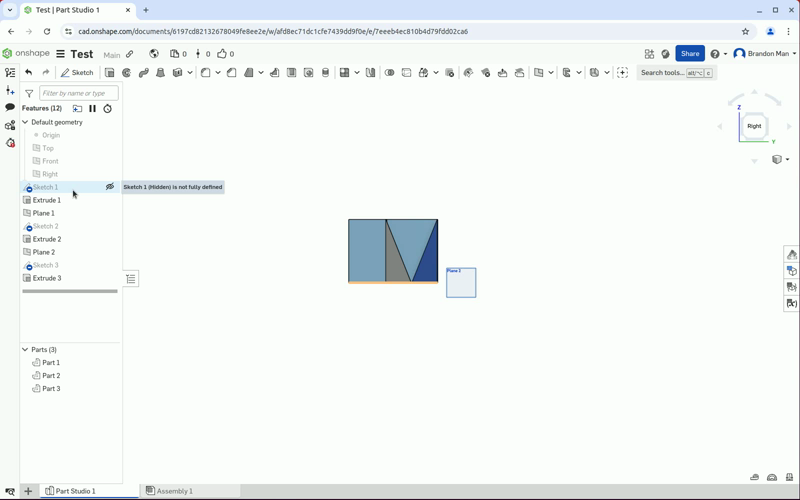
click(73, 189)
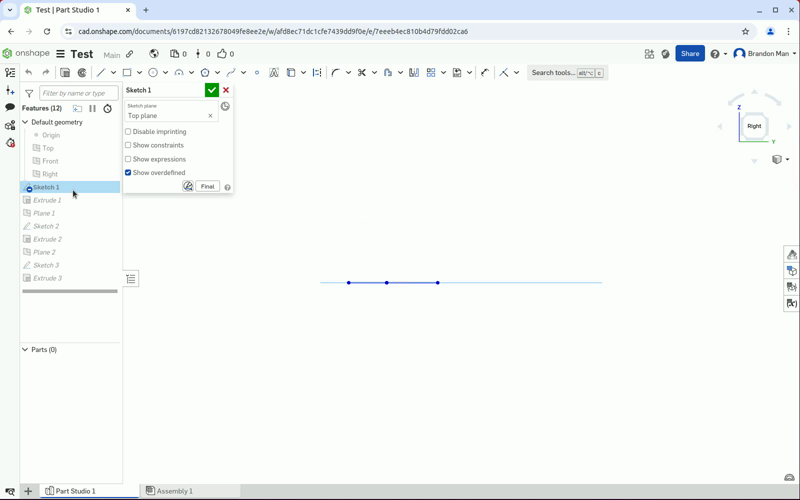
mouse_move(229, 92)
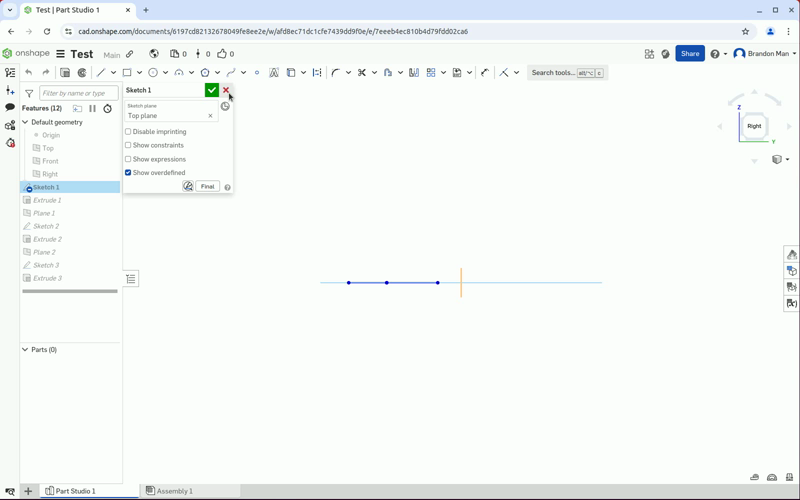
click(229, 92)
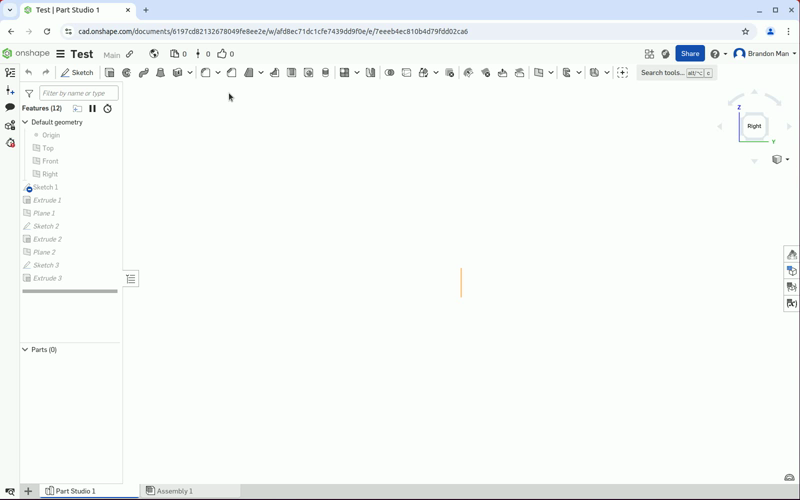
key(shift+s)
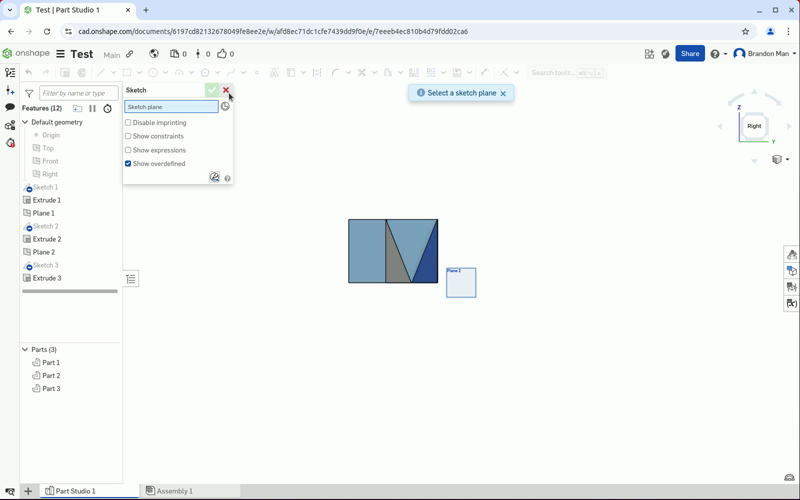
mouse_move(73, 215)
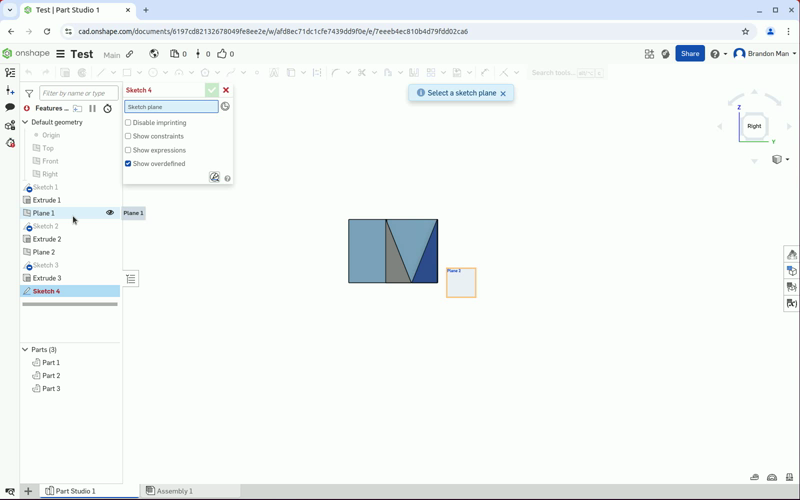
click(73, 215)
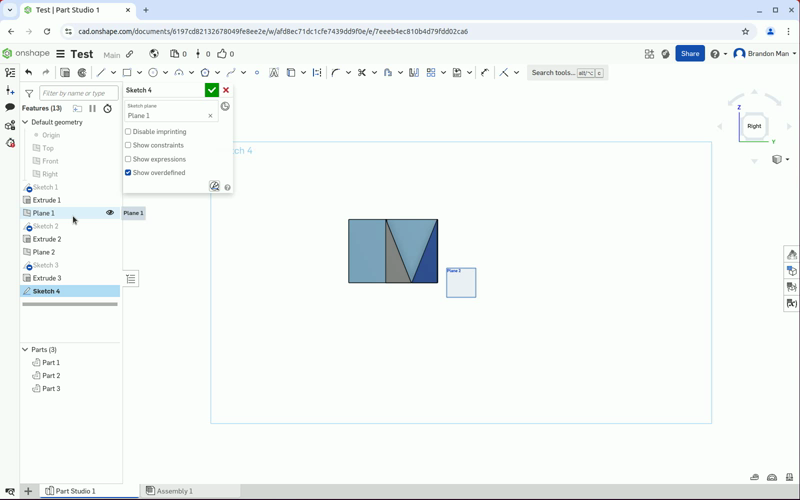
mouse_move(73, 352)
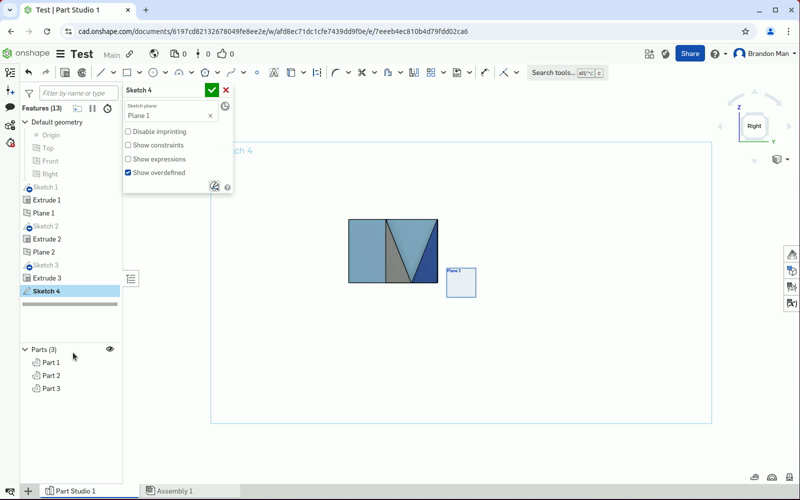
key(y)
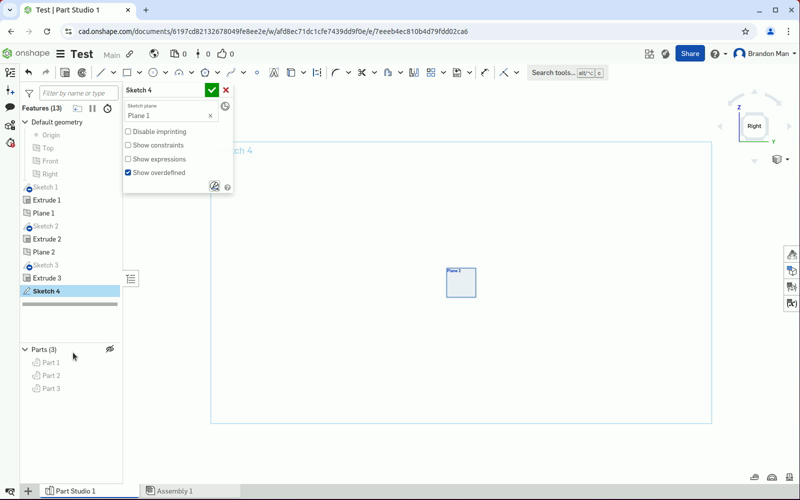
key(l)
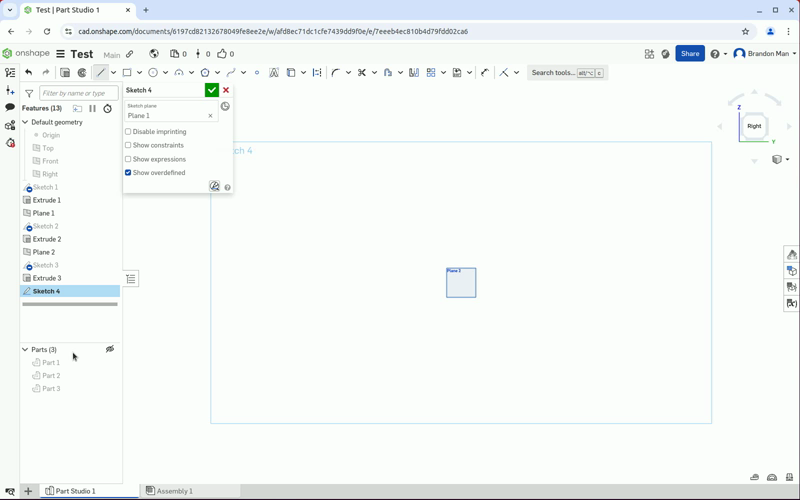
key_down(shift)
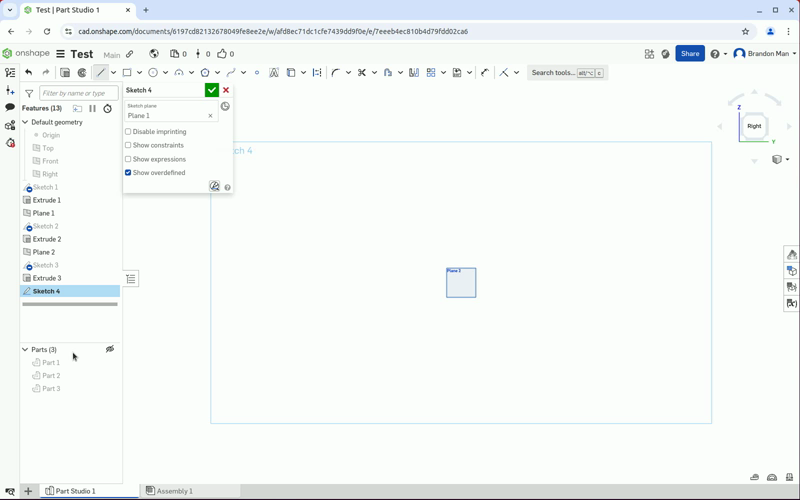
mouse_move(437, 282)
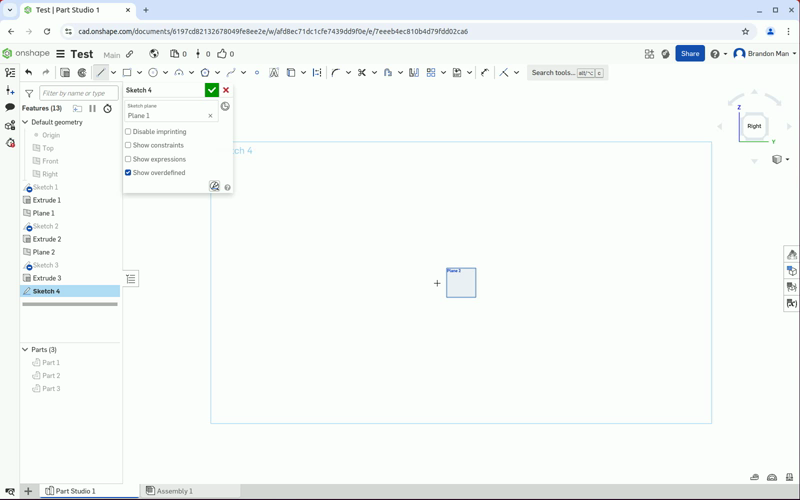
click(437, 282)
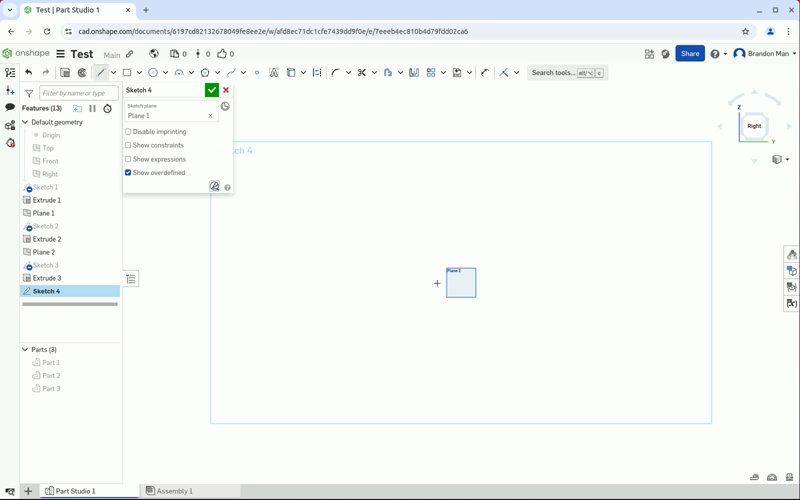
key_up(shift)
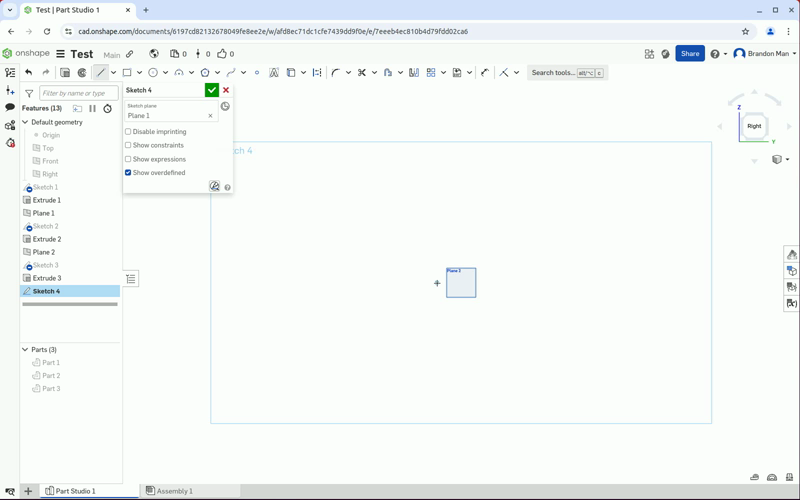
key_down(shift)
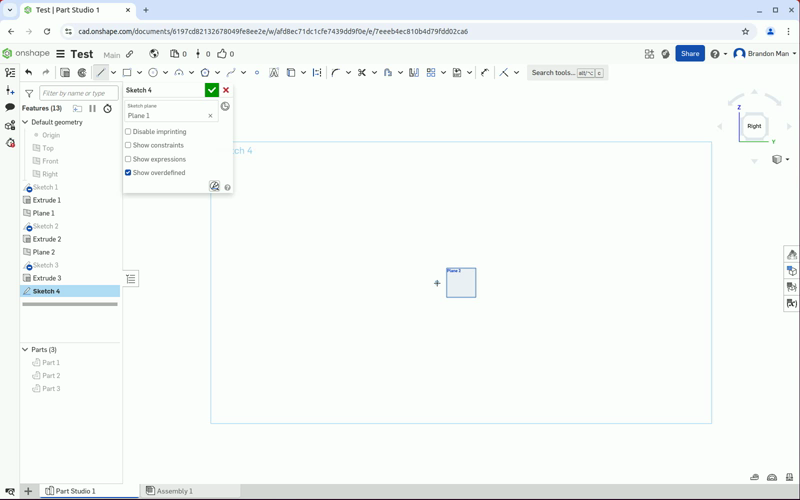
mouse_move(467, 282)
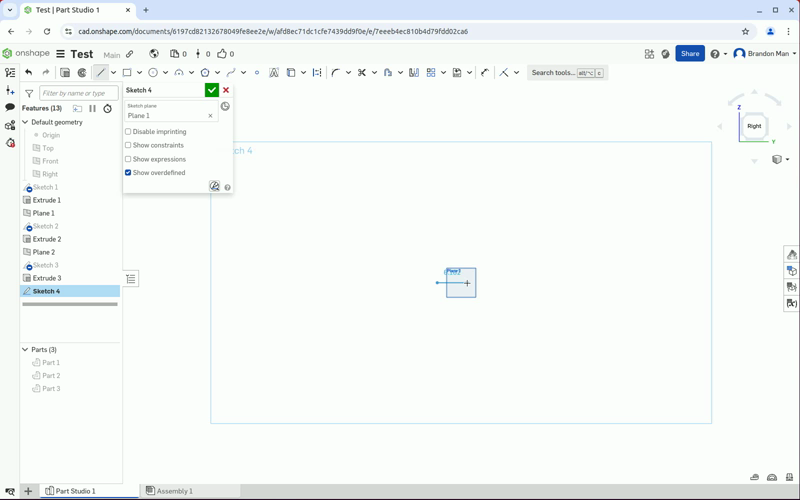
mouse_move(462, 282)
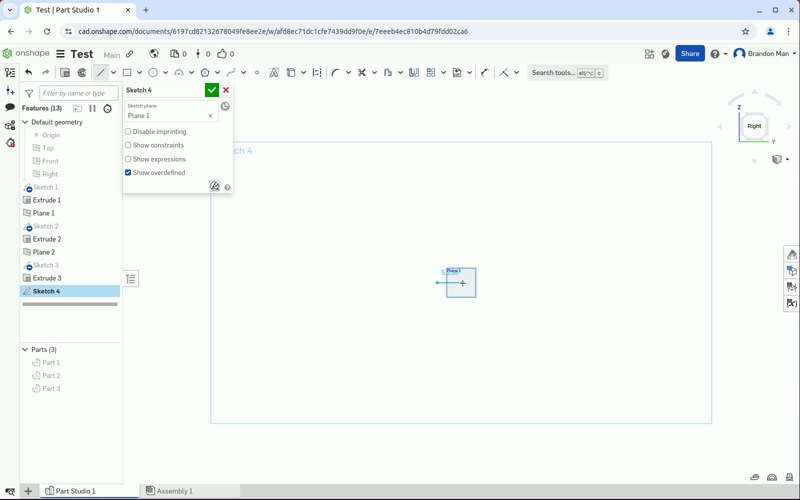
click(462, 282)
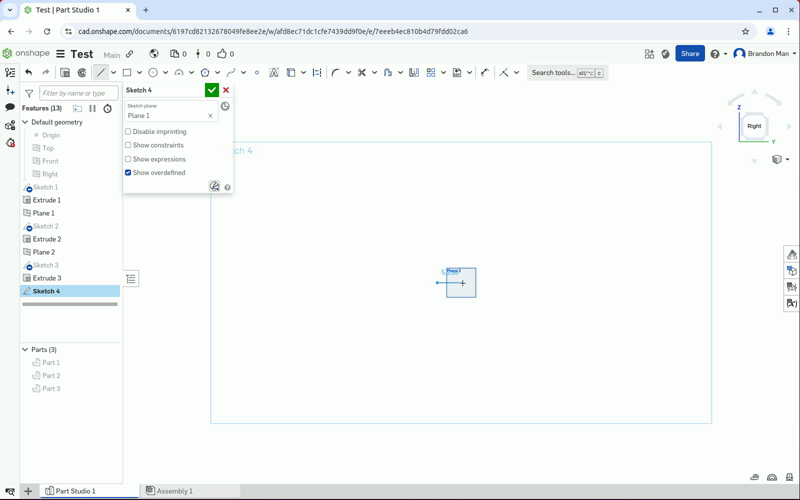
key_up(shift)
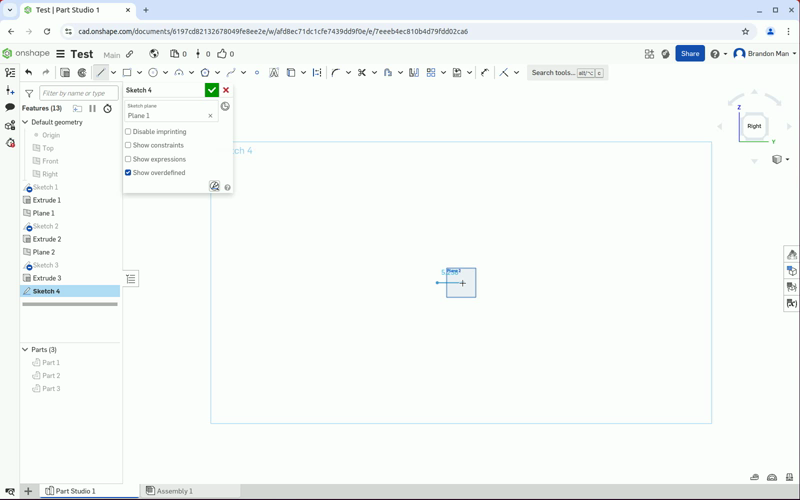
key_down(shift)
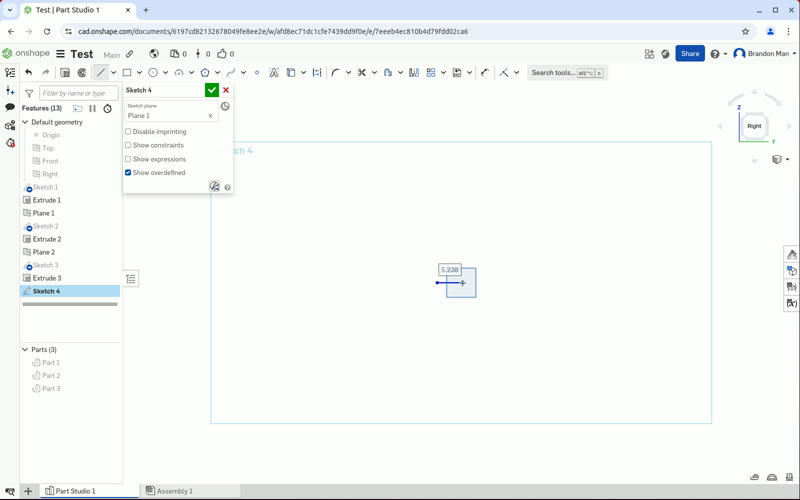
mouse_move(437, 219)
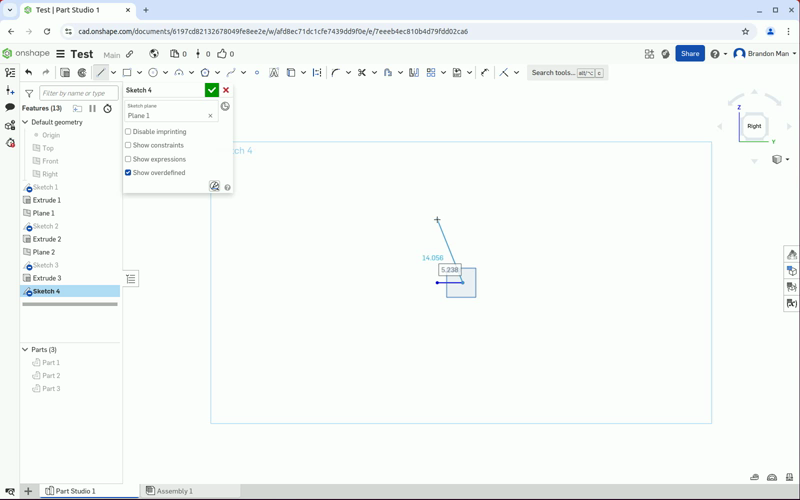
click(437, 219)
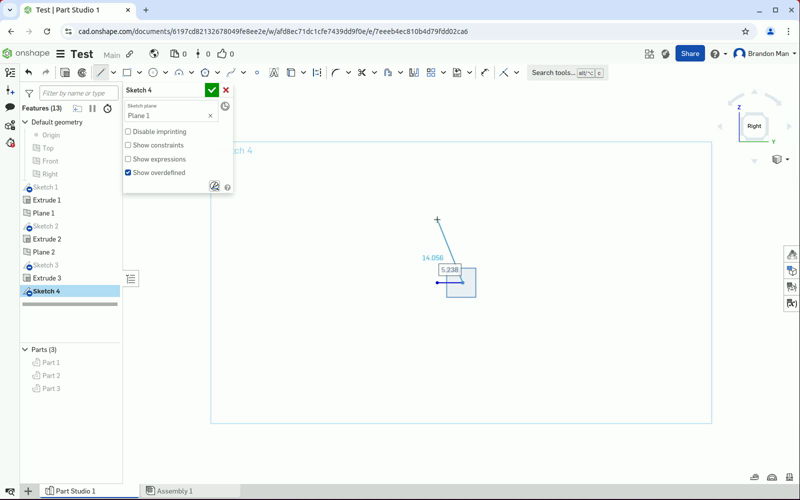
key_up(shift)
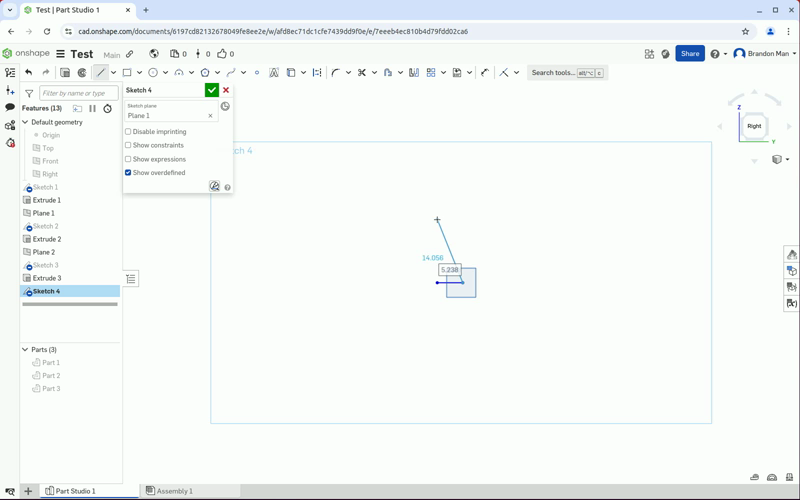
key_down(shift)
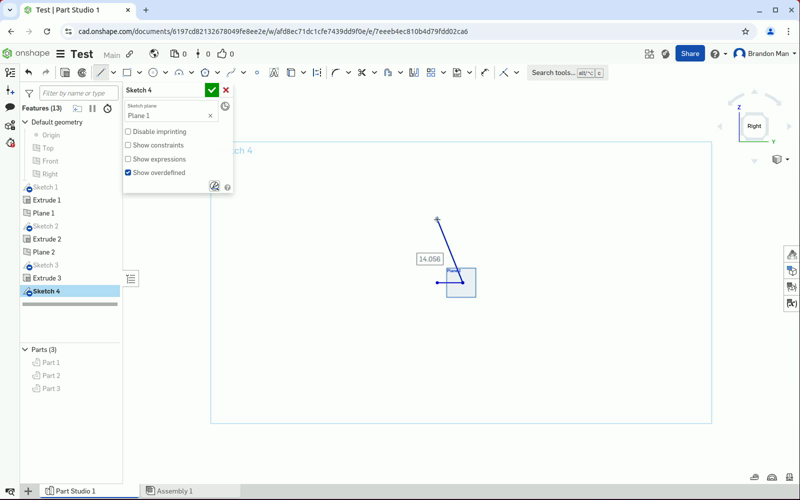
mouse_move(437, 282)
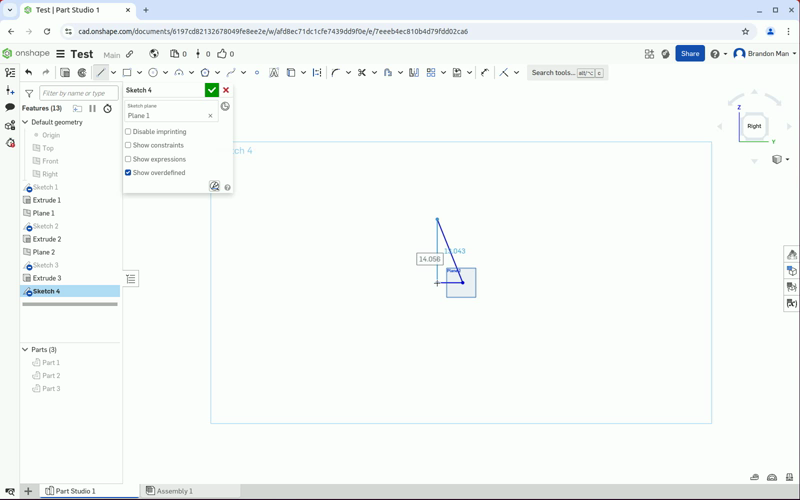
key_up(shift)
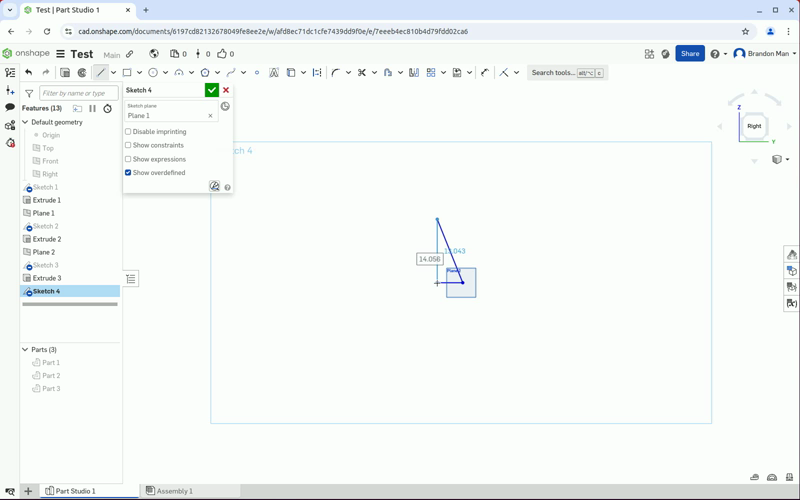
click(437, 282)
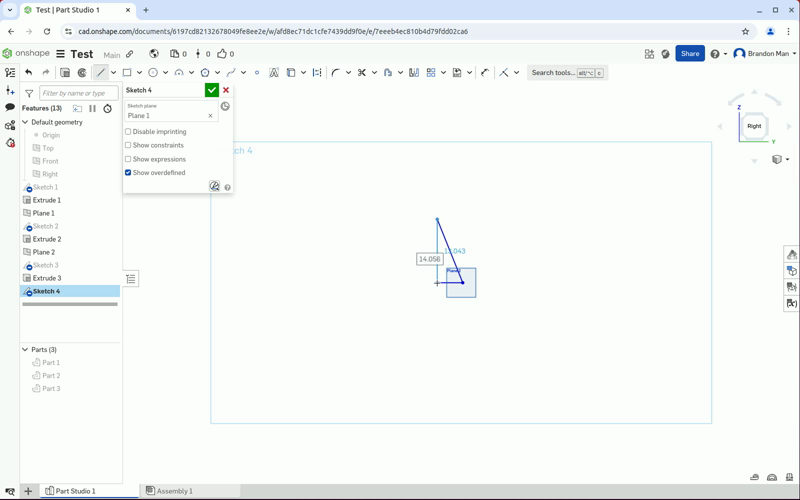
key(esc)
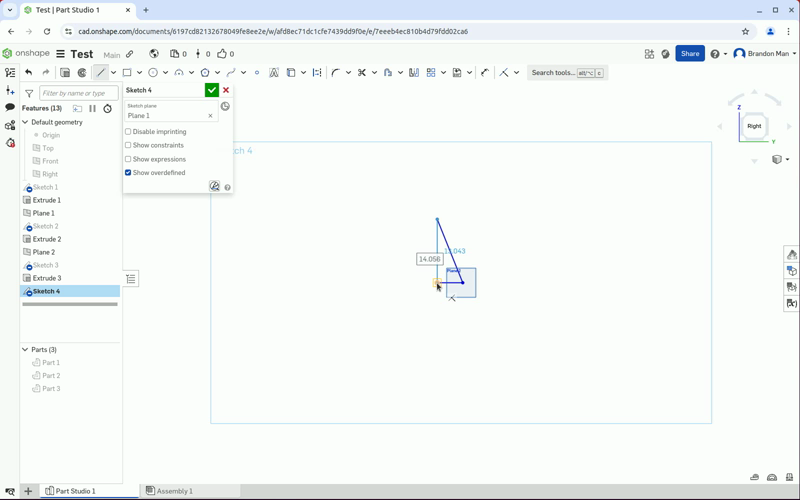
mouse_move(440, 279)
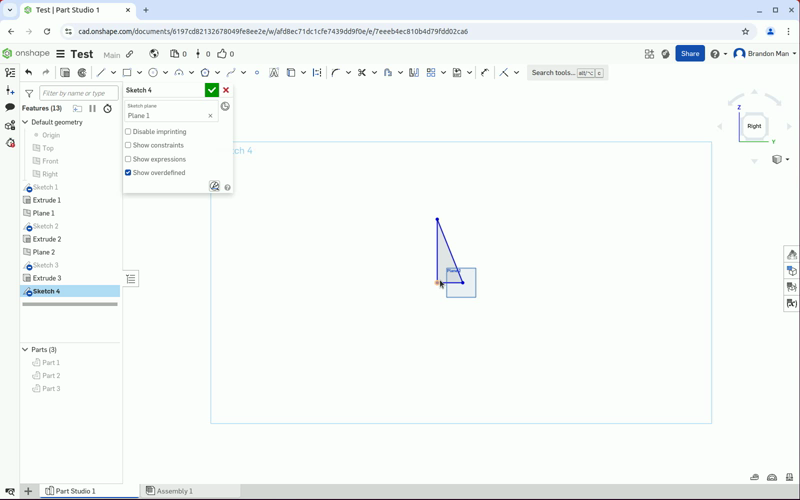
scroll(6)
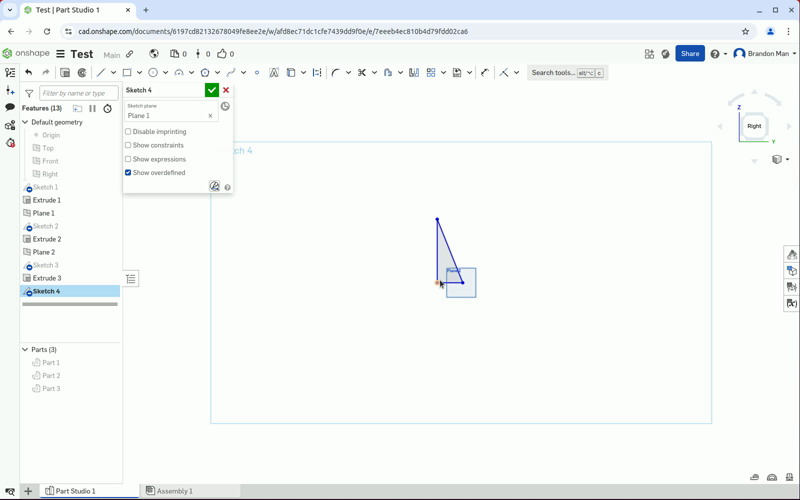
scroll(6)
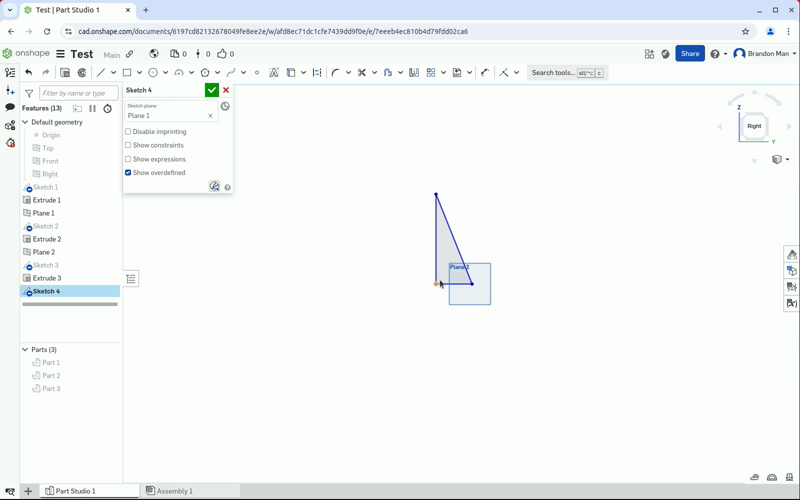
scroll(6)
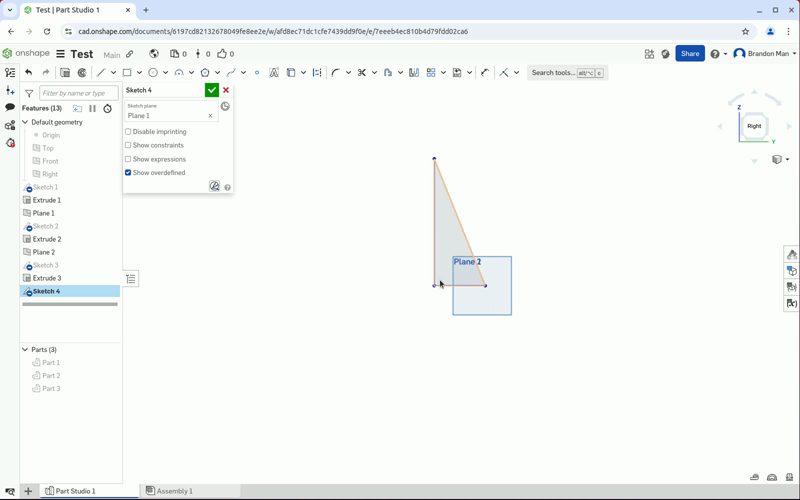
scroll(6)
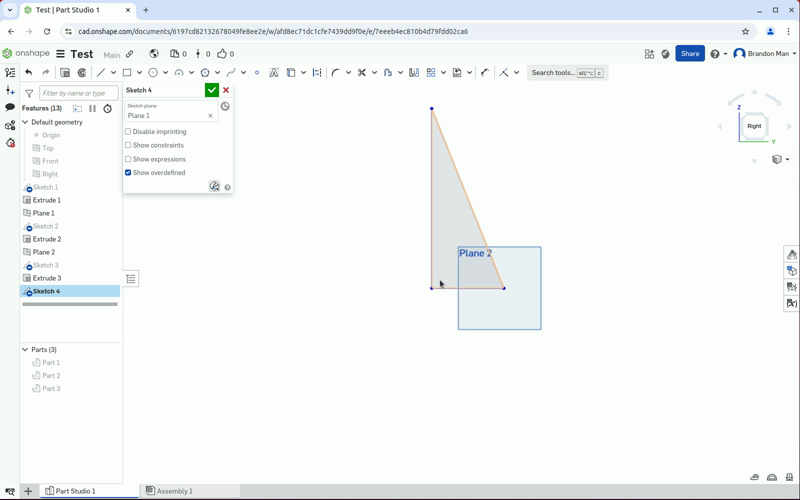
scroll(6)
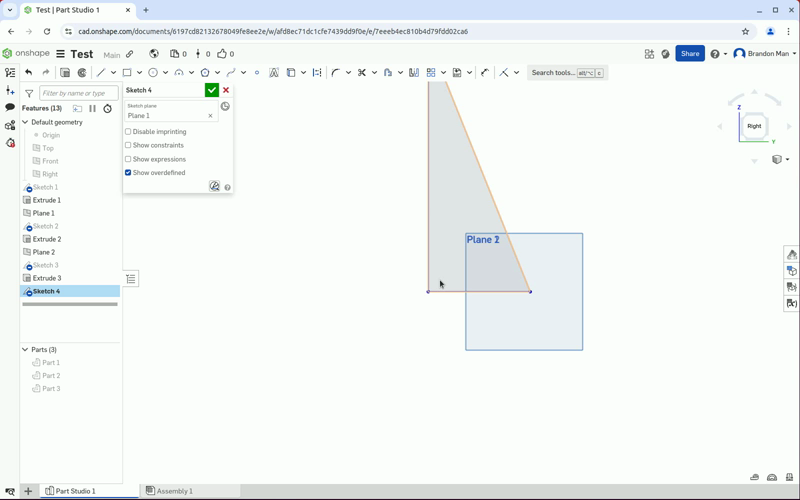
scroll(6)
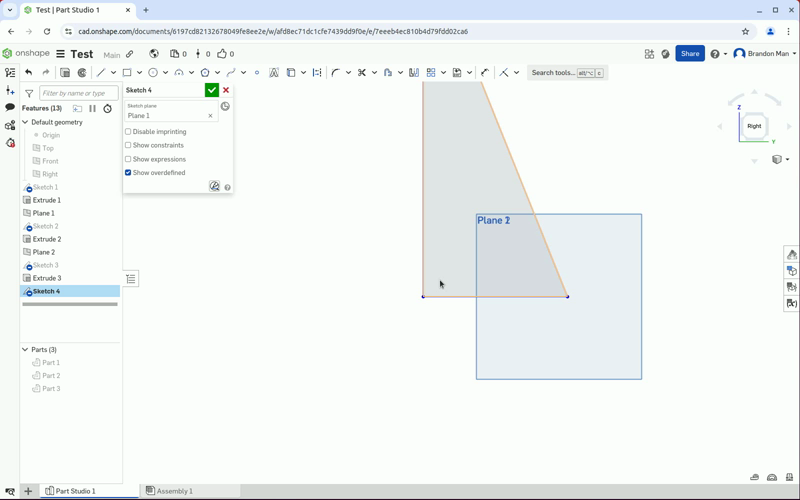
scroll(6)
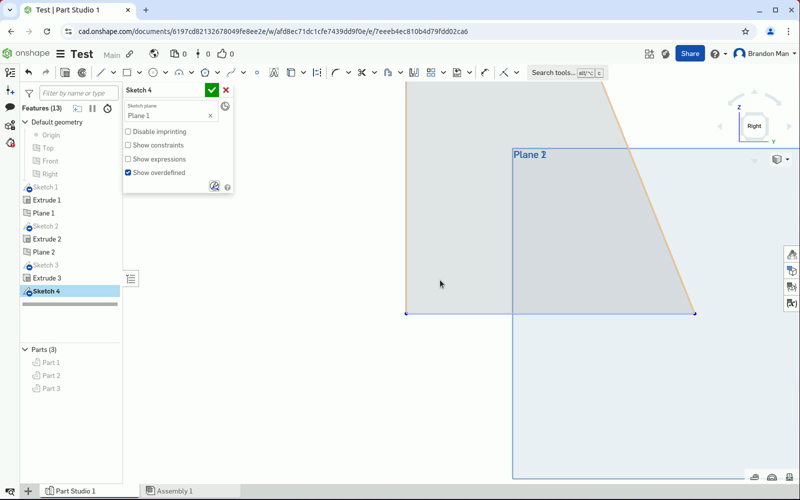
click(440, 279)
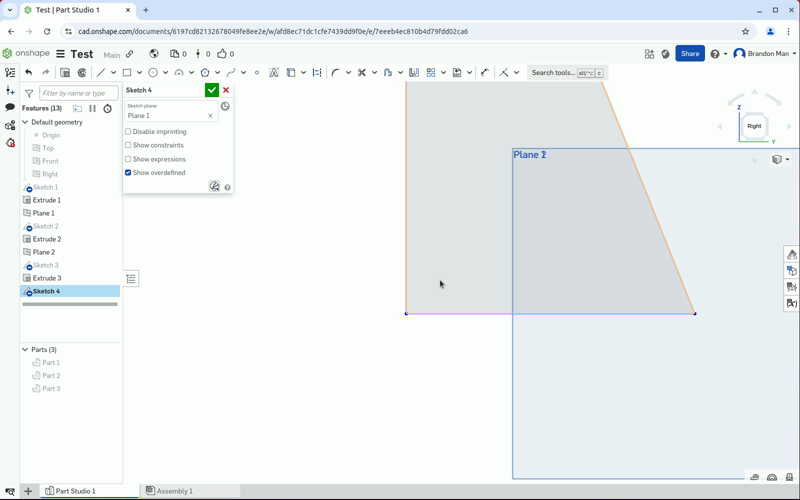
scroll(-6)
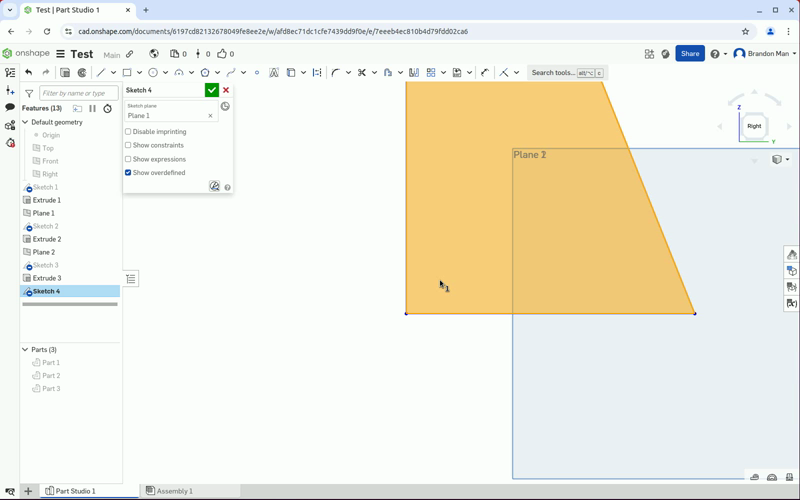
scroll(-6)
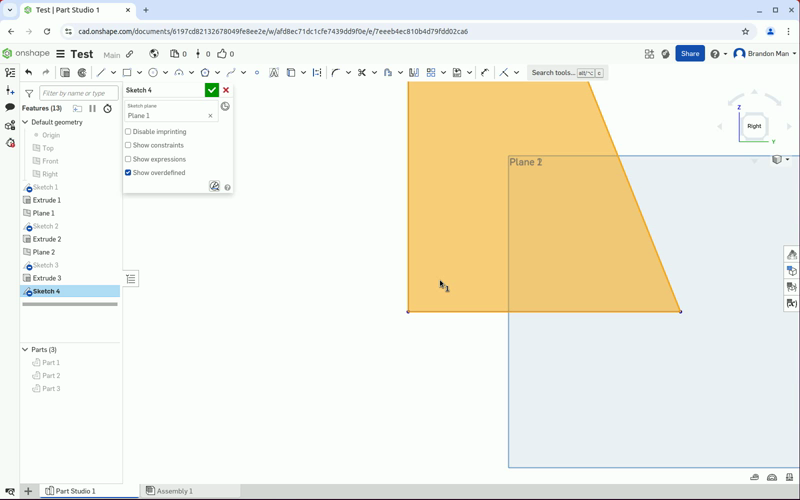
scroll(-6)
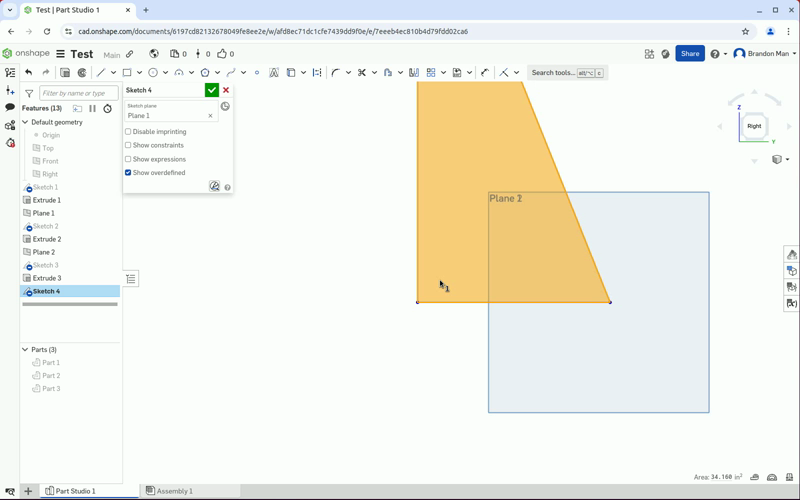
scroll(-6)
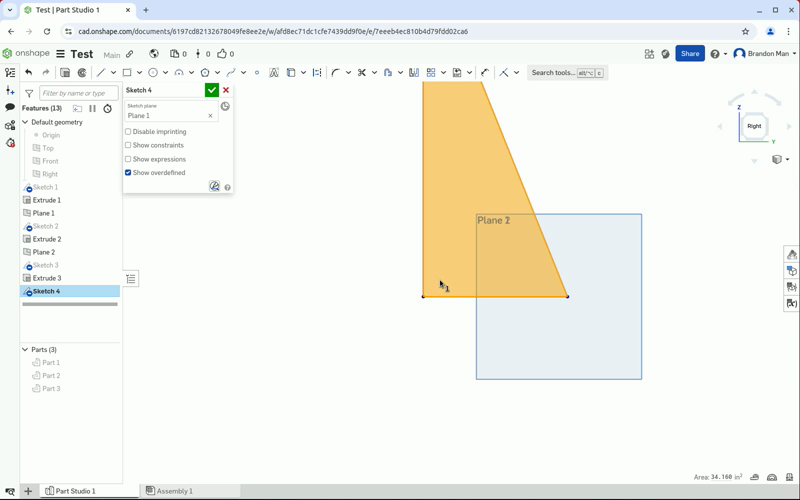
scroll(-6)
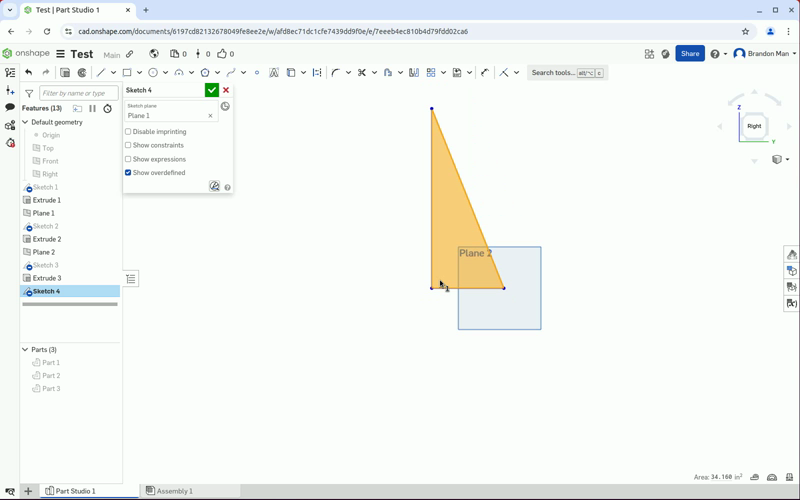
scroll(-6)
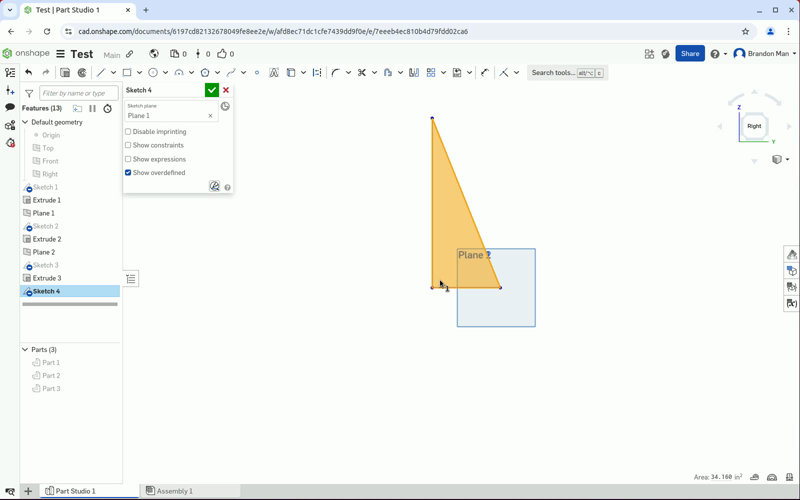
scroll(-6)
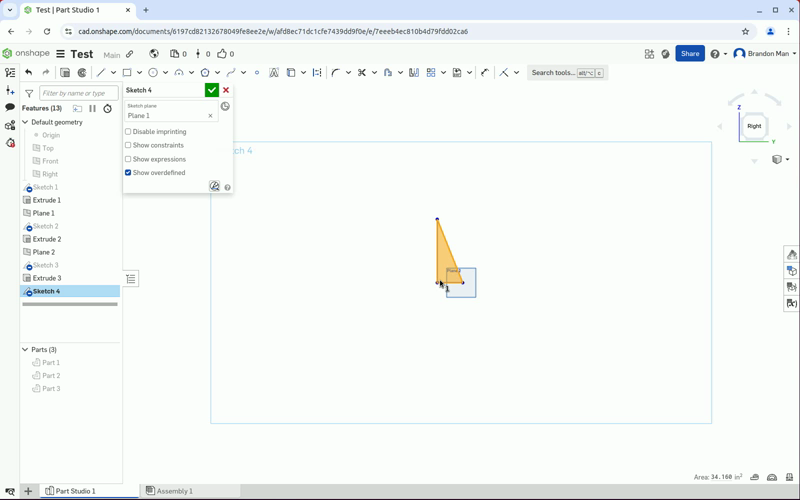
mouse_move(73, 352)
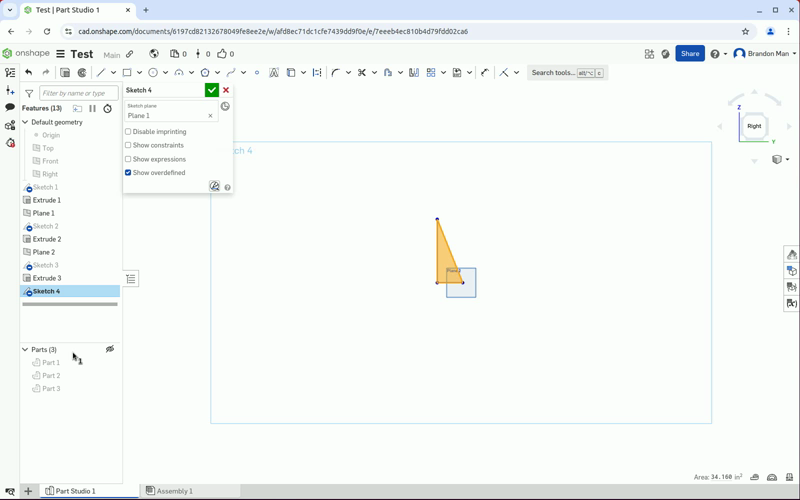
key(shift+y)
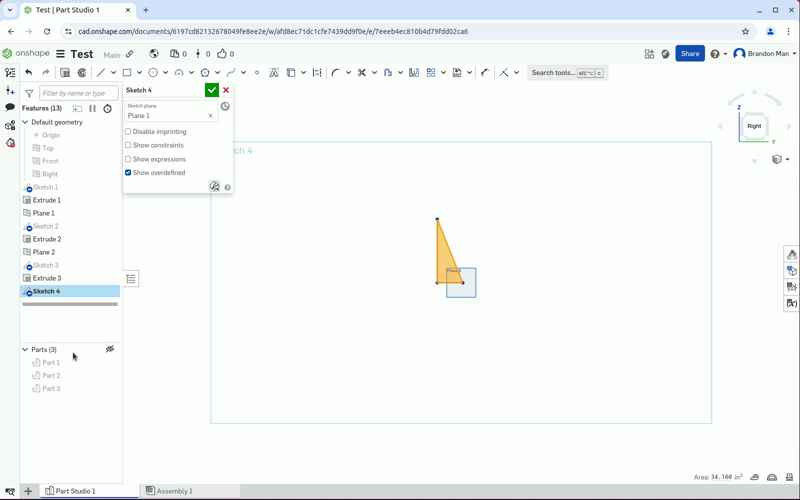
key(shift+e)
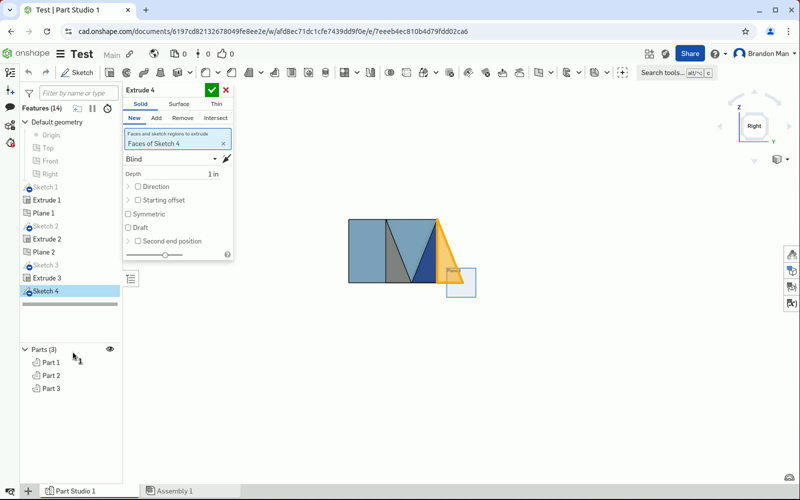
mouse_move(143, 106)
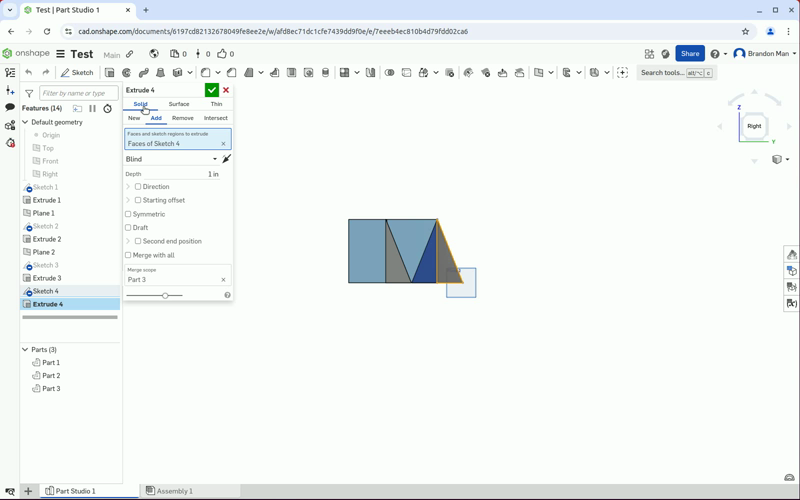
click(143, 106)
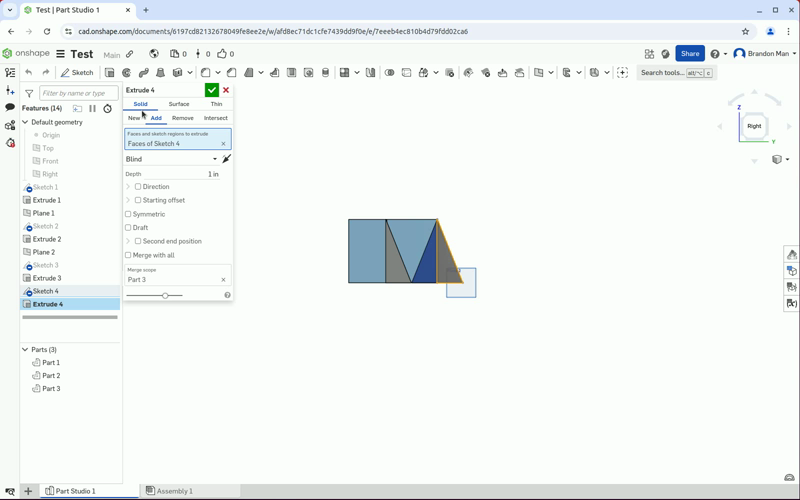
mouse_move(137, 120)
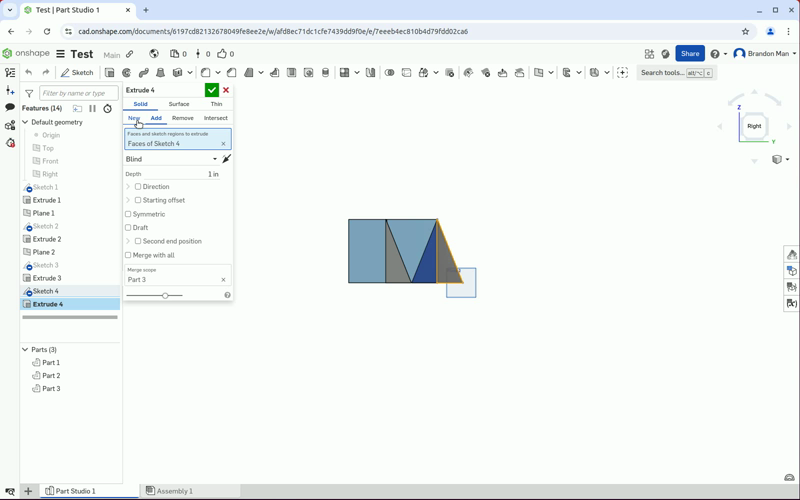
click(137, 120)
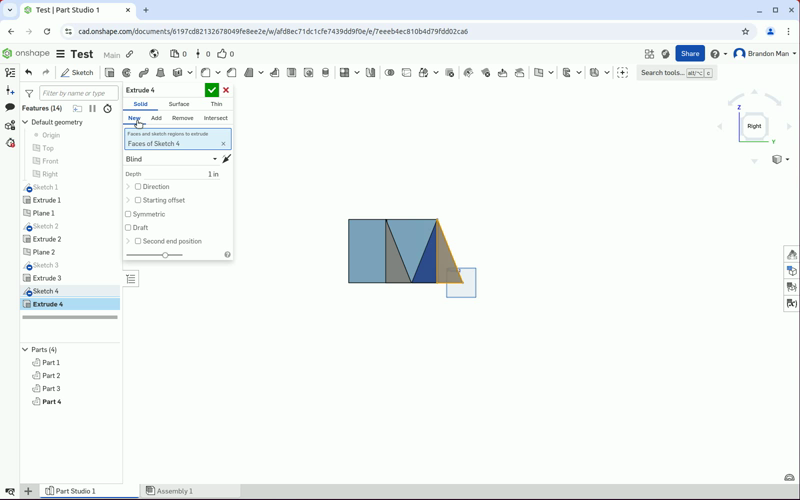
key(tab, 4)
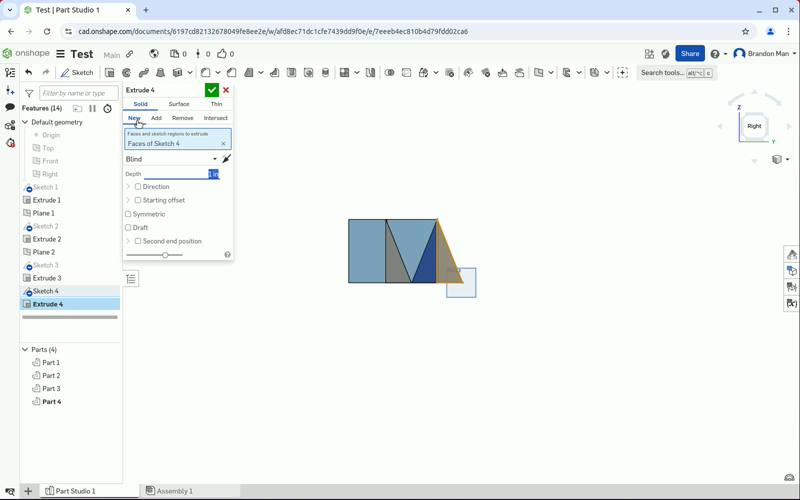
text(-5.296)
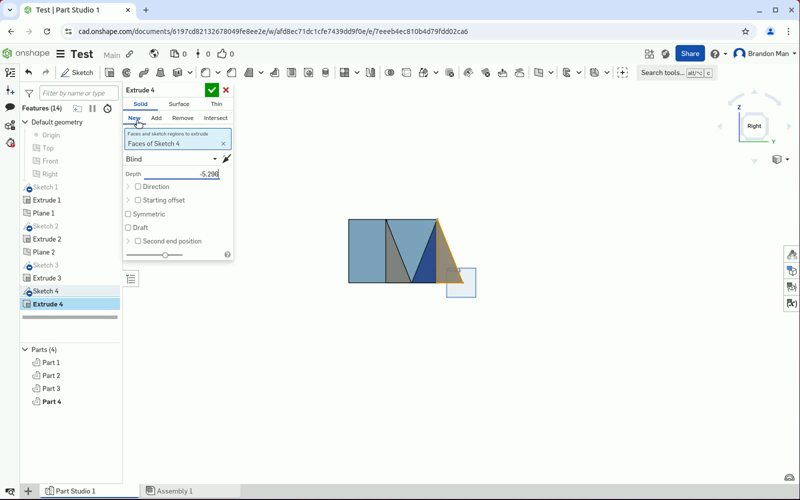
key(enter)
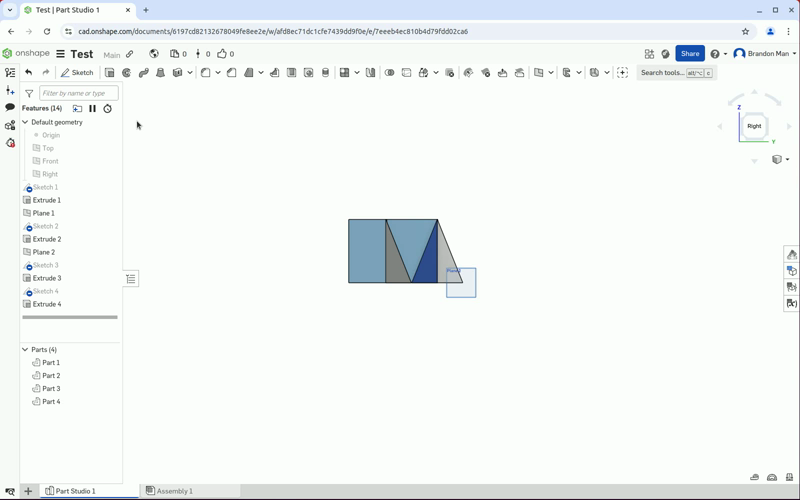
key(shift+h)
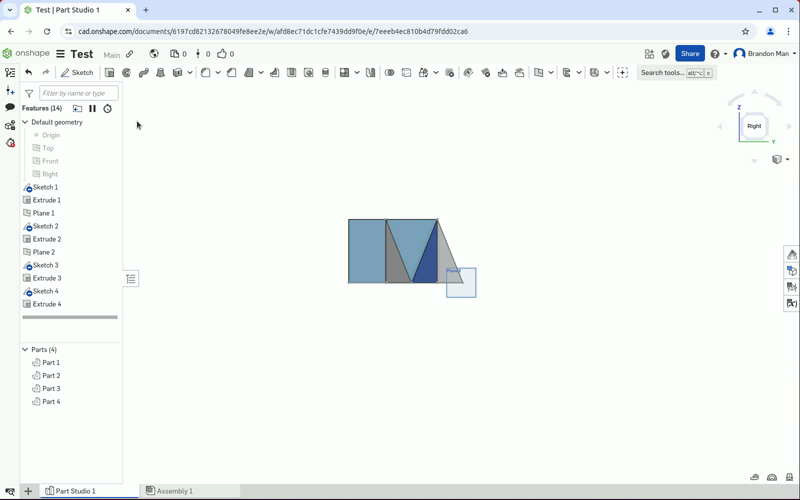
key(shift+h)
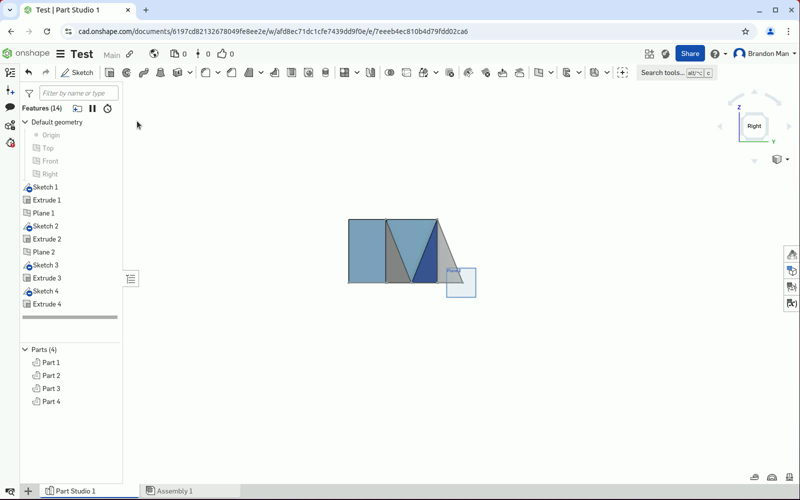
key(shift+7)
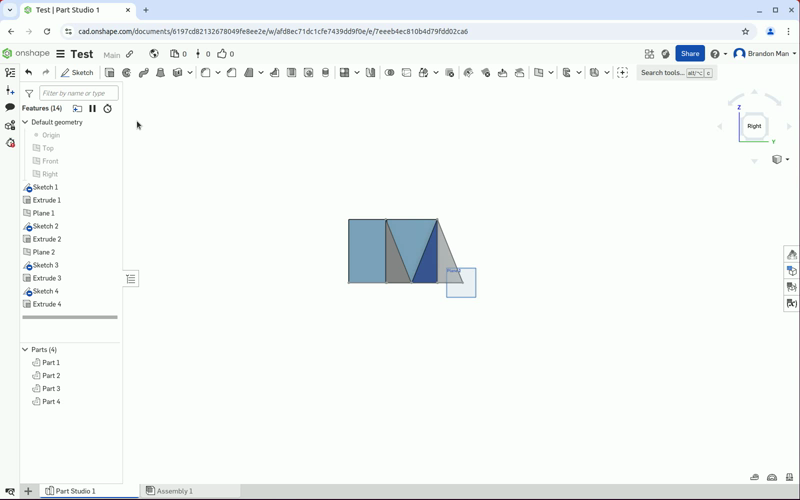
key(right, 2)
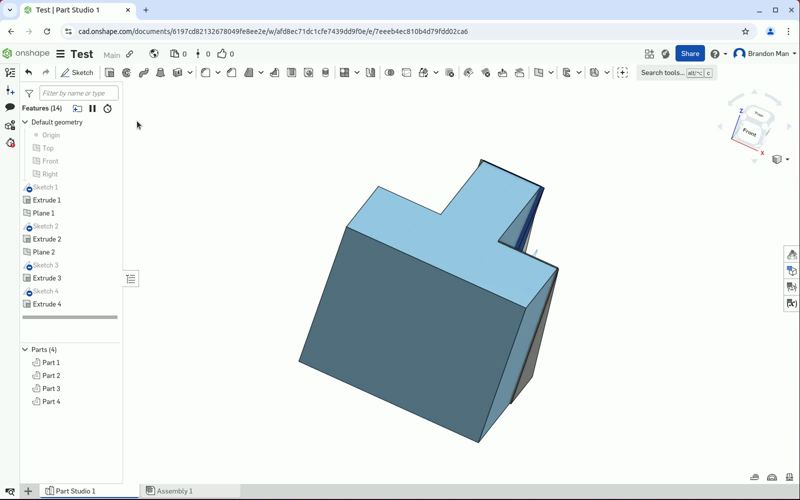
key(down, 2)
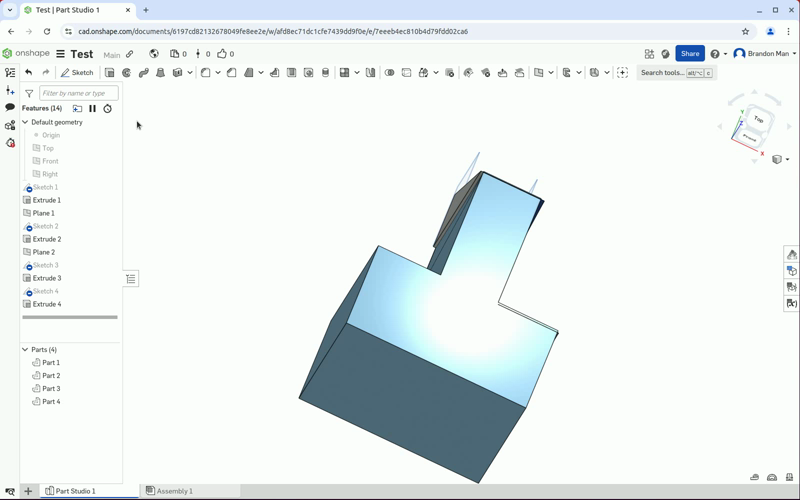
key(up, 2)
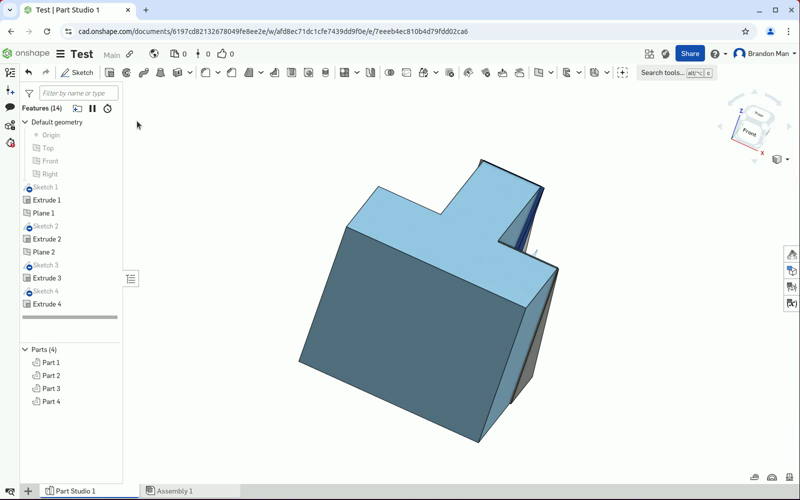
key(left, 2)
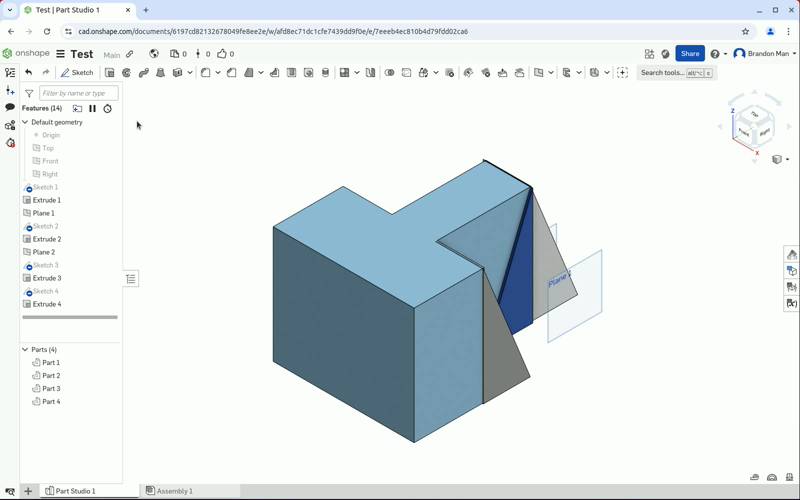
mouse_move(73, 189)
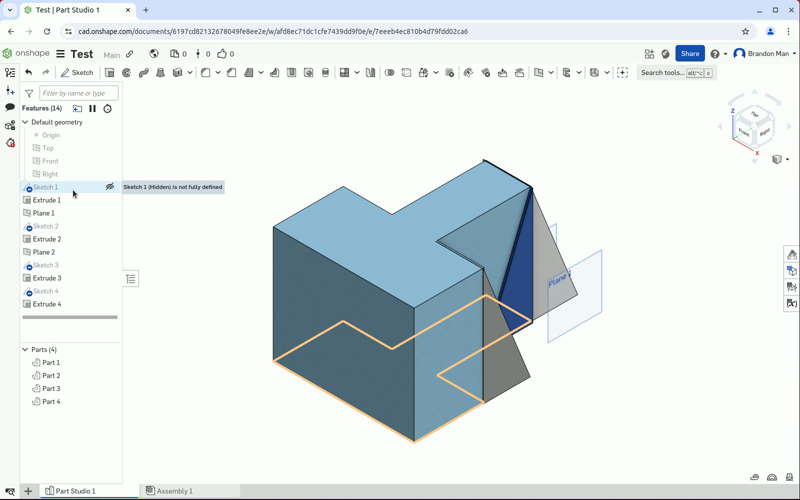
click(73, 189)